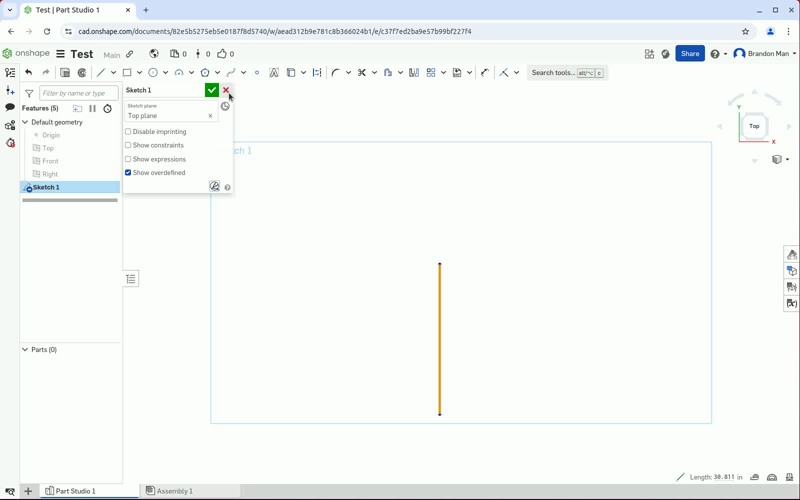
key(shift+h)
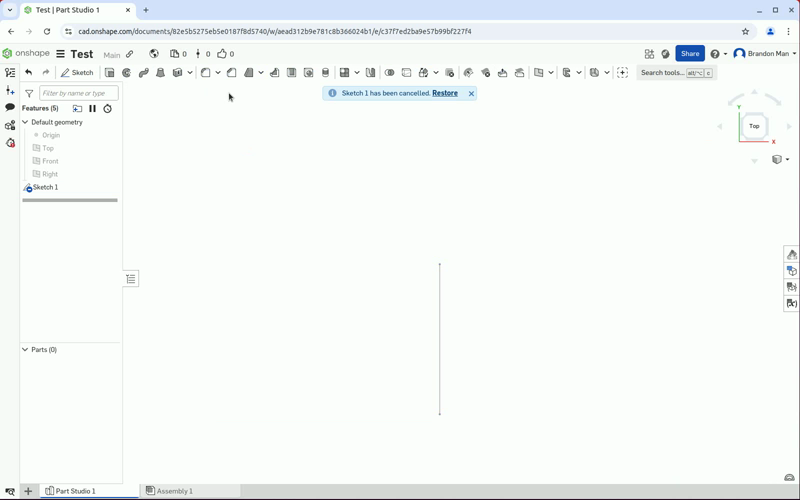
key(shift+s)
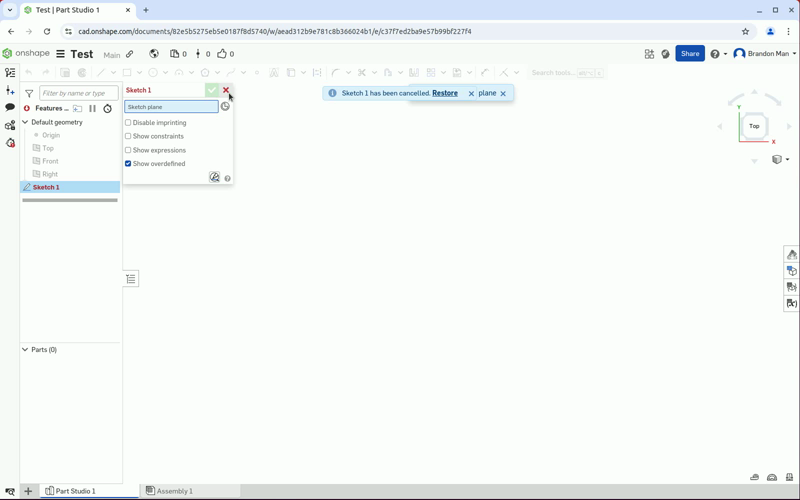
mouse_move(73, 150)
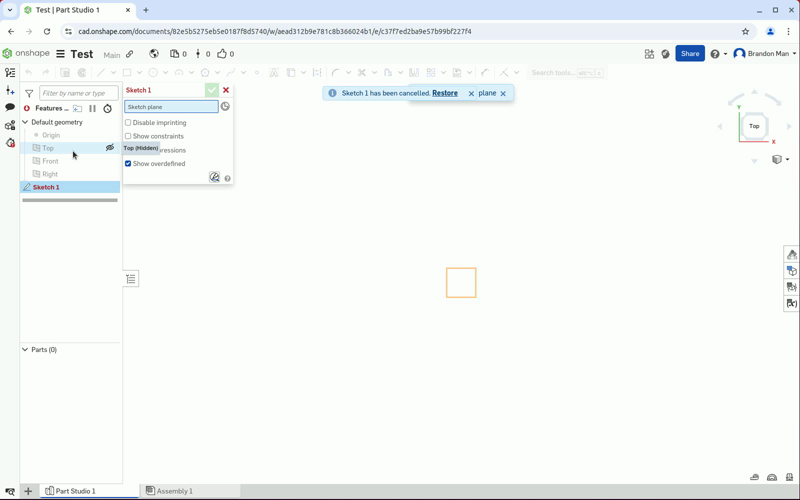
click(73, 150)
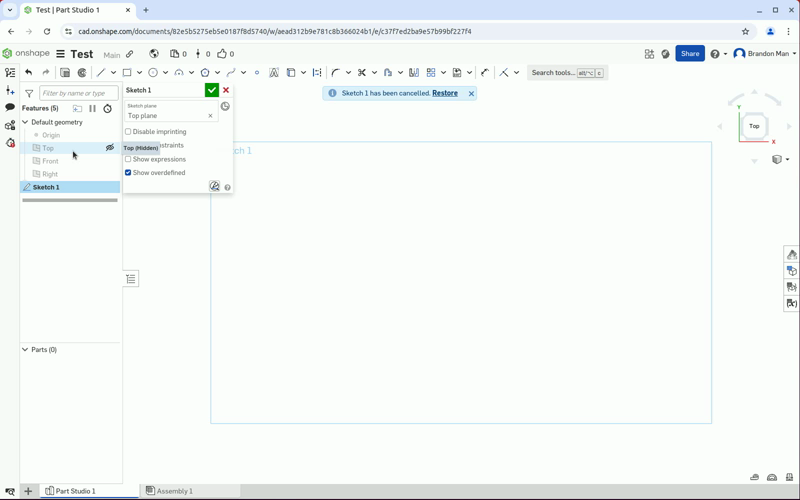
mouse_move(73, 352)
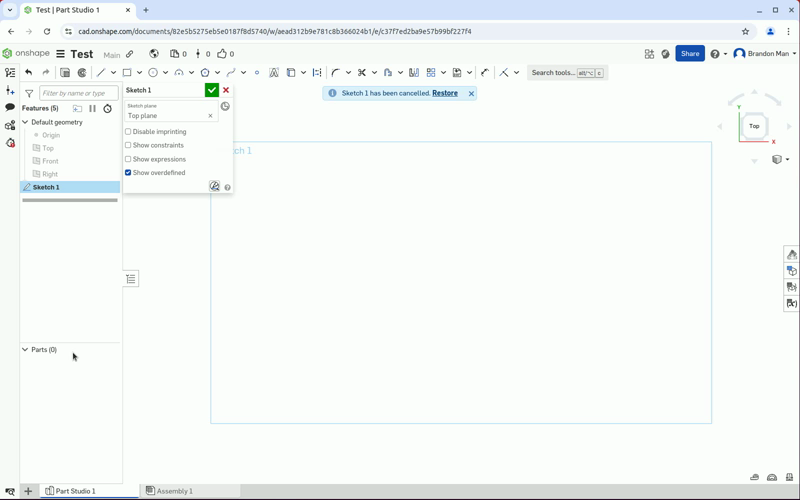
key(y)
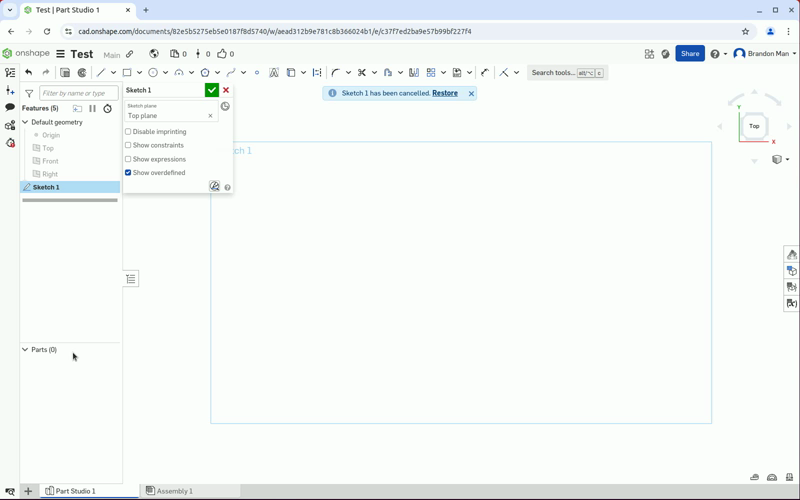
key(l)
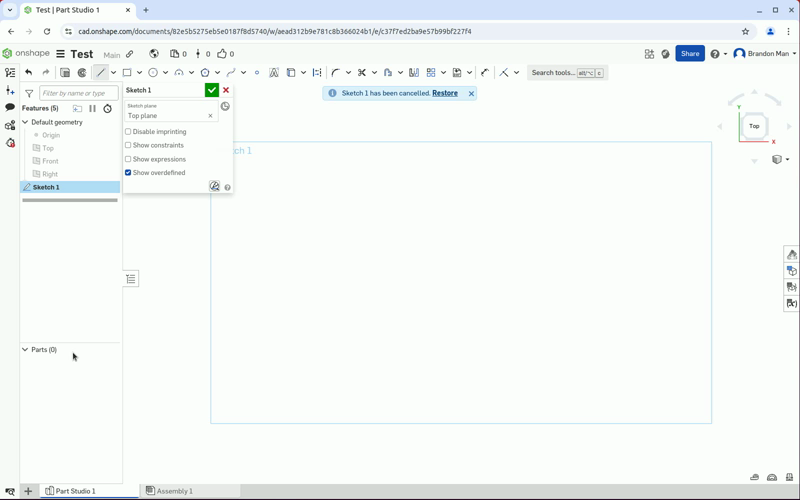
key_down(shift)
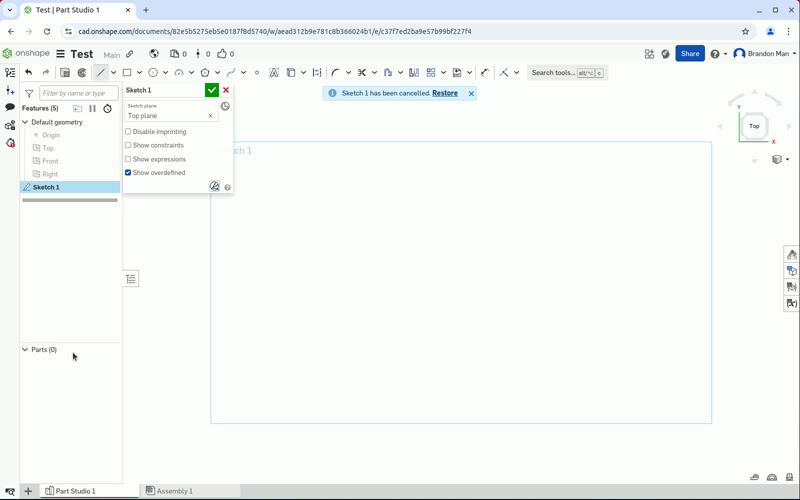
mouse_move(348, 339)
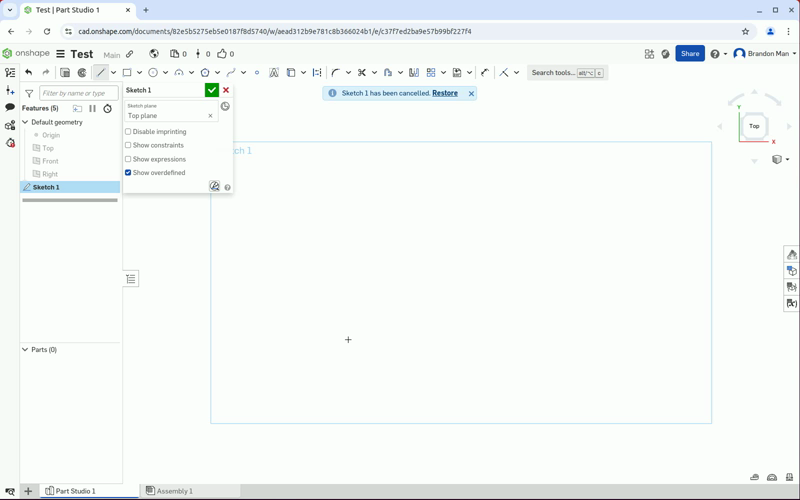
click(348, 339)
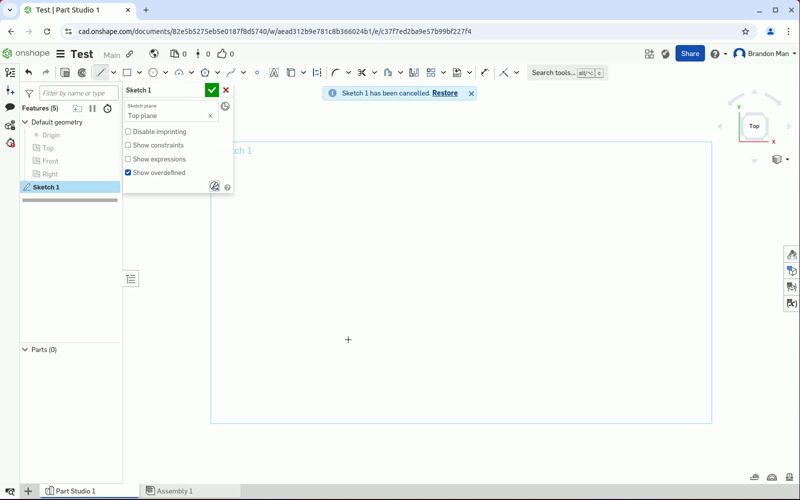
key_up(shift)
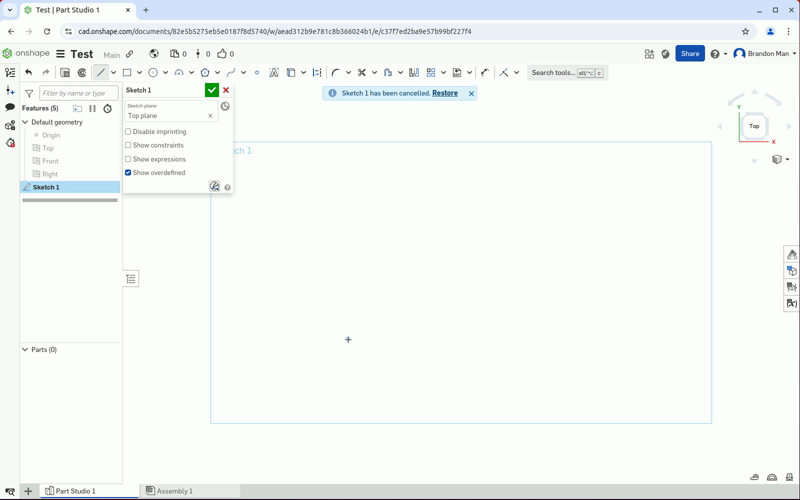
key_down(shift)
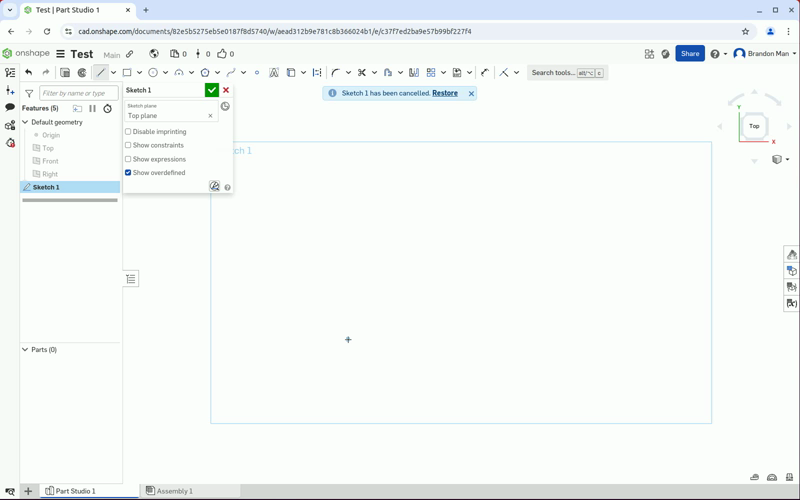
mouse_move(516, 339)
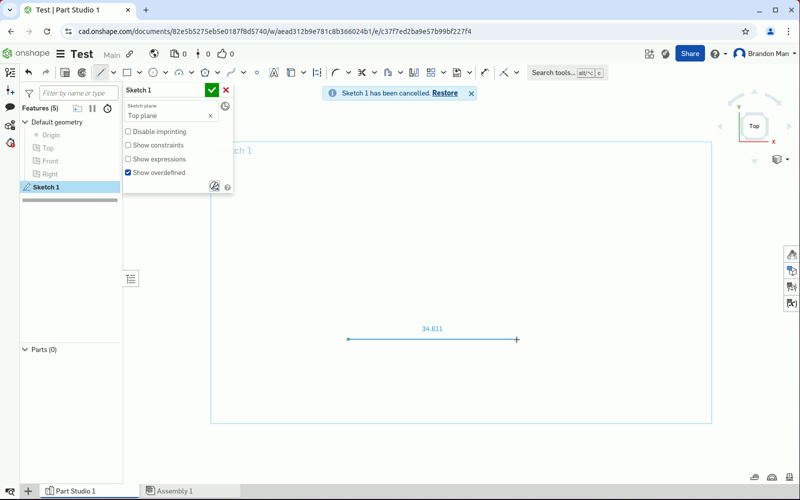
click(516, 339)
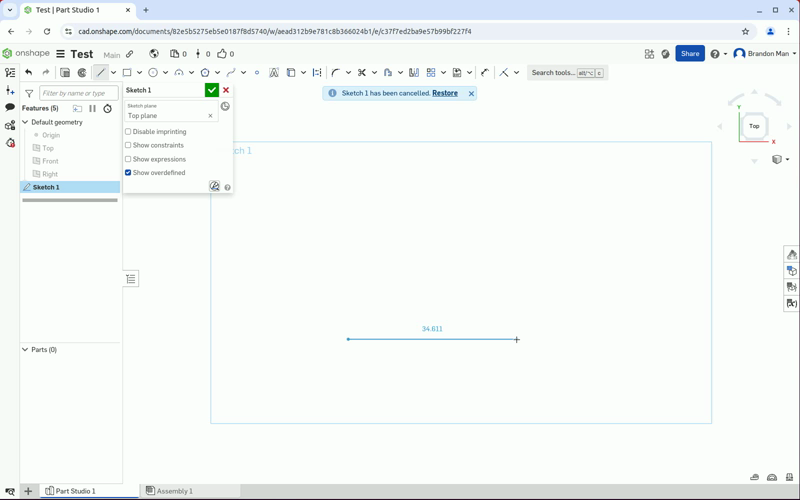
key_up(shift)
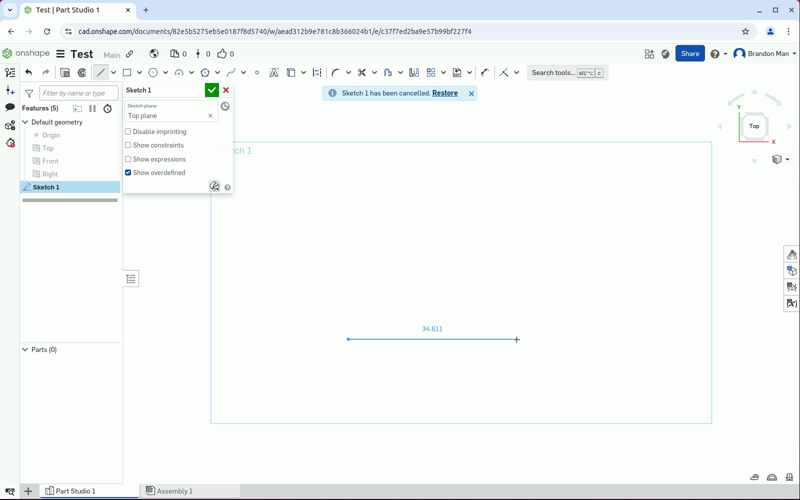
key(esc)
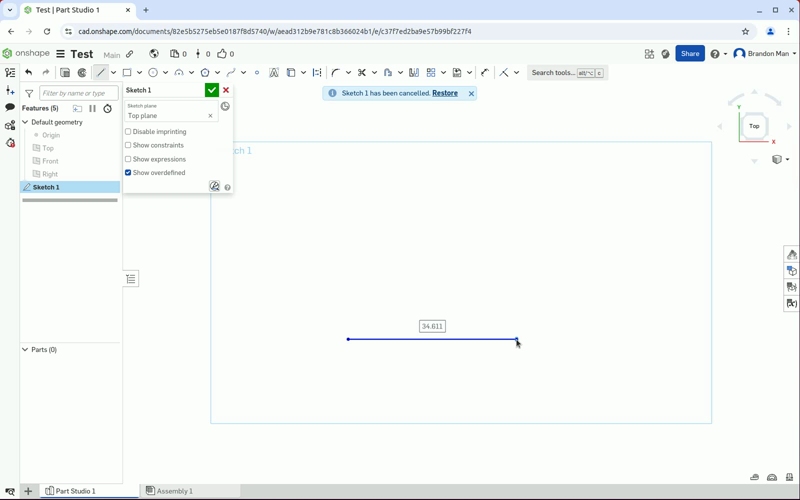
key(a)
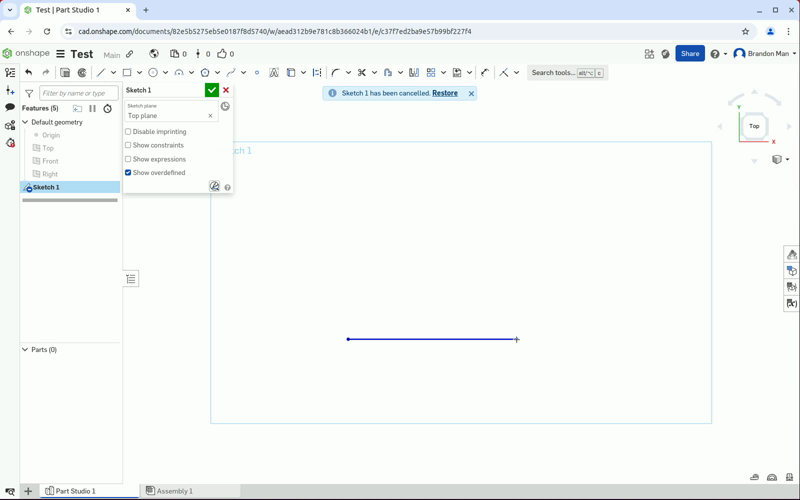
mouse_move(516, 339)
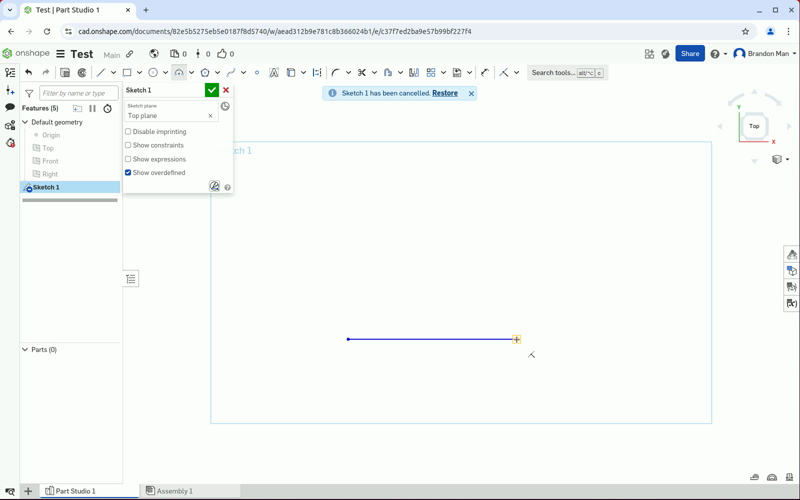
click(516, 339)
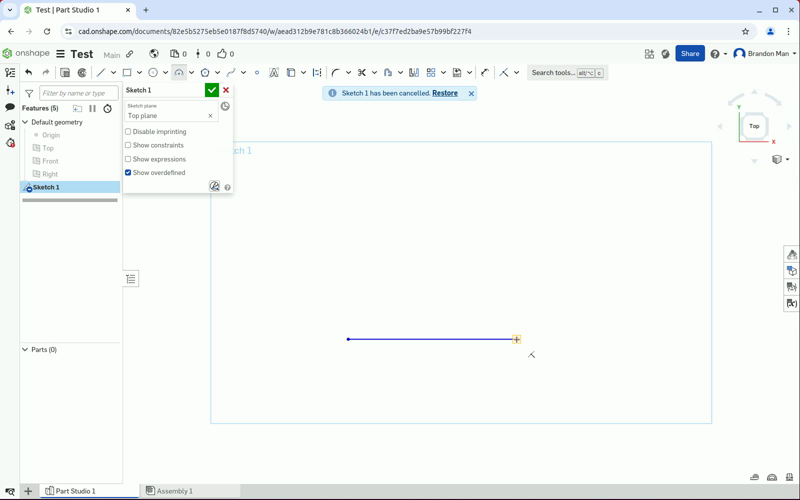
key_down(shift)
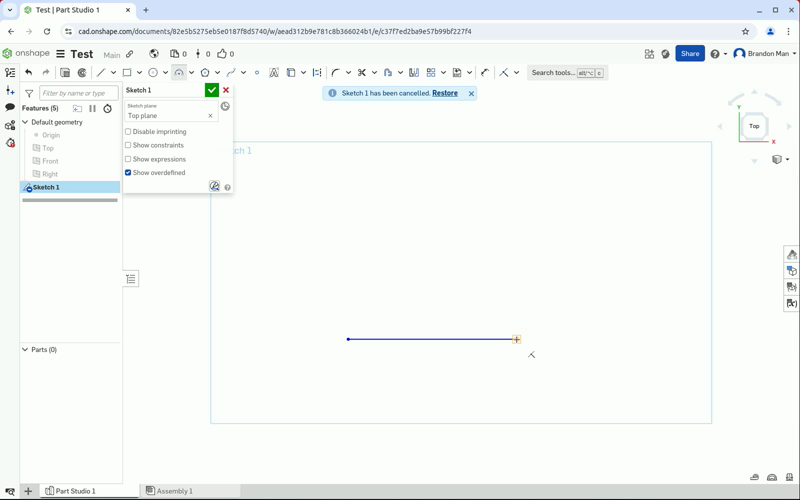
mouse_move(516, 227)
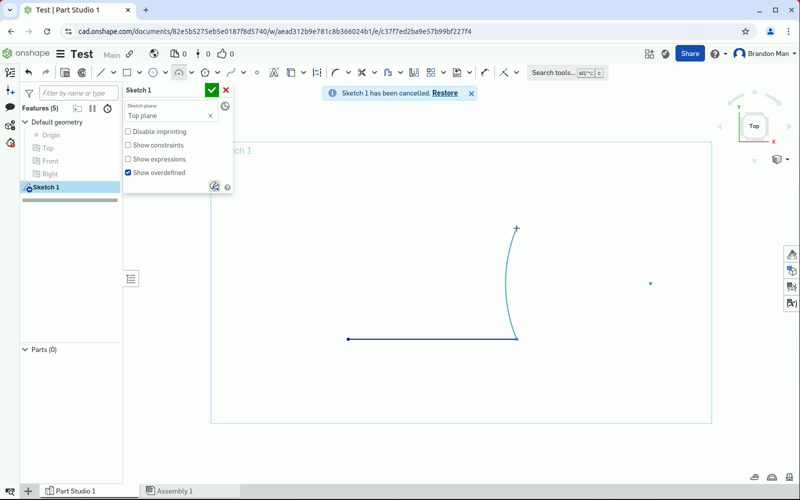
click(516, 227)
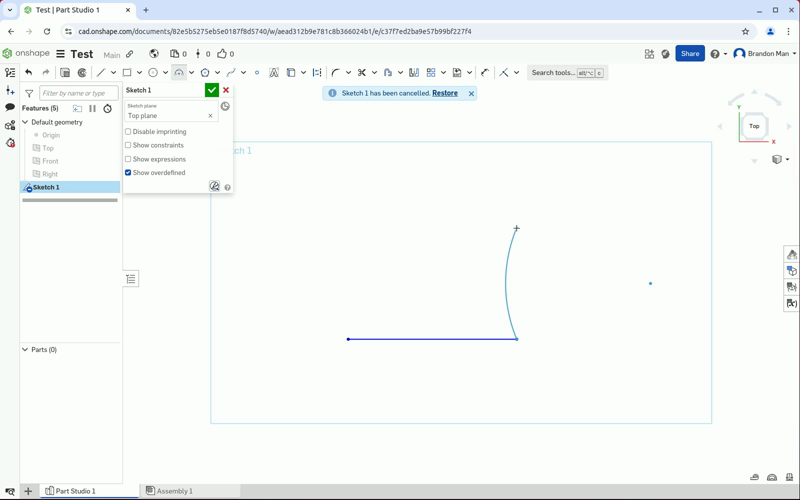
mouse_move(460, 283)
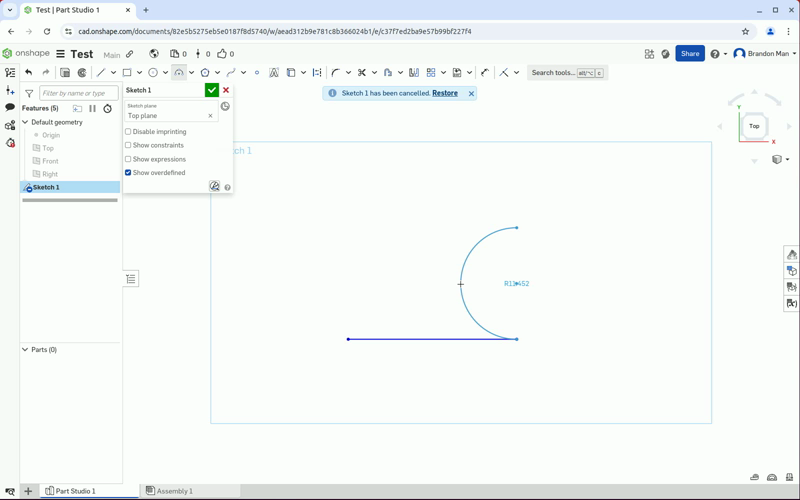
click(460, 283)
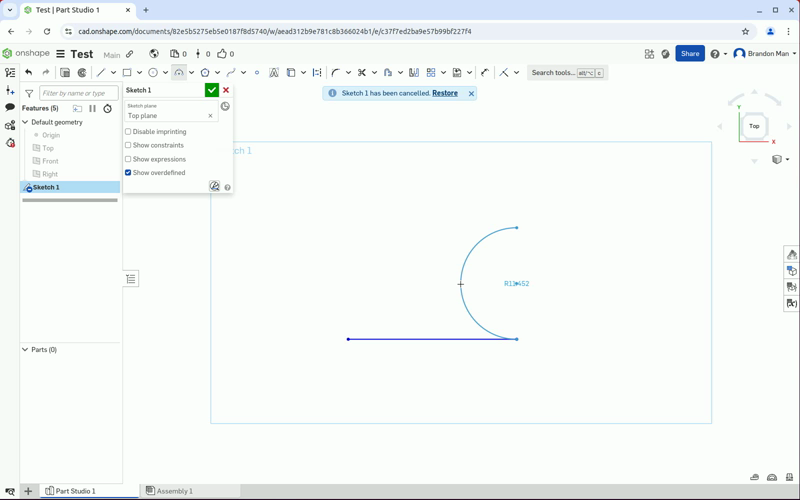
key_up(shift)
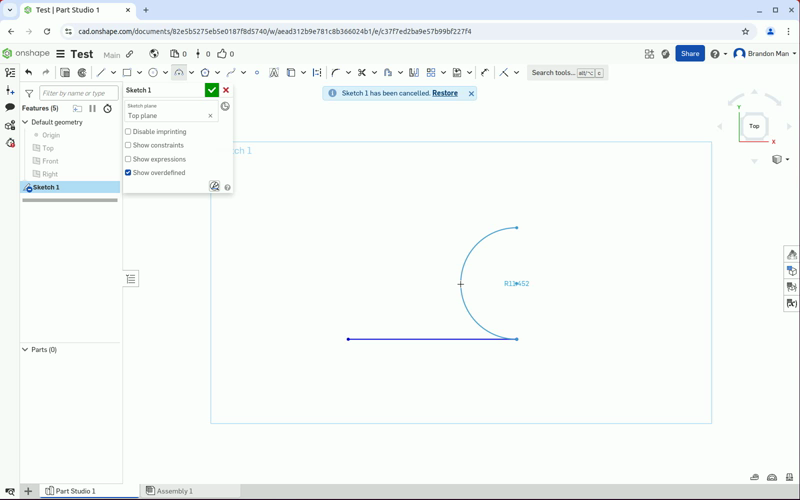
key(esc)
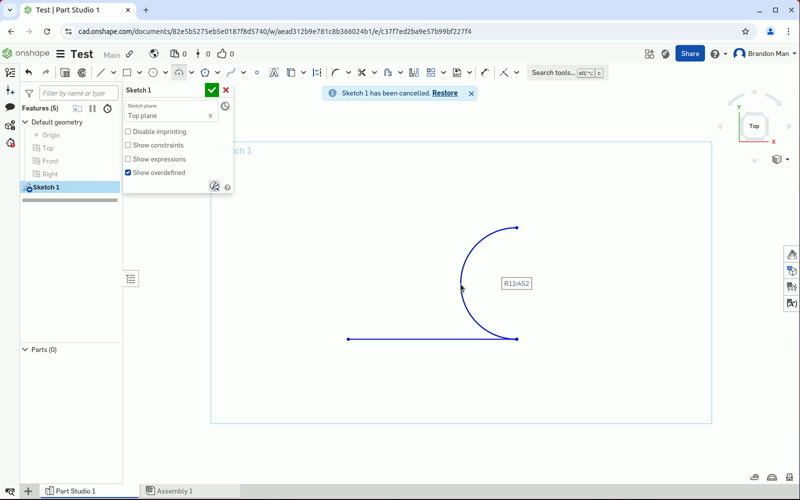
key(l)
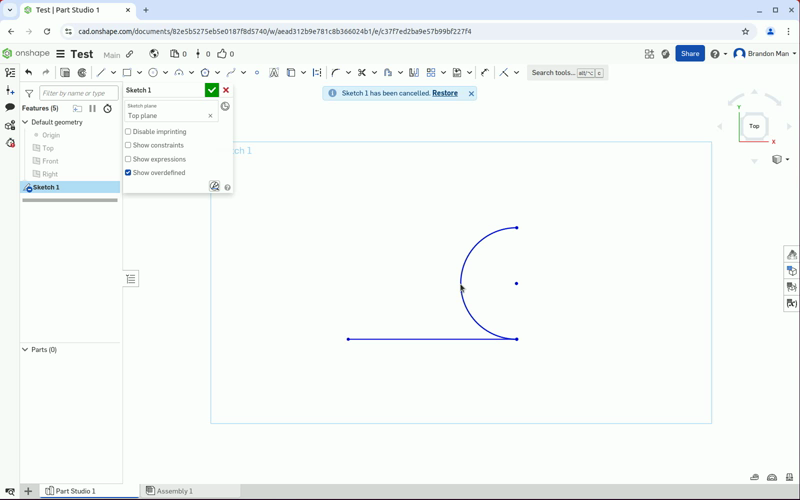
mouse_move(516, 227)
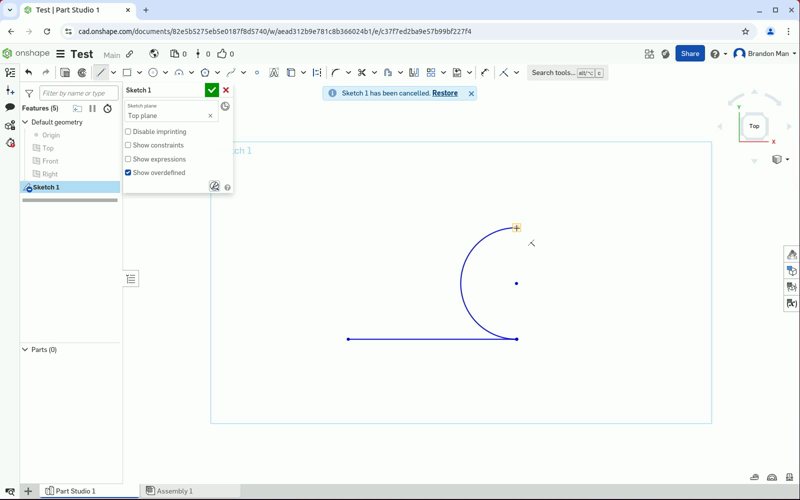
click(516, 227)
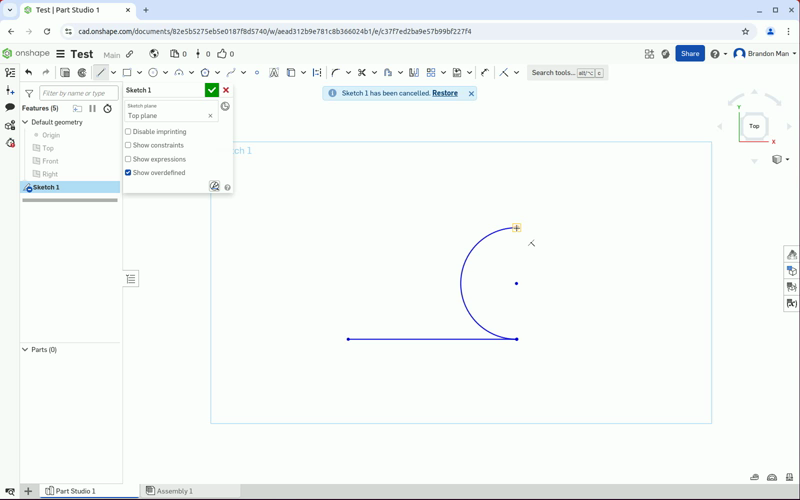
key_down(shift)
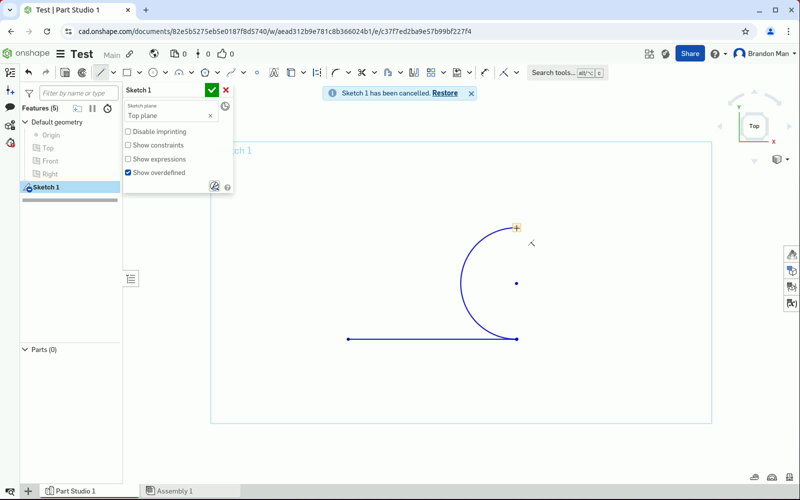
mouse_move(348, 227)
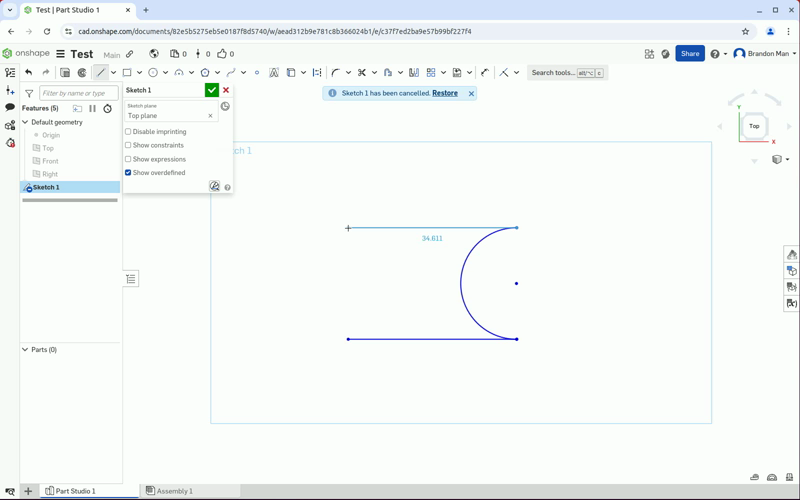
click(348, 227)
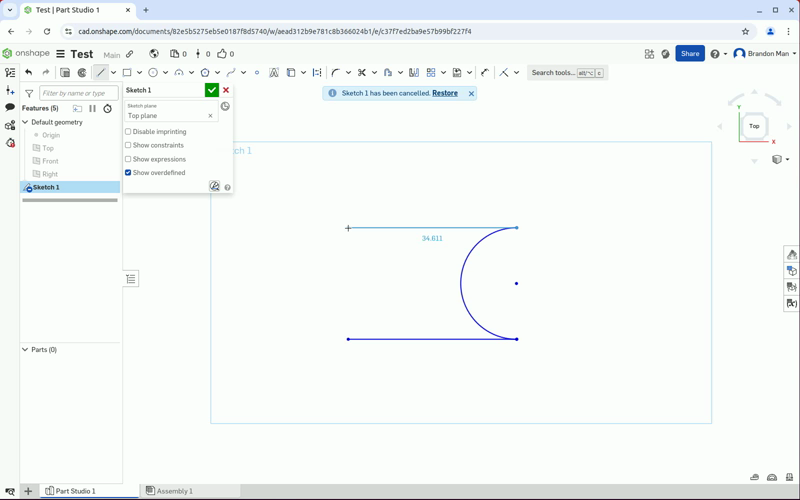
key_up(shift)
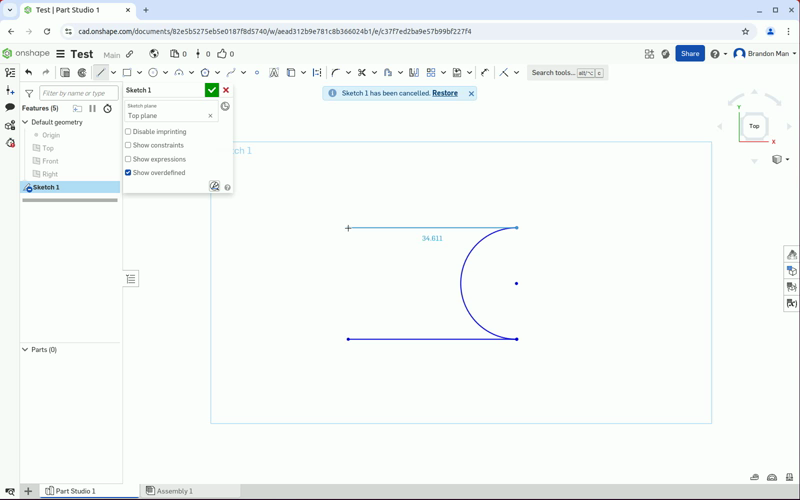
key_down(shift)
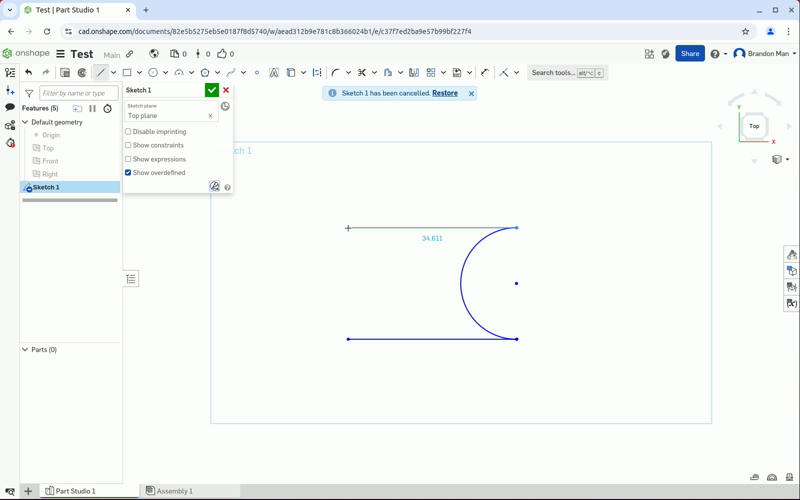
mouse_move(348, 339)
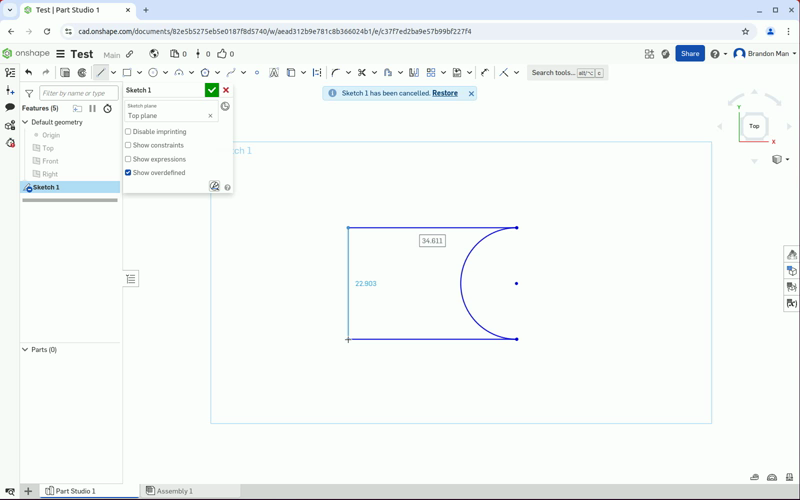
key_up(shift)
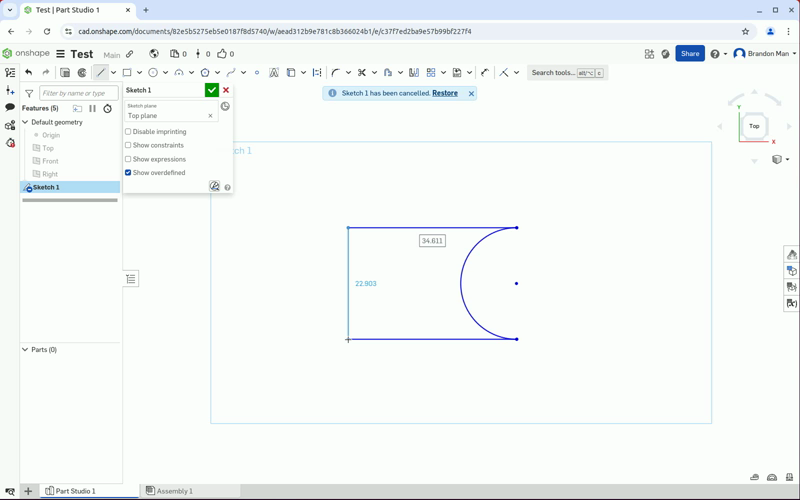
click(348, 339)
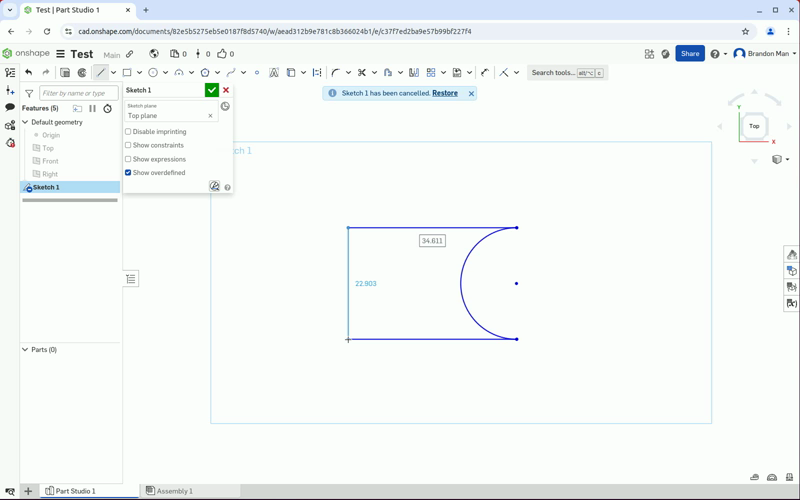
key(esc)
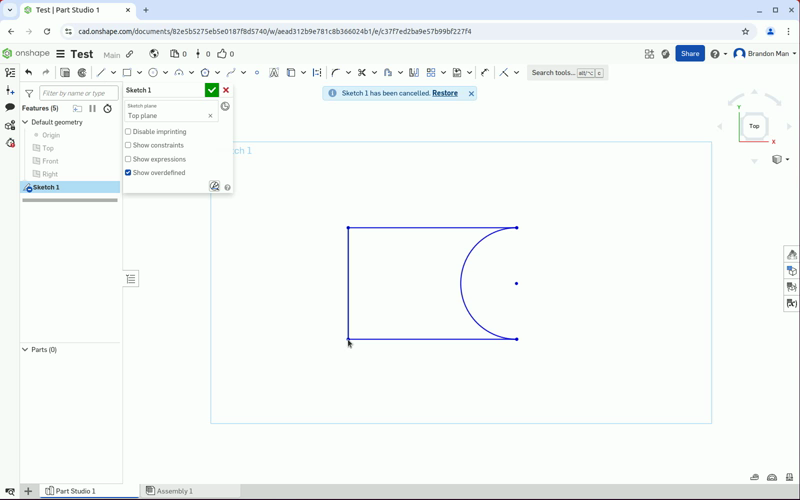
mouse_move(497, 296)
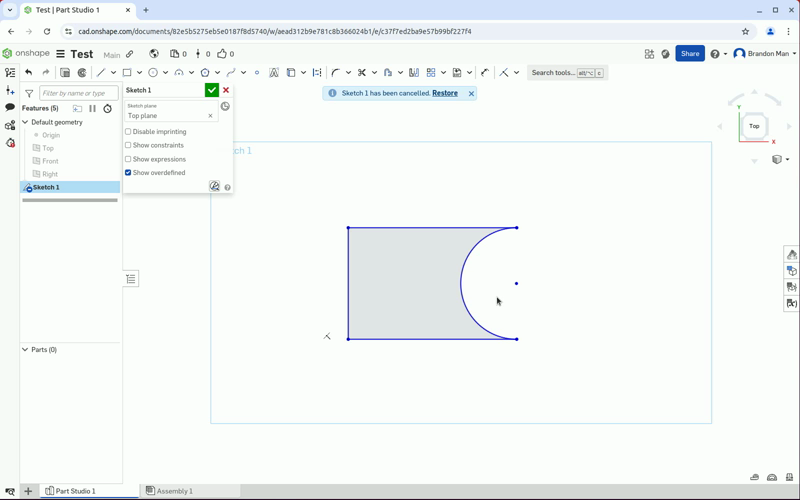
scroll(6)
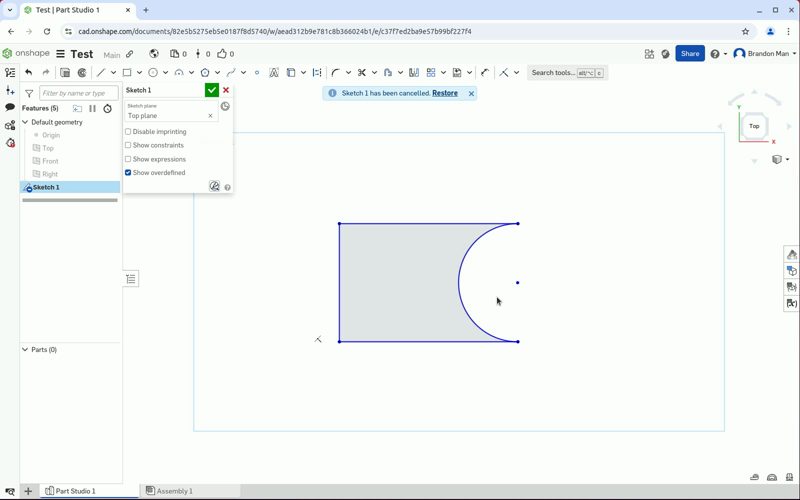
scroll(6)
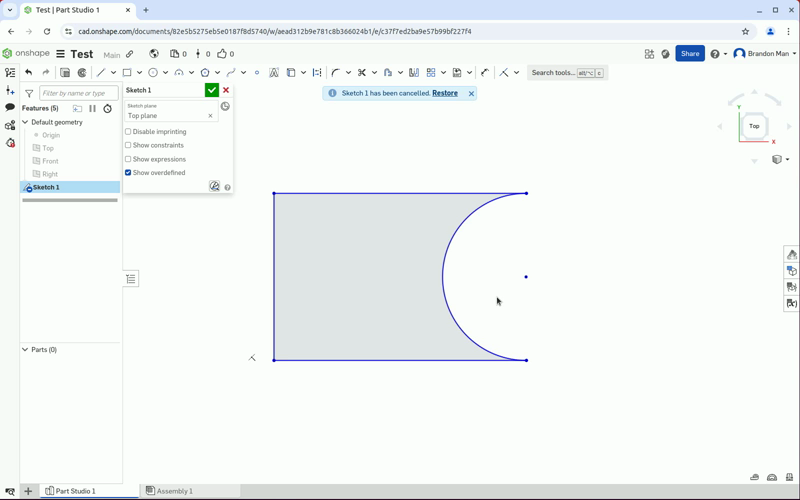
scroll(6)
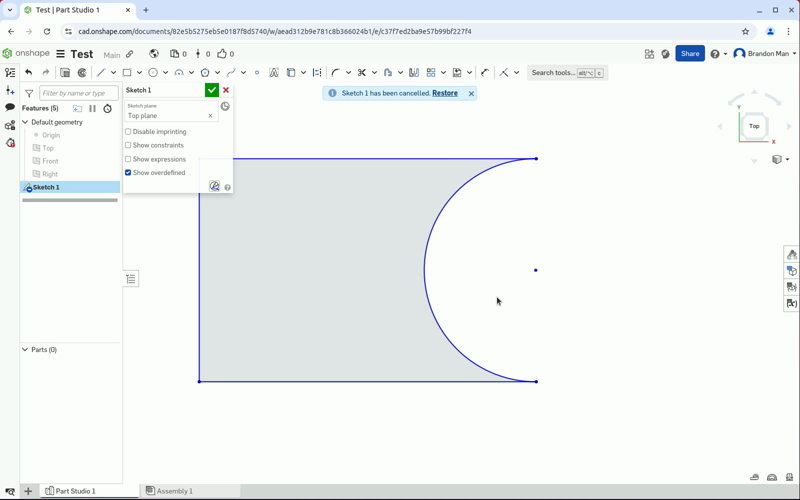
scroll(6)
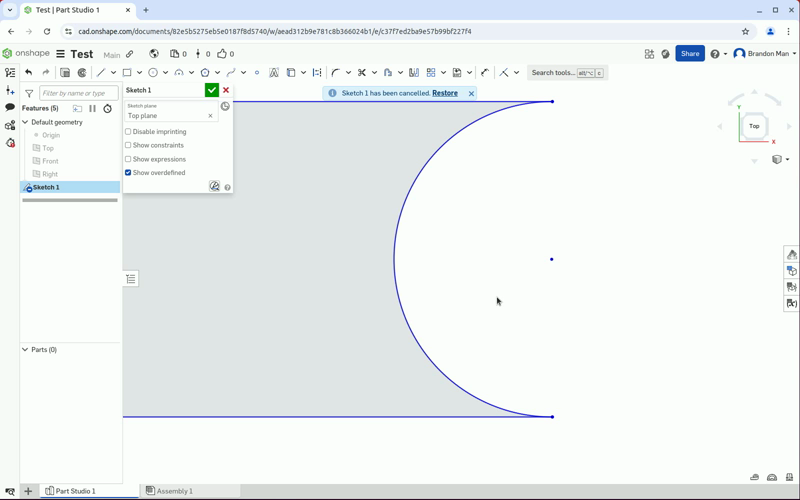
scroll(6)
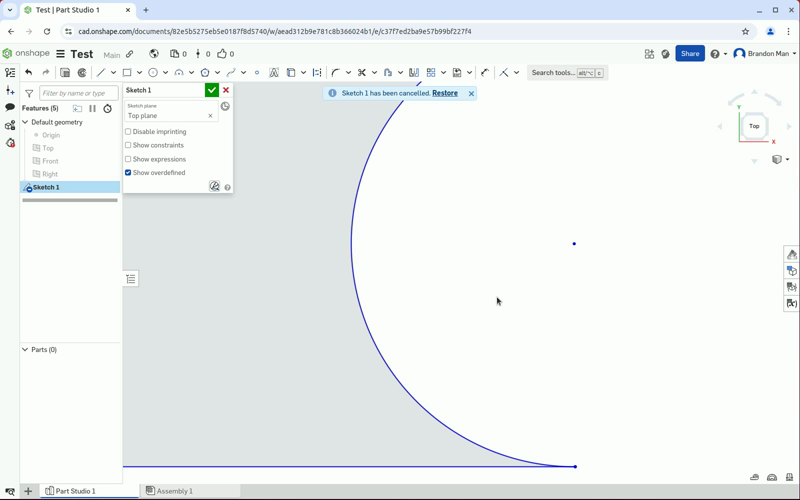
scroll(6)
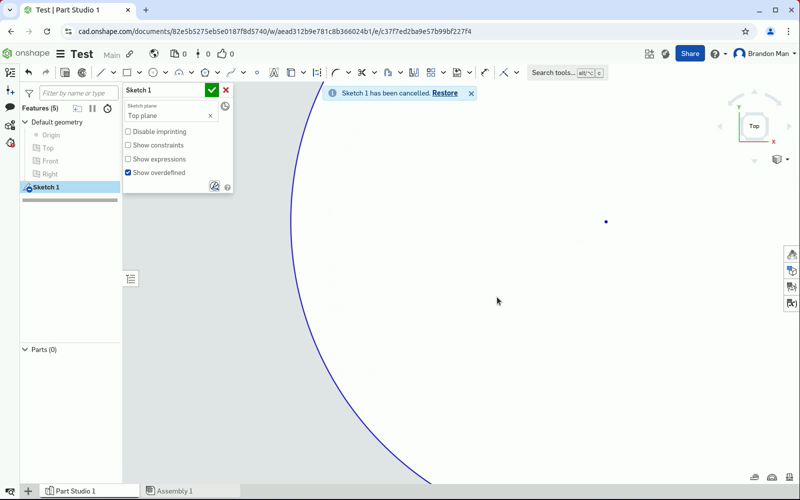
scroll(6)
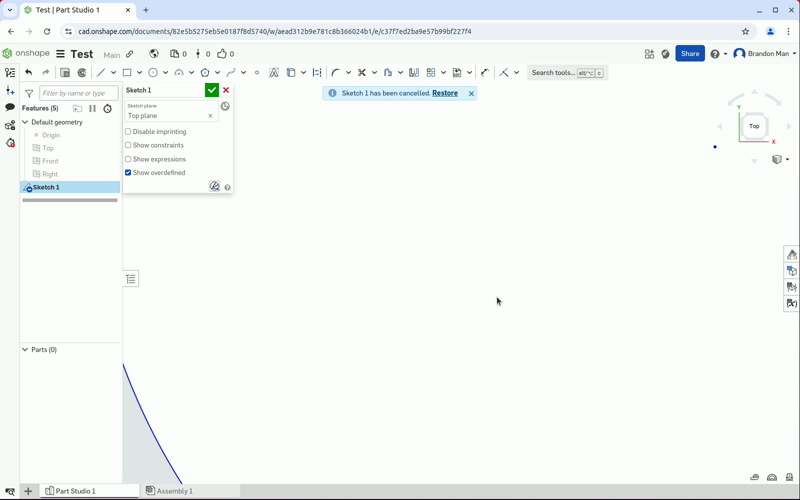
click(497, 296)
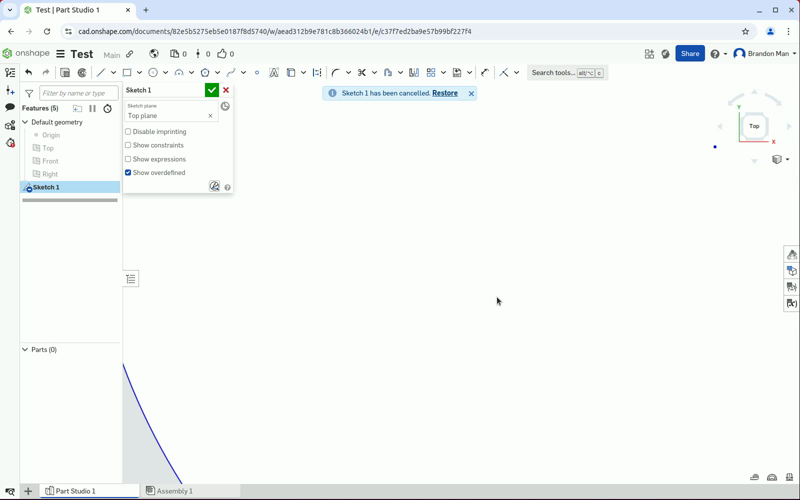
scroll(-6)
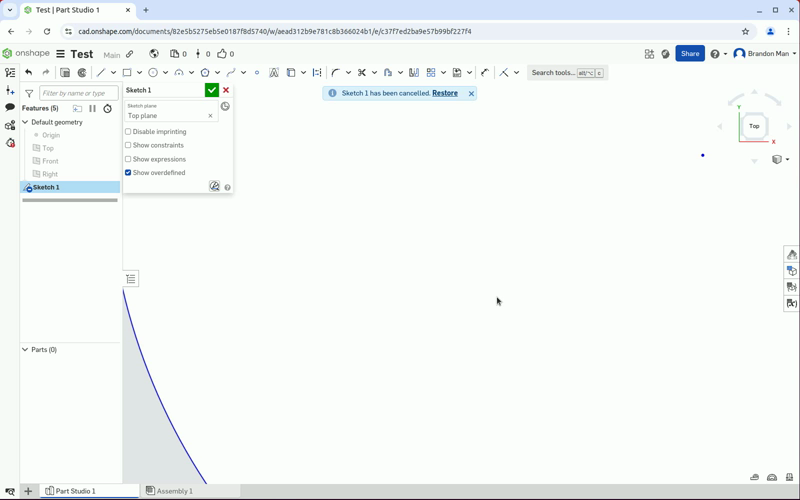
scroll(-6)
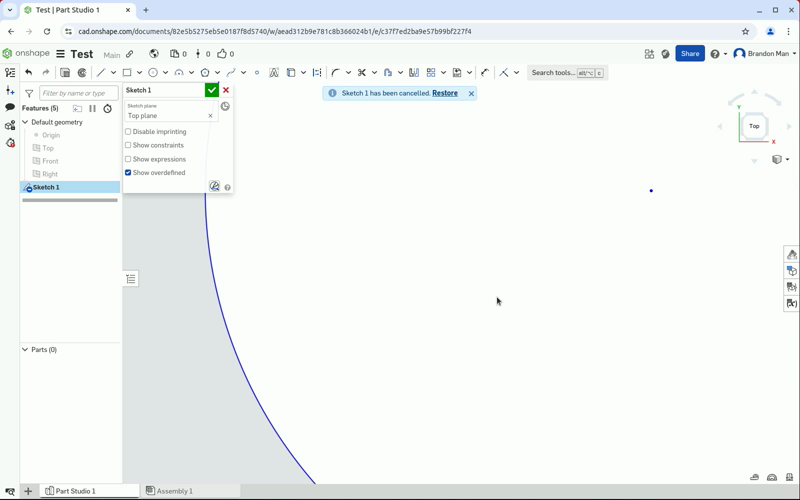
scroll(-6)
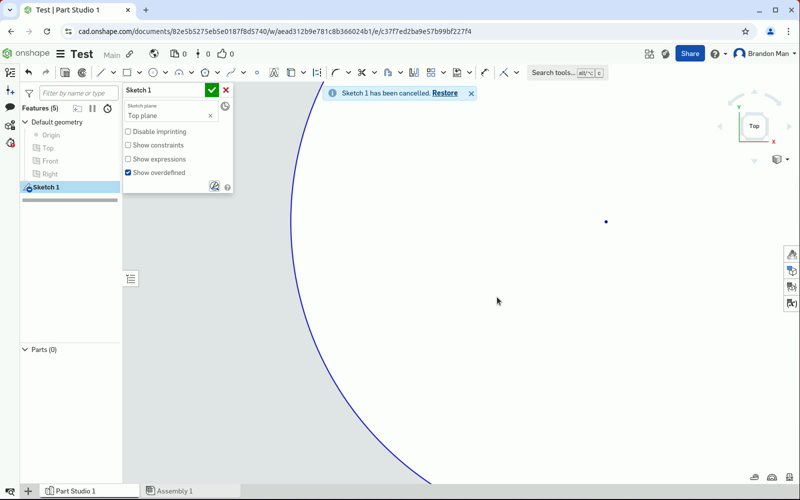
scroll(-6)
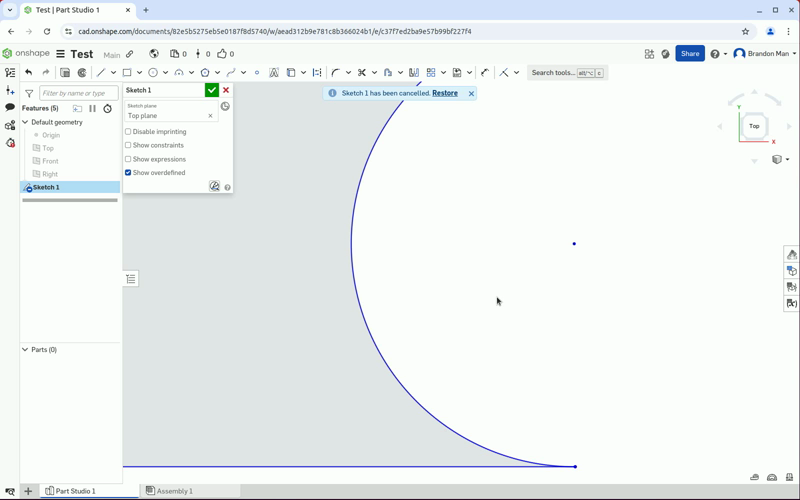
scroll(-6)
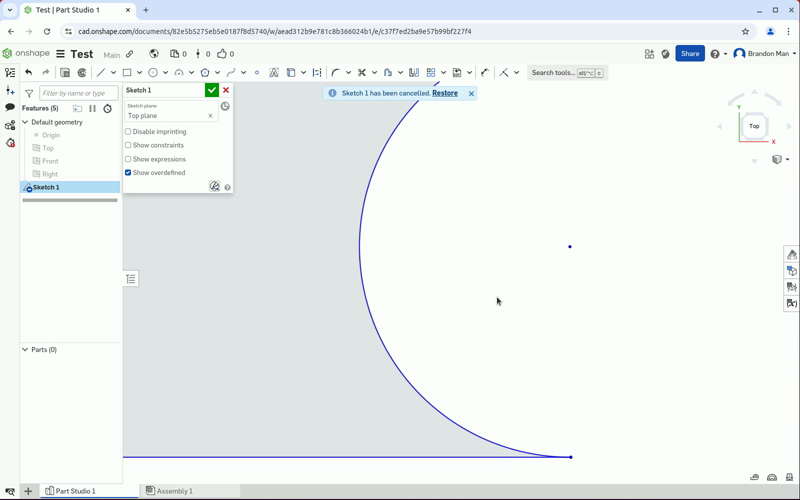
scroll(-6)
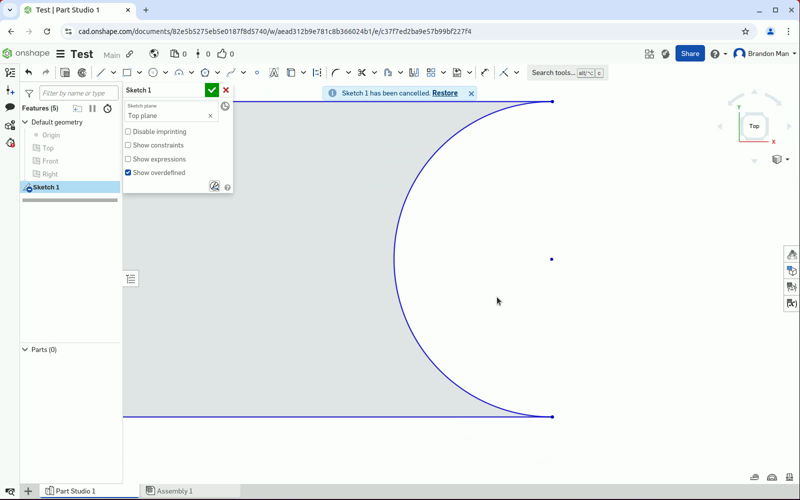
scroll(-6)
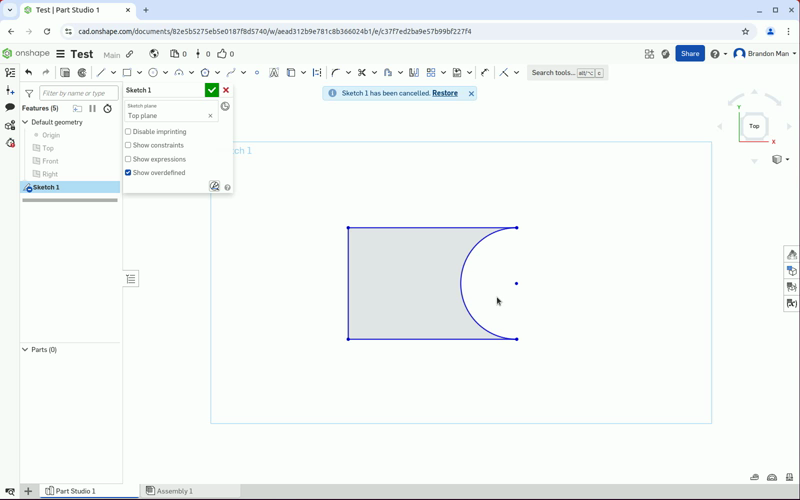
mouse_move(73, 352)
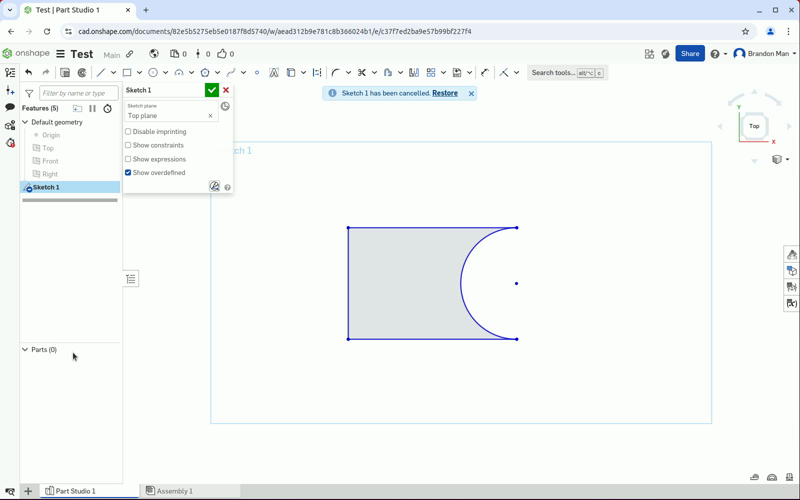
key(shift+y)
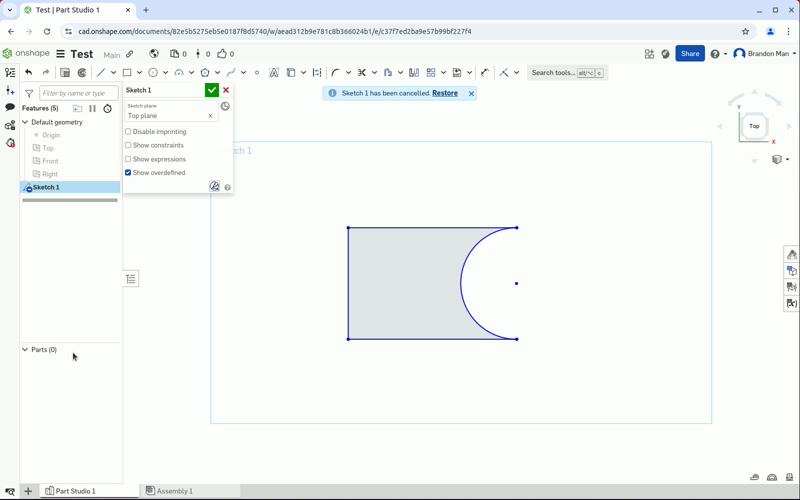
key(shift+e)
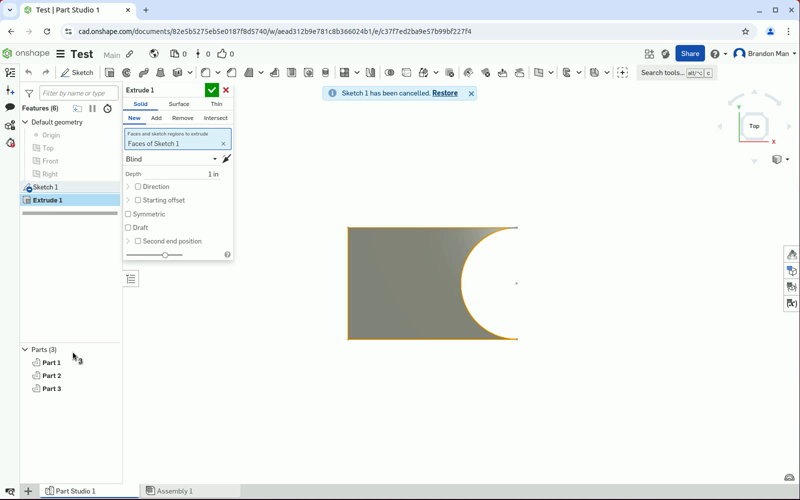
mouse_move(143, 106)
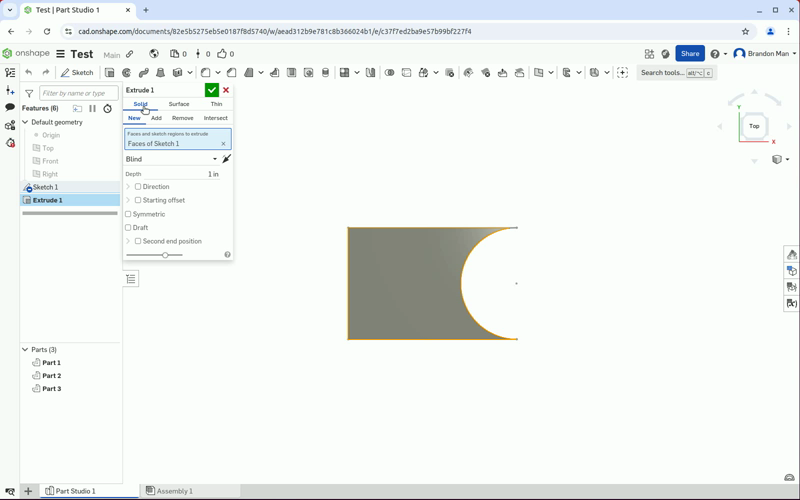
click(143, 106)
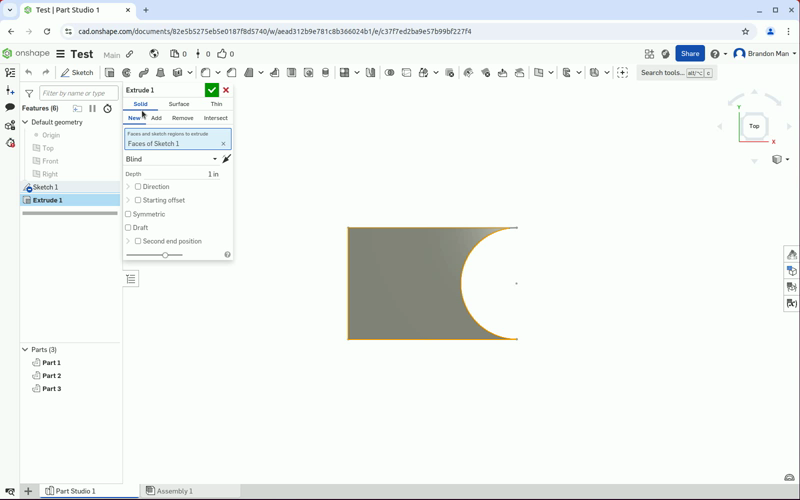
mouse_move(137, 120)
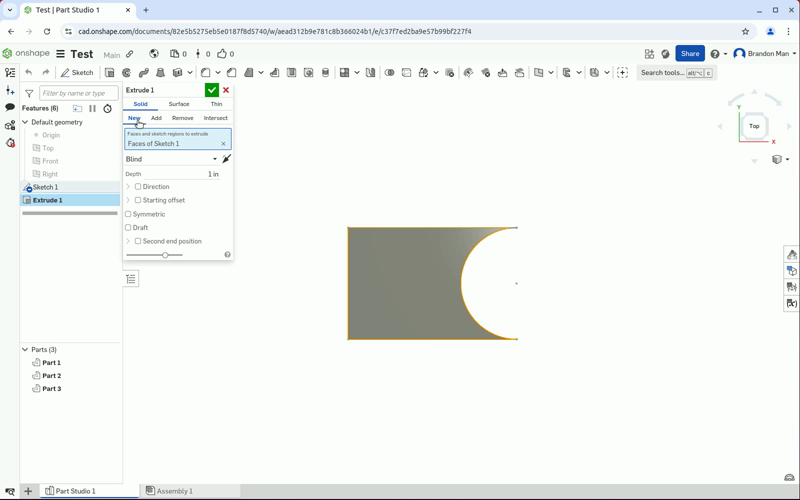
click(137, 120)
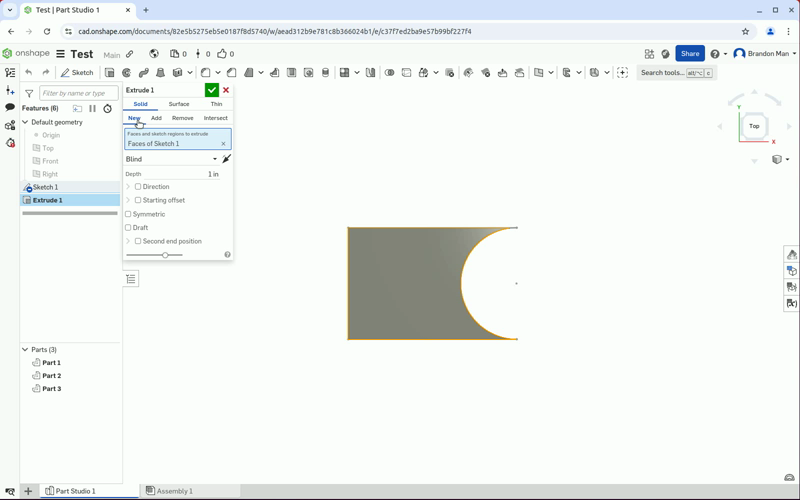
key(tab, 4)
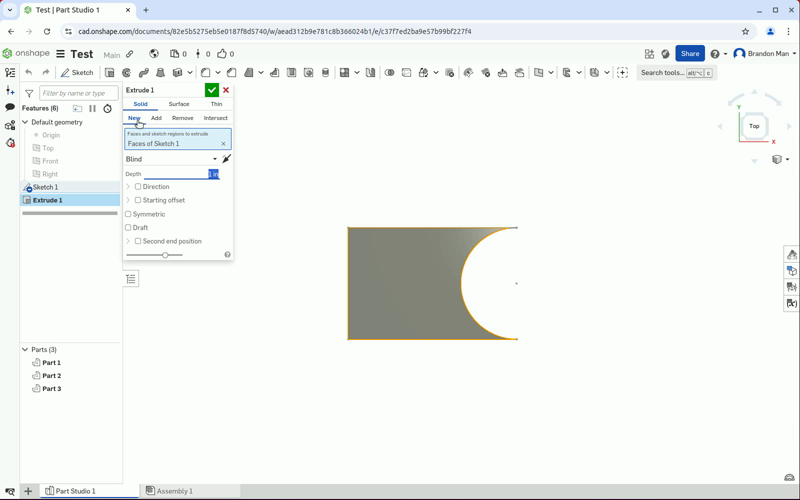
text(4.092)
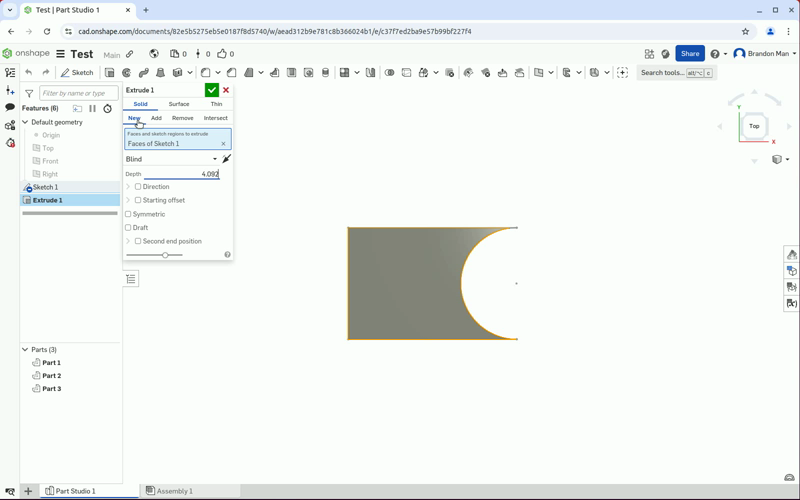
key(enter)
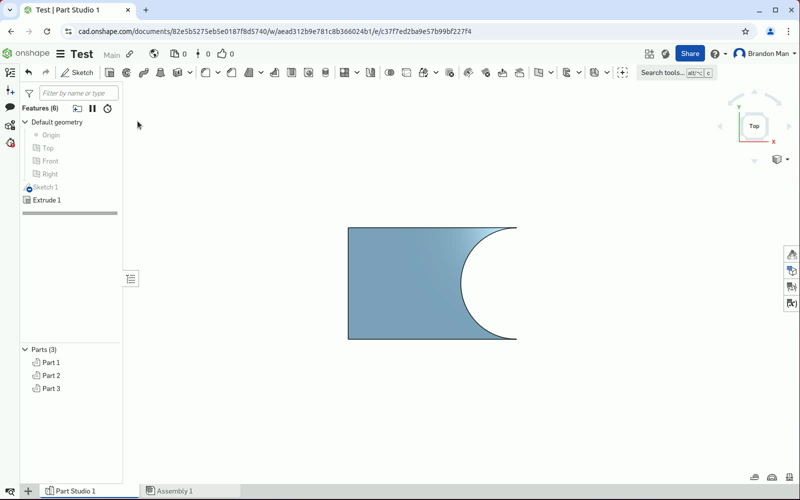
key(shift+h)
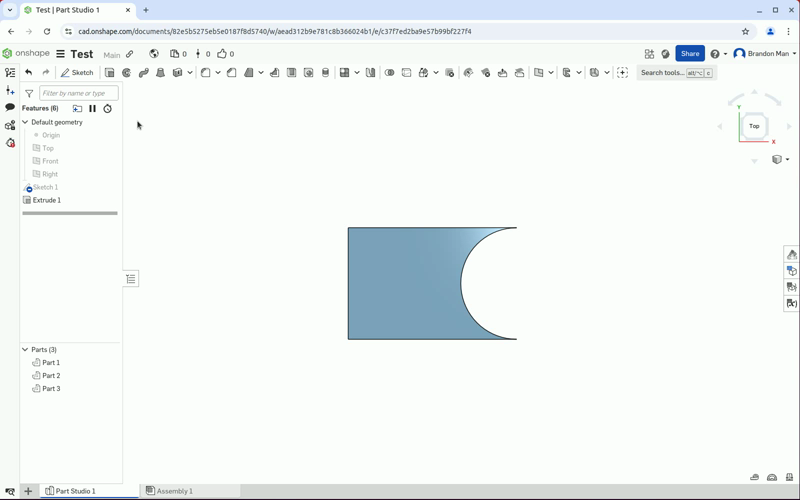
key(shift+h)
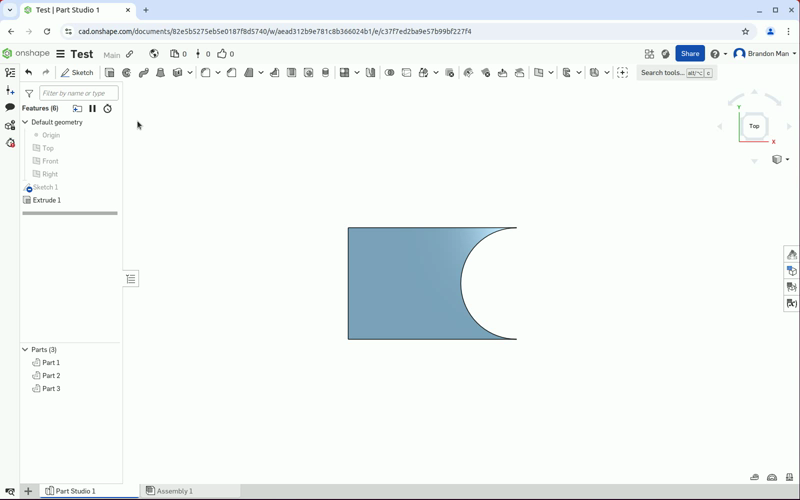
mouse_move(73, 189)
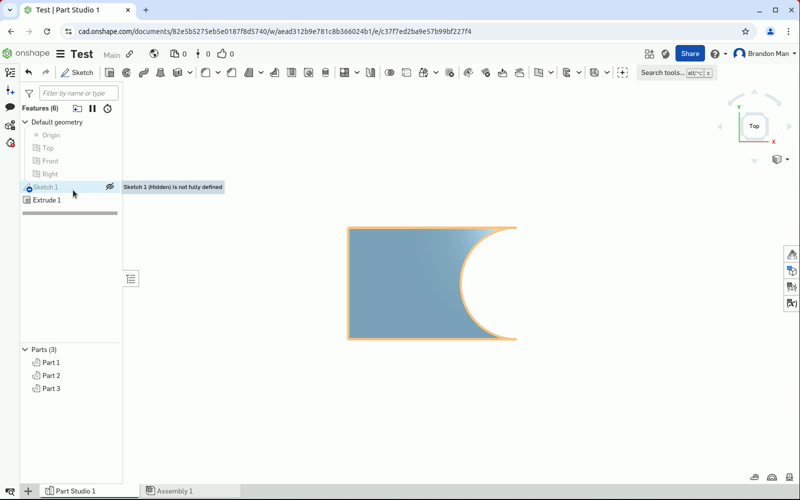
click(73, 189)
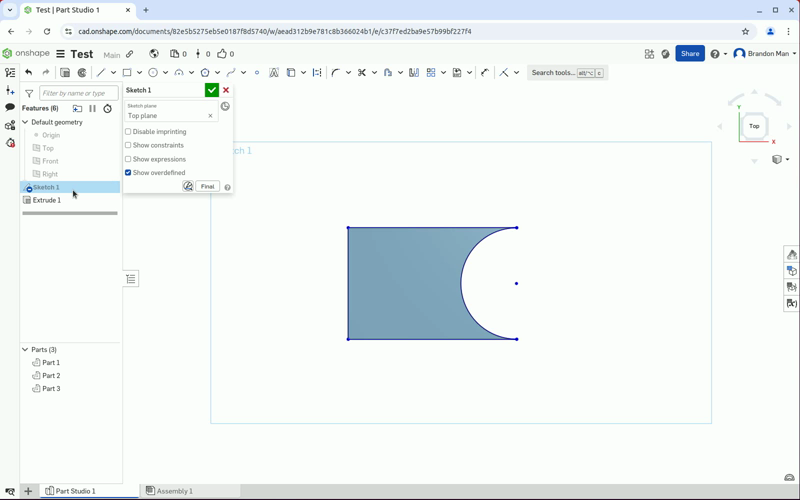
mouse_move(229, 92)
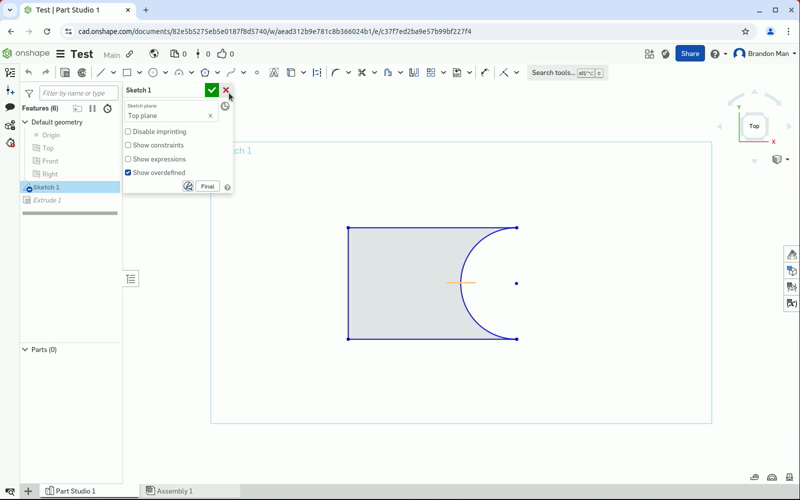
click(229, 92)
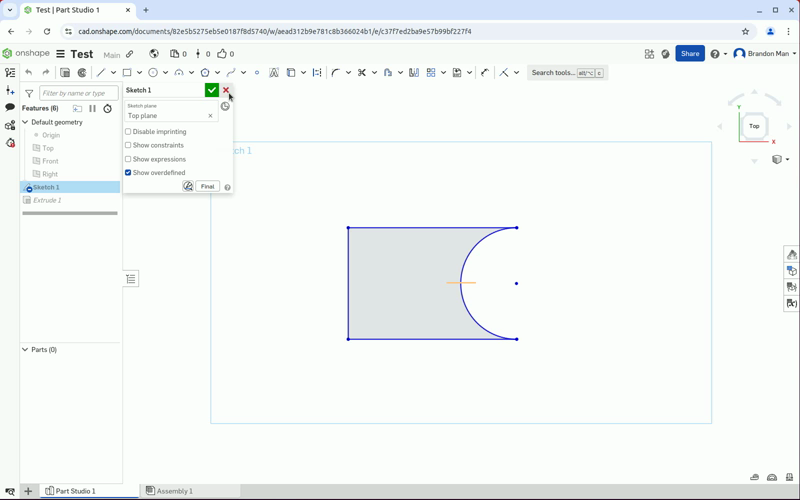
key(shift+s)
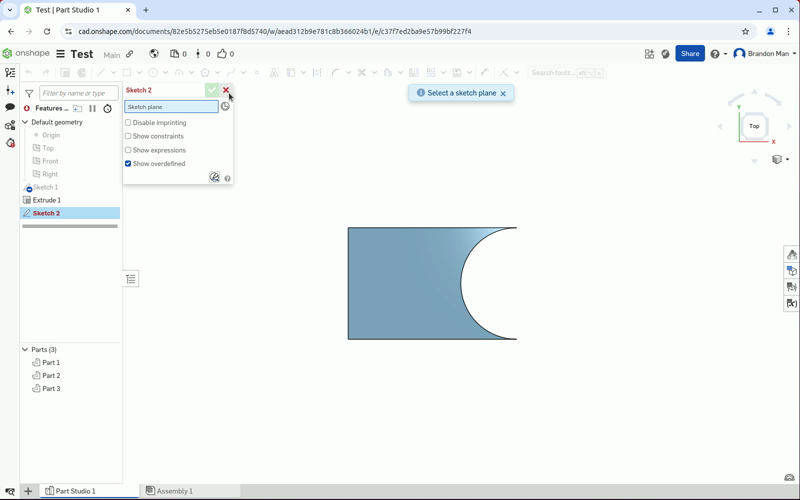
mouse_move(73, 150)
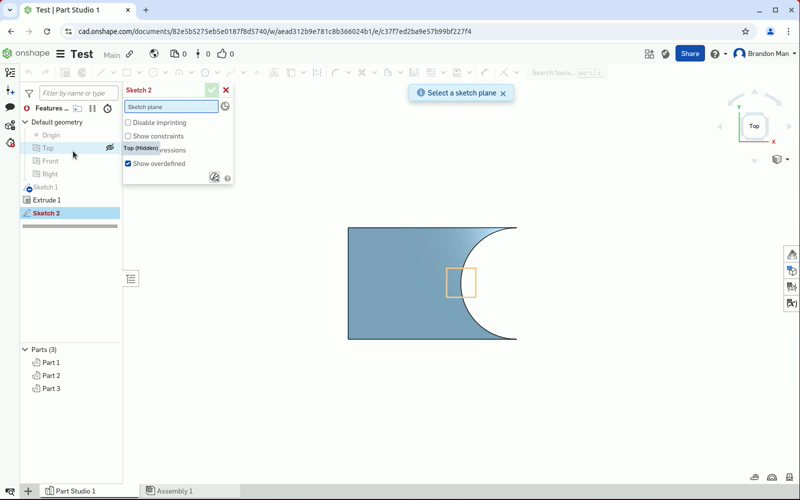
click(73, 150)
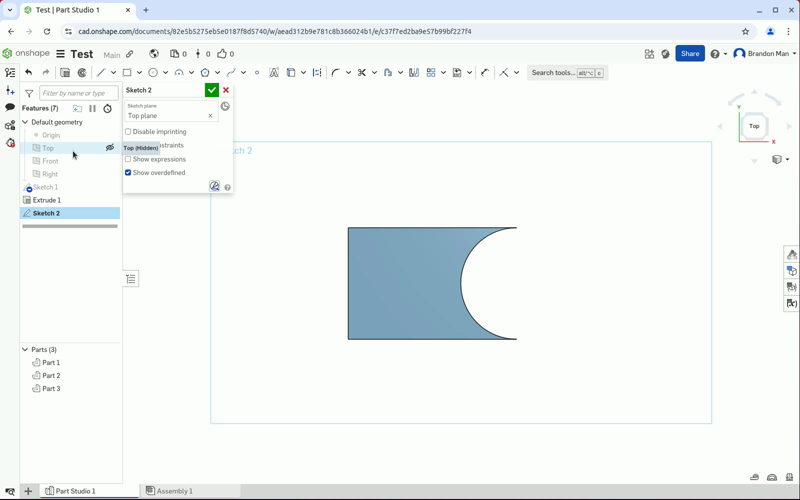
mouse_move(73, 352)
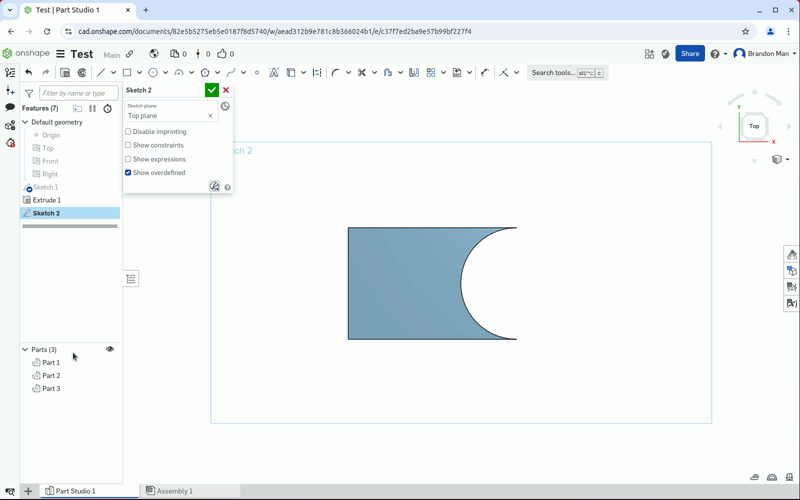
key(y)
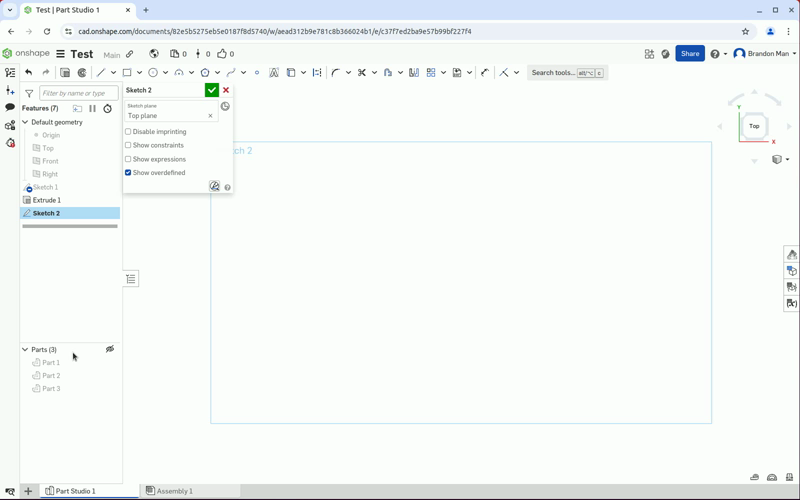
key(c)
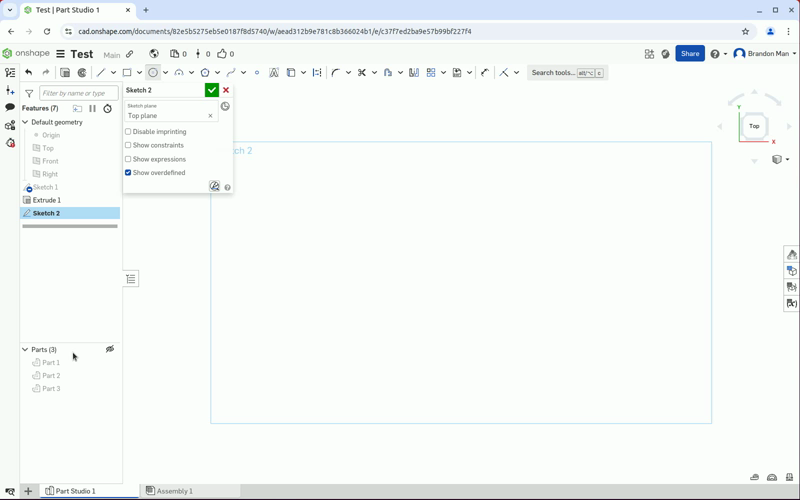
key_down(shift)
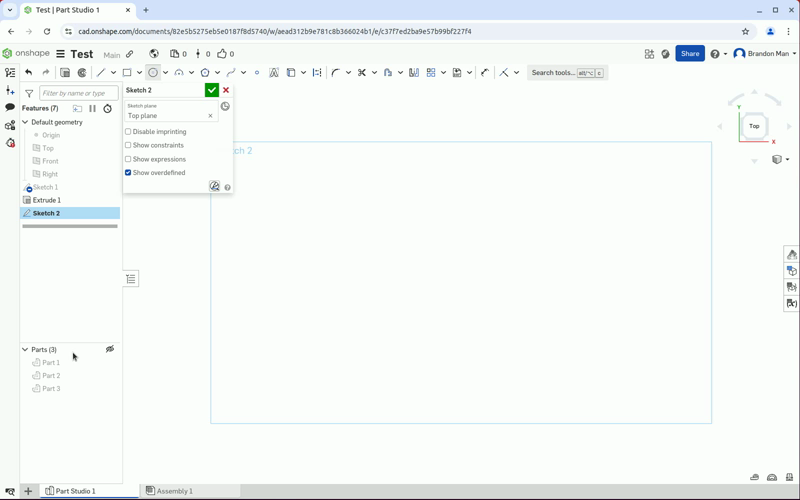
mouse_move(517, 282)
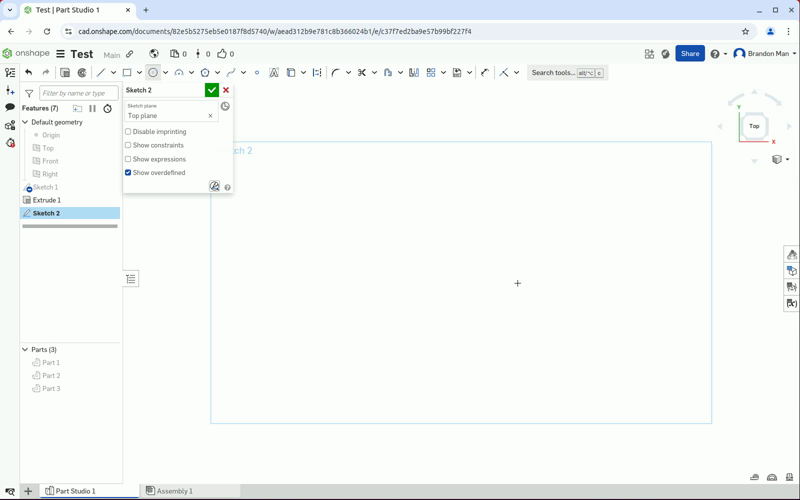
click(517, 282)
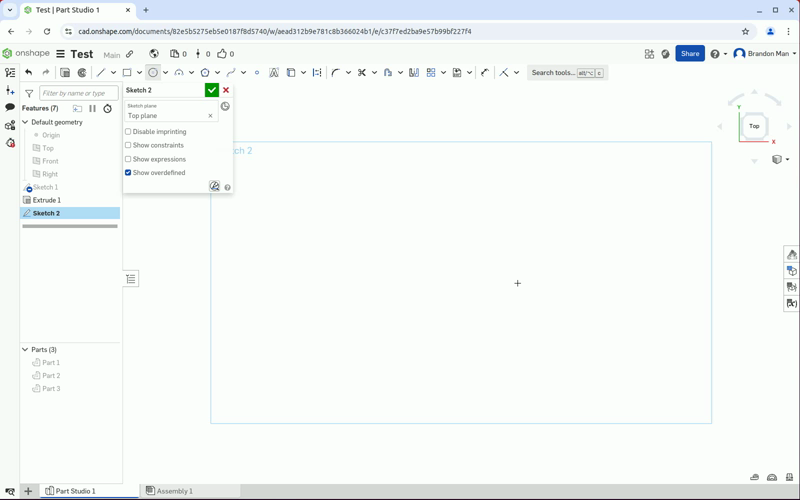
key_up(shift)
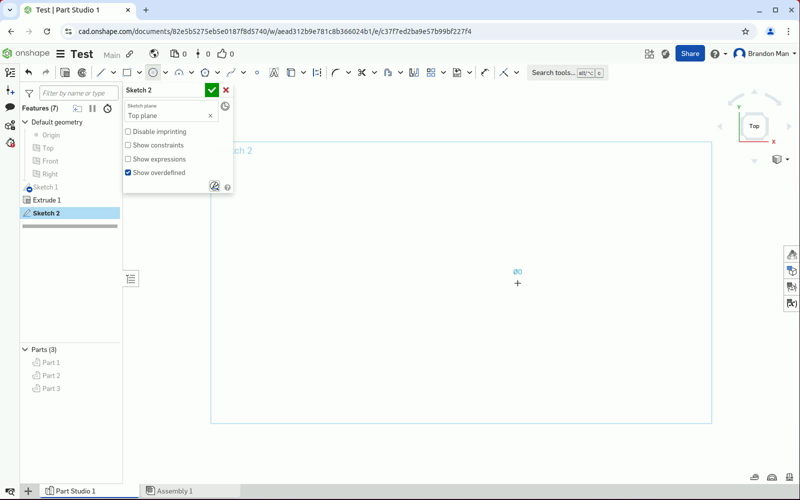
mouse_move(573, 282)
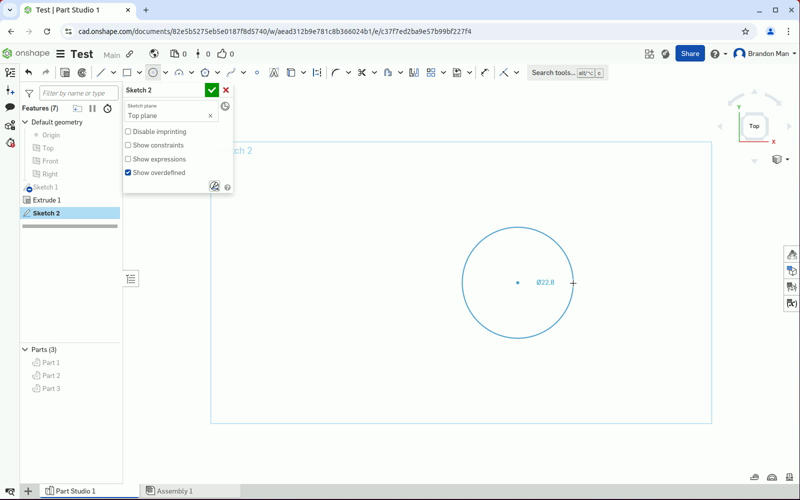
click(573, 282)
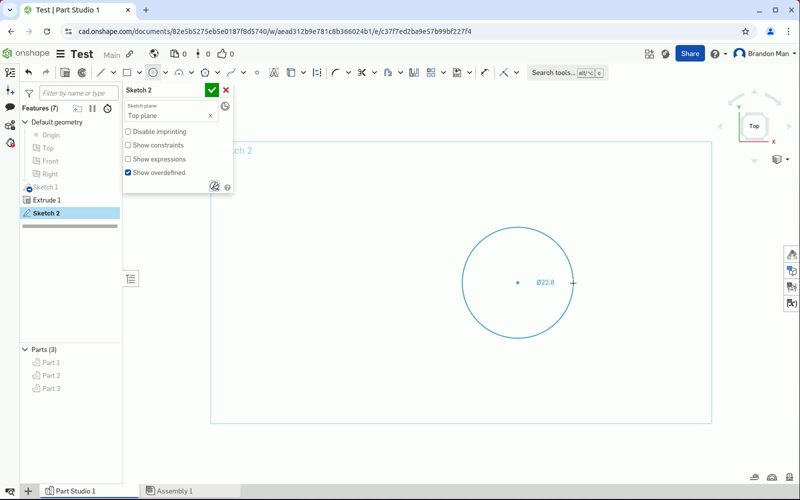
key(esc)
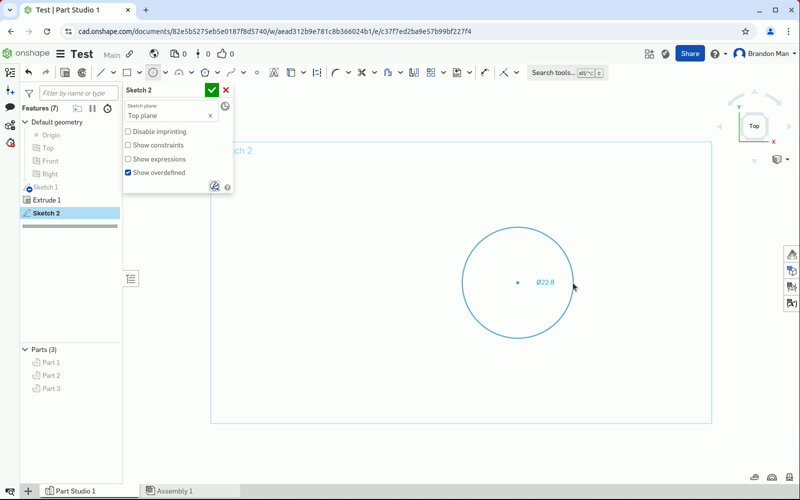
key(c)
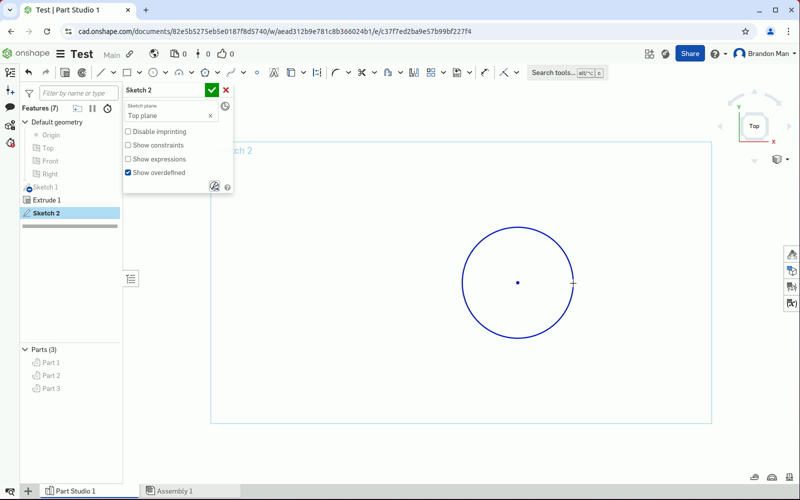
key_down(shift)
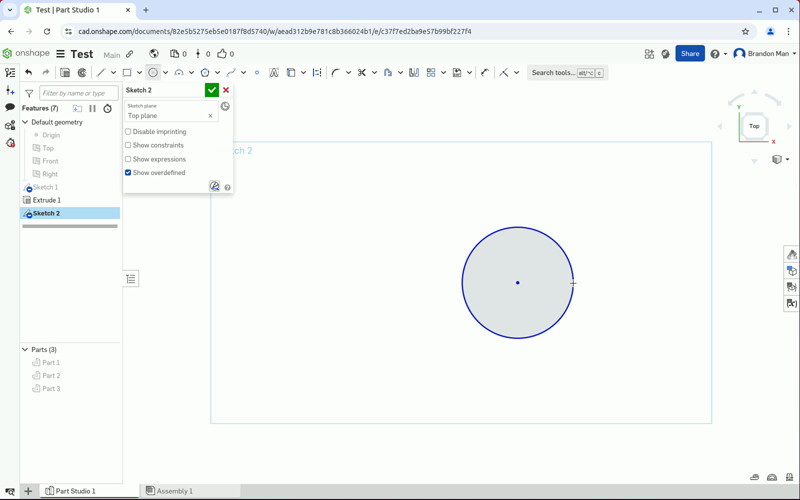
mouse_move(517, 282)
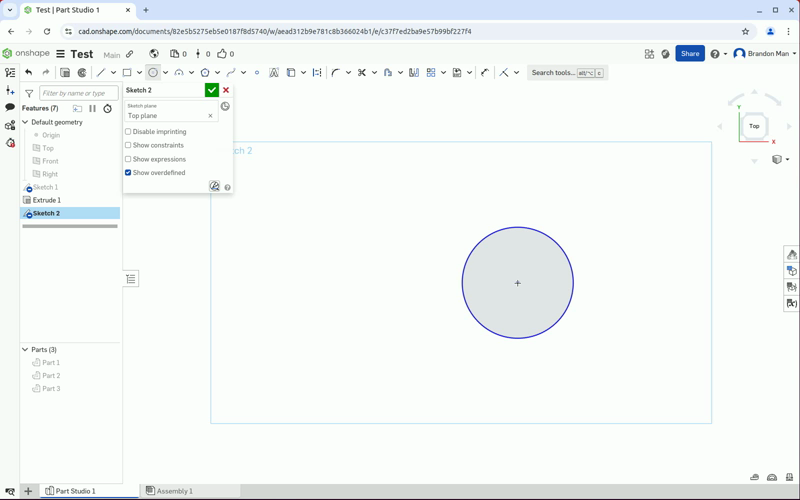
click(517, 282)
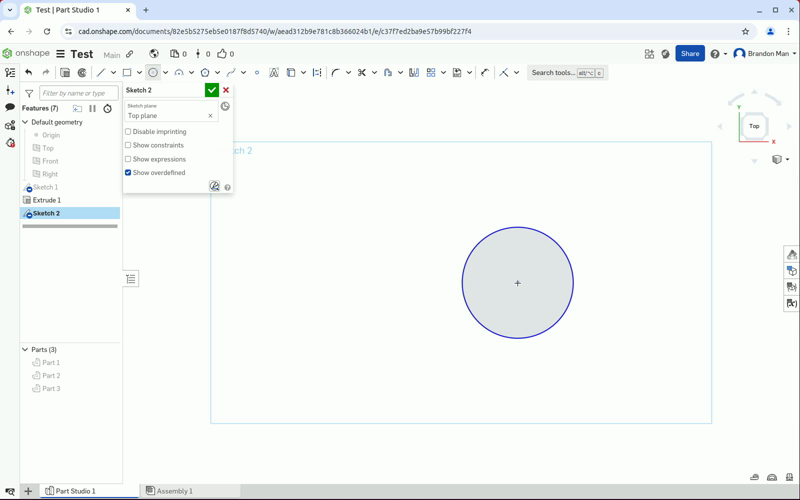
key_up(shift)
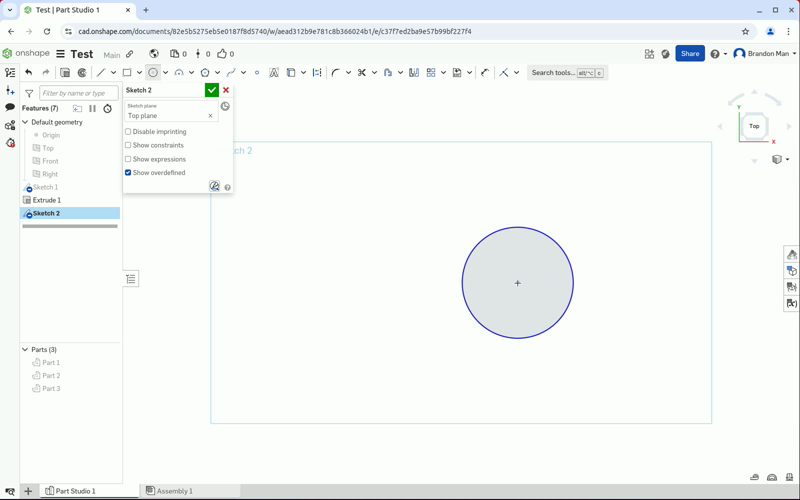
mouse_move(562, 282)
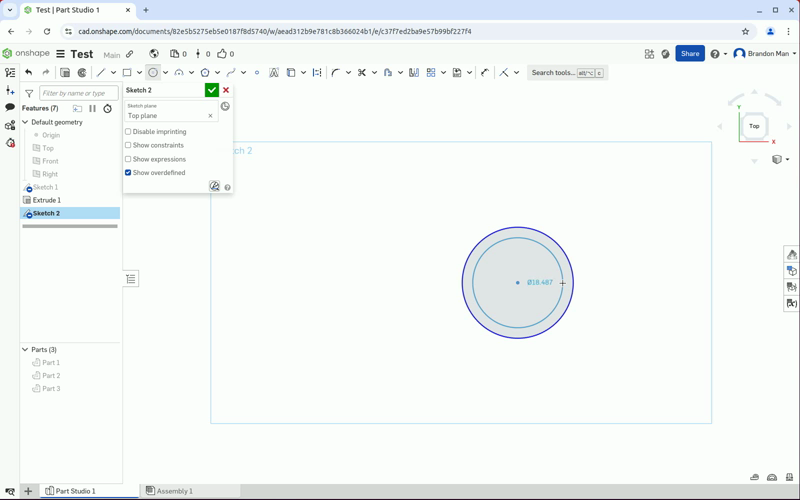
click(562, 282)
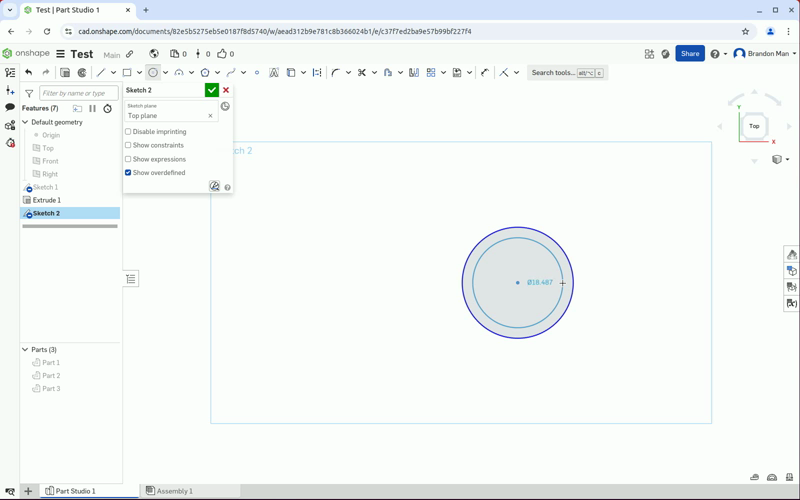
key(esc)
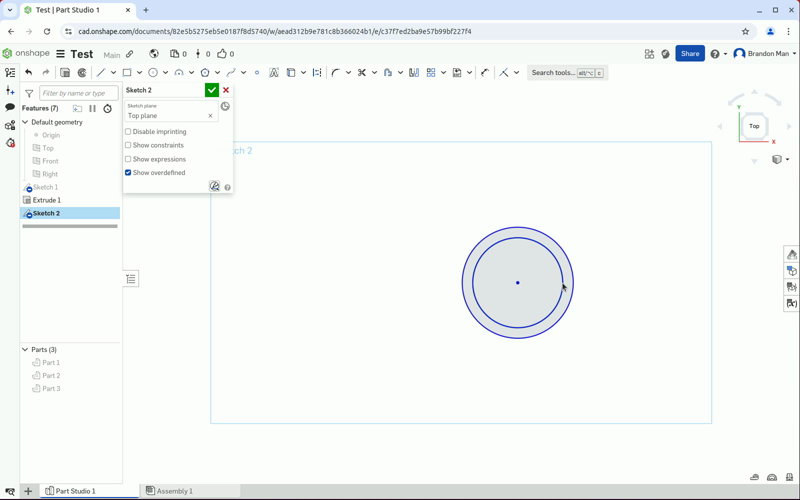
mouse_move(537, 329)
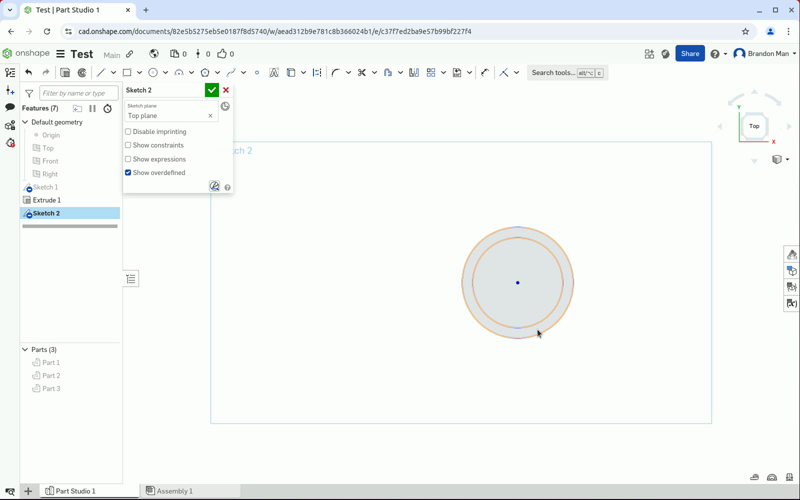
click(537, 329)
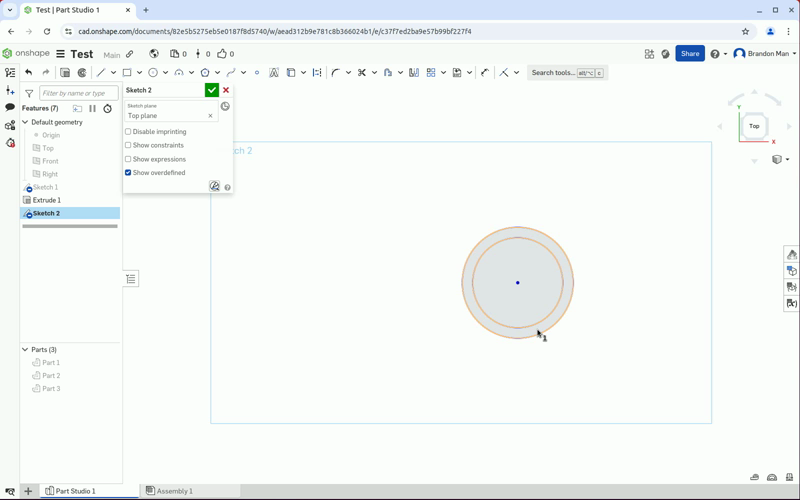
mouse_move(73, 352)
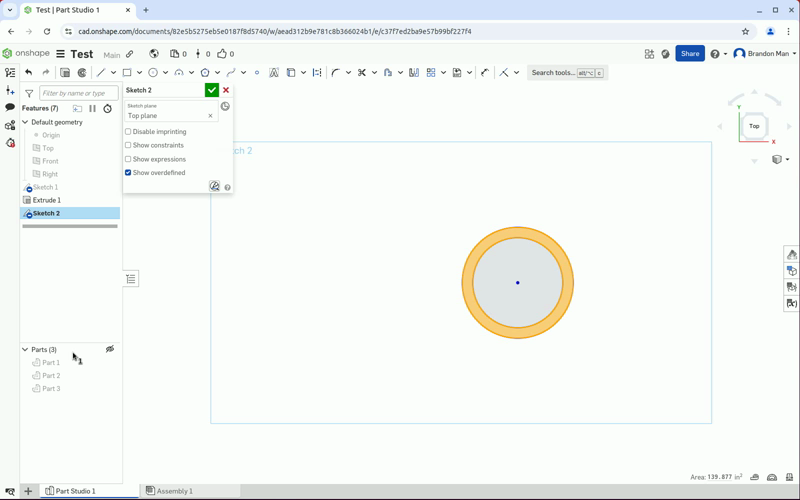
key(shift+y)
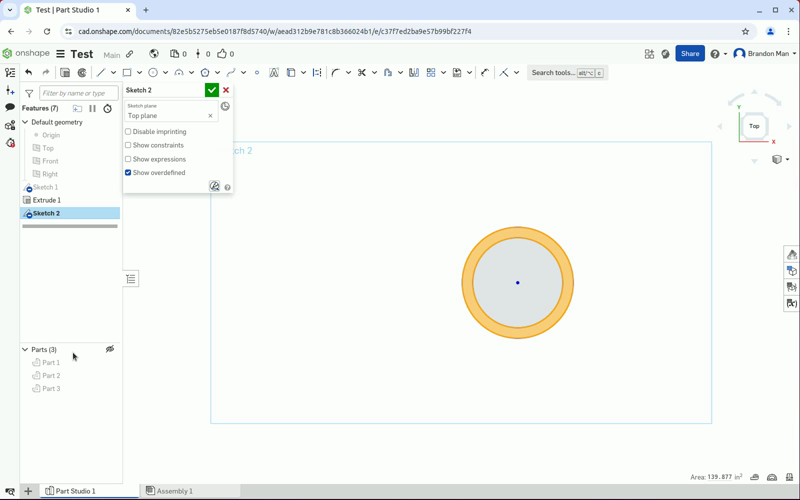
key(shift+e)
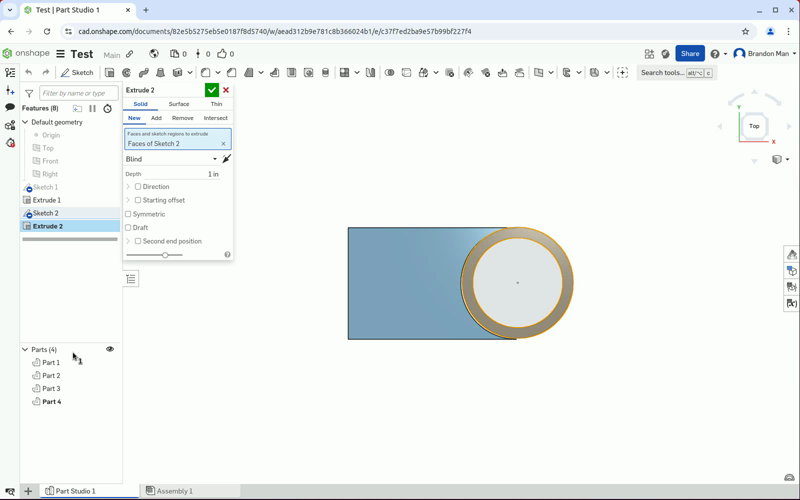
mouse_move(143, 106)
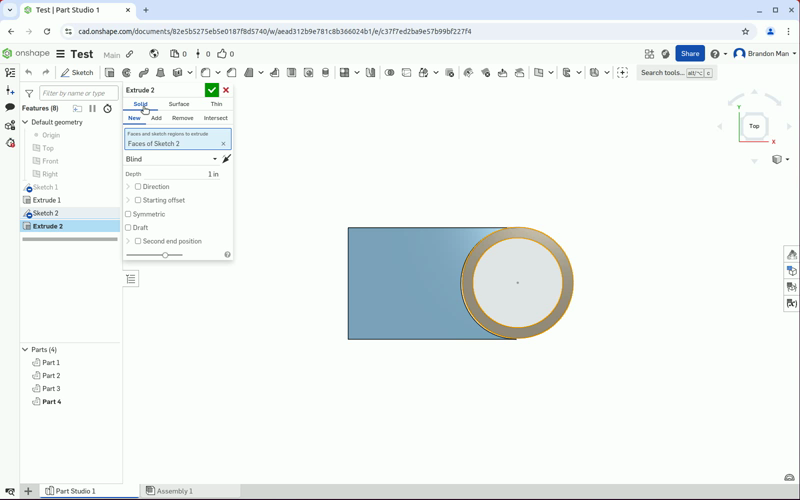
click(143, 106)
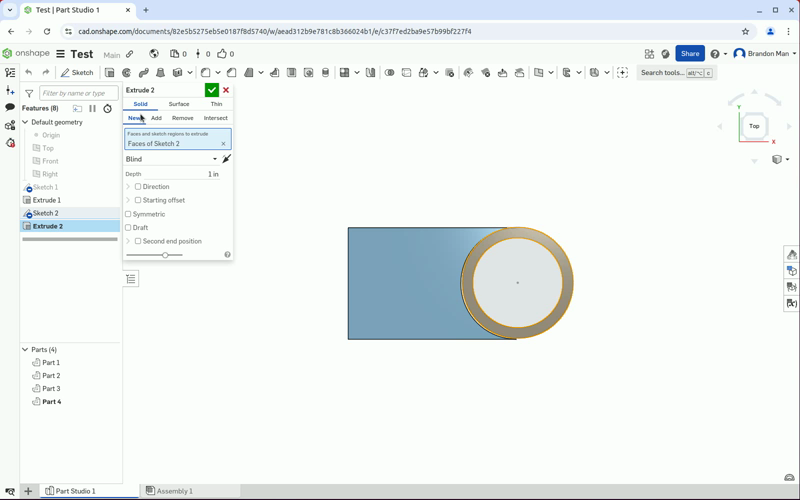
mouse_move(137, 120)
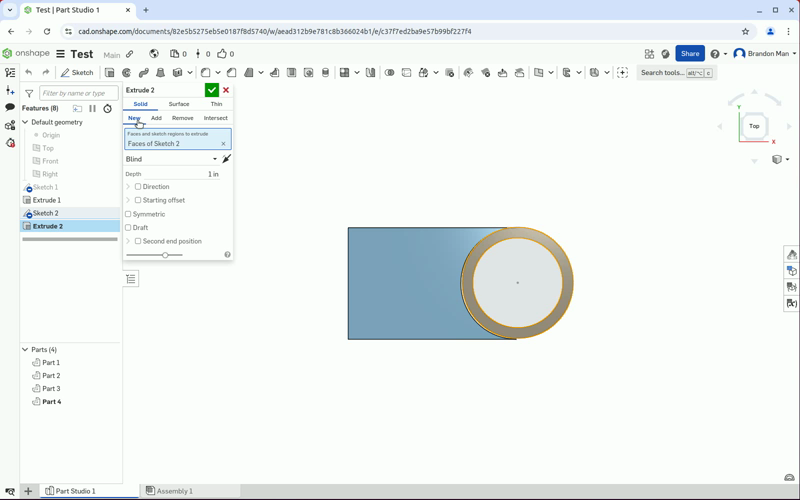
click(137, 120)
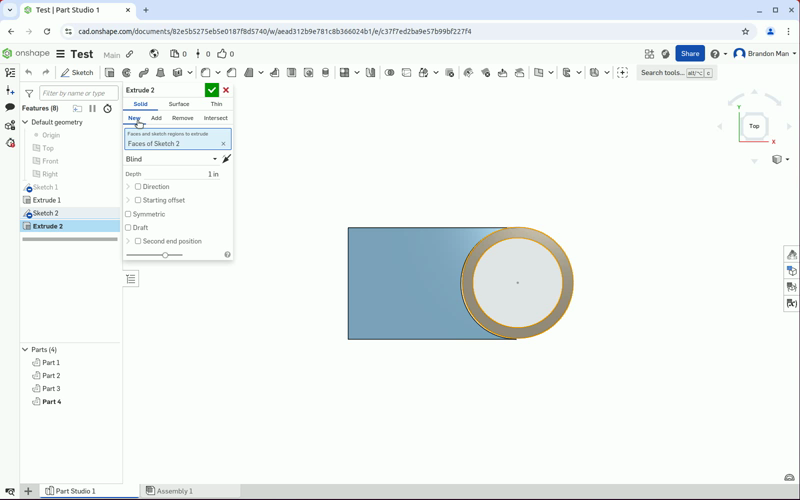
key(tab, 4)
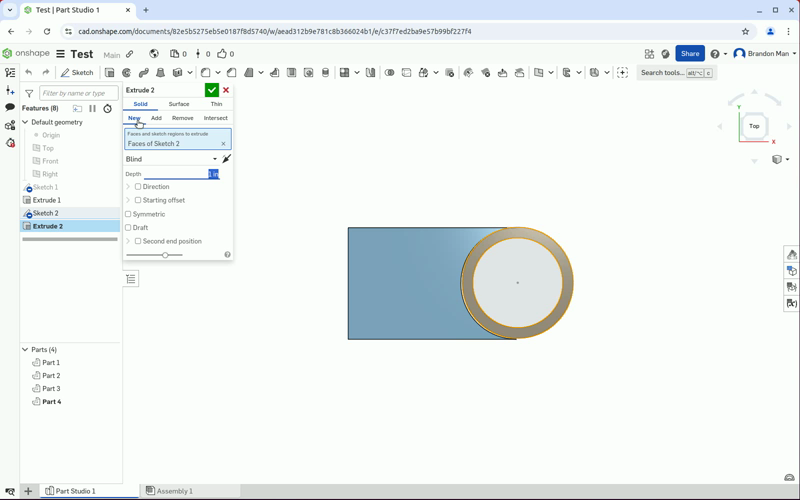
text(4.092)
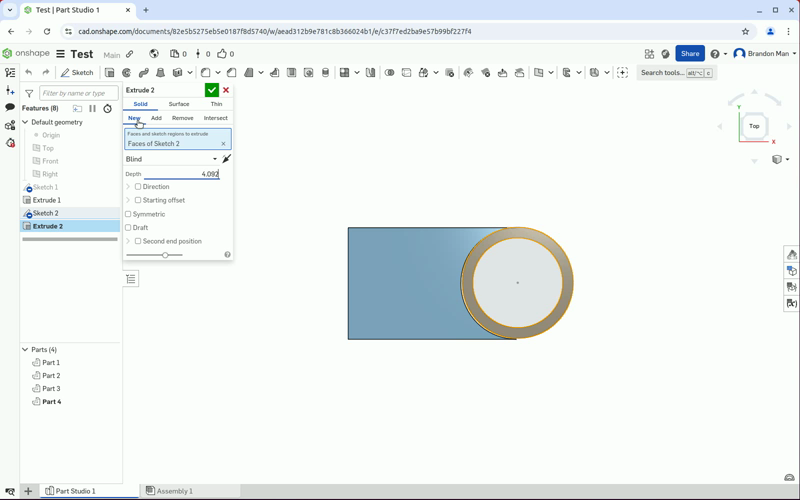
key(enter)
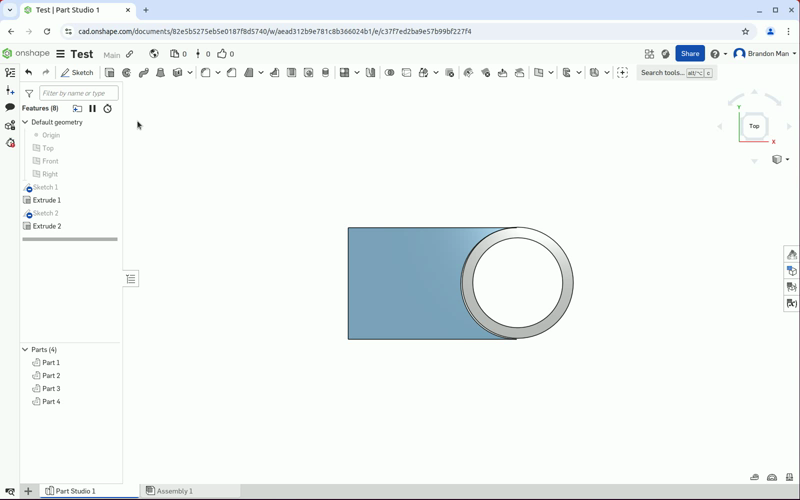
key(shift+h)
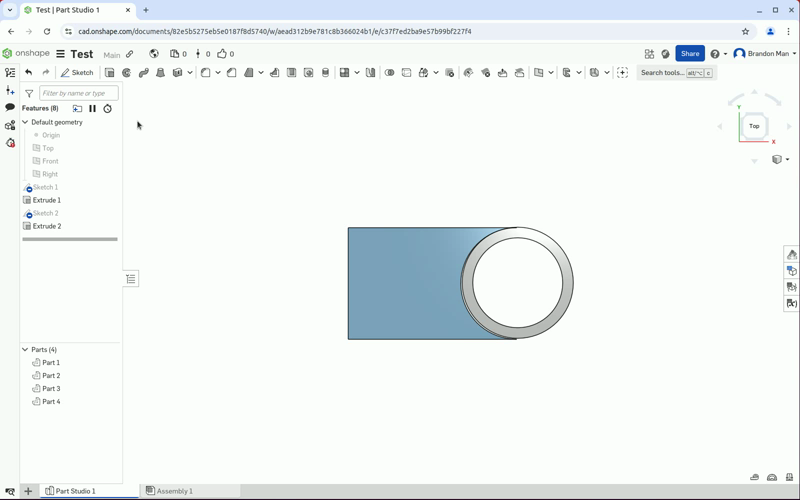
key(shift+h)
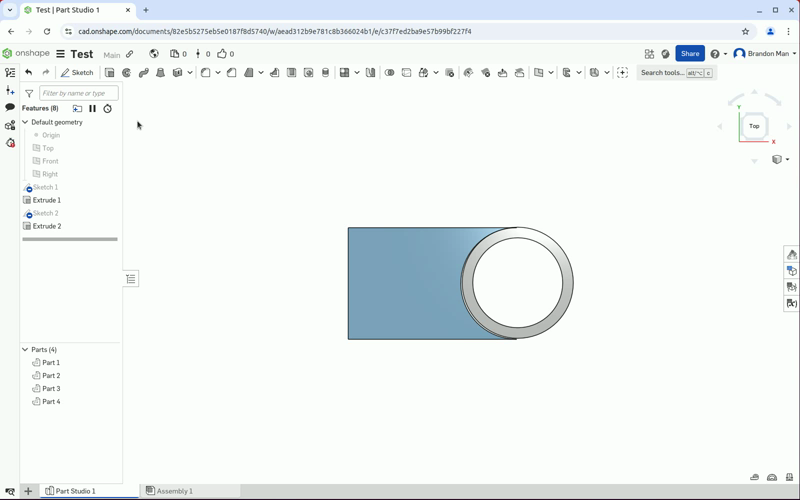
mouse_move(73, 189)
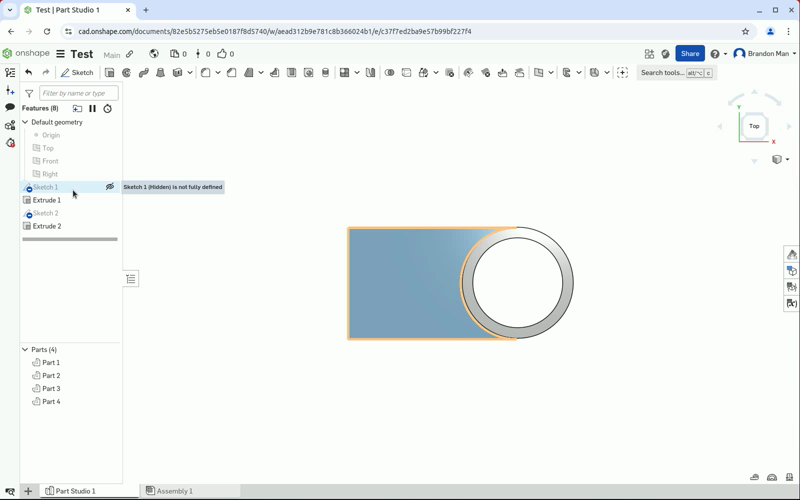
click(73, 189)
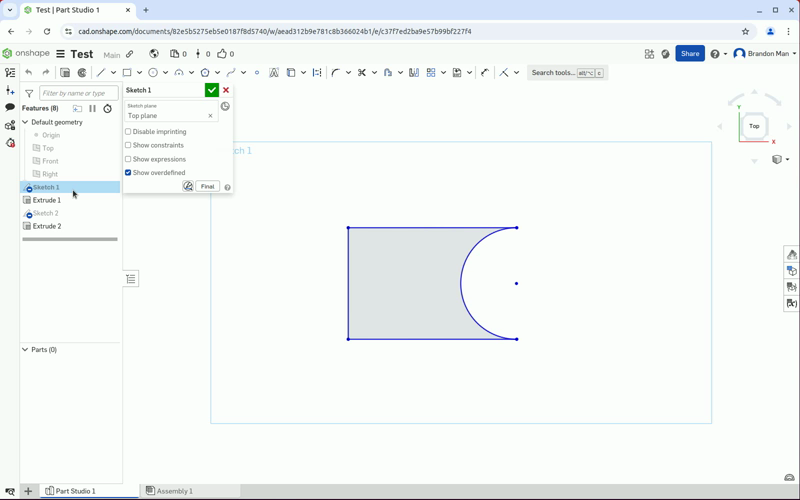
mouse_move(229, 92)
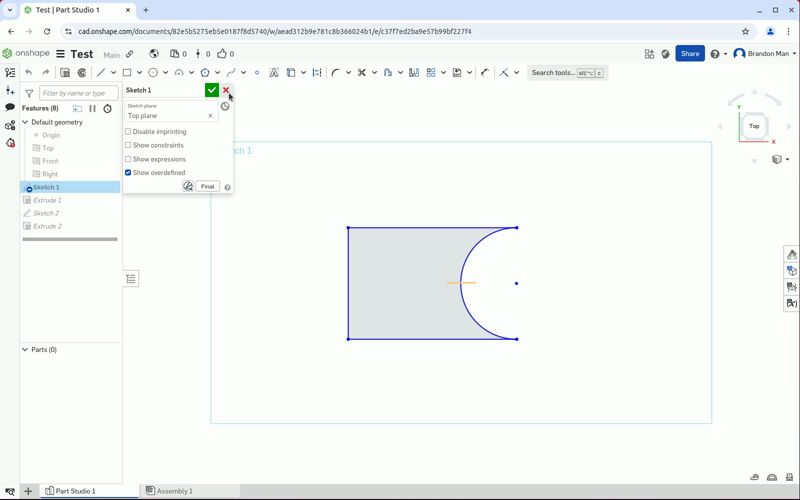
click(229, 92)
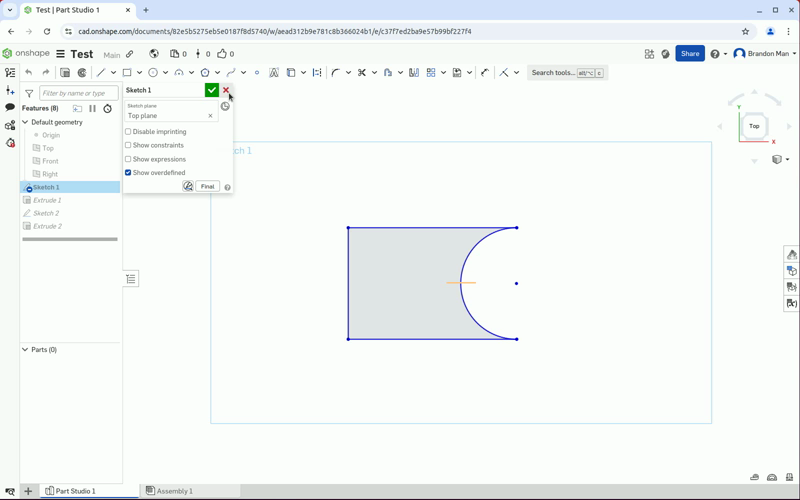
key(shift+s)
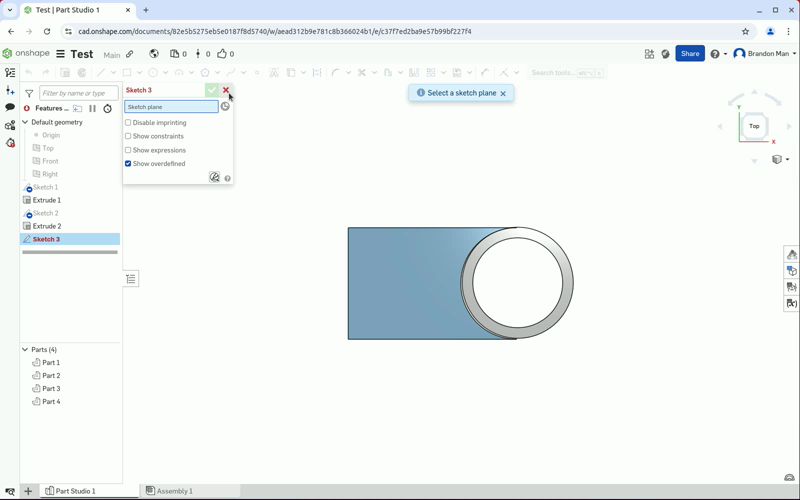
mouse_move(73, 150)
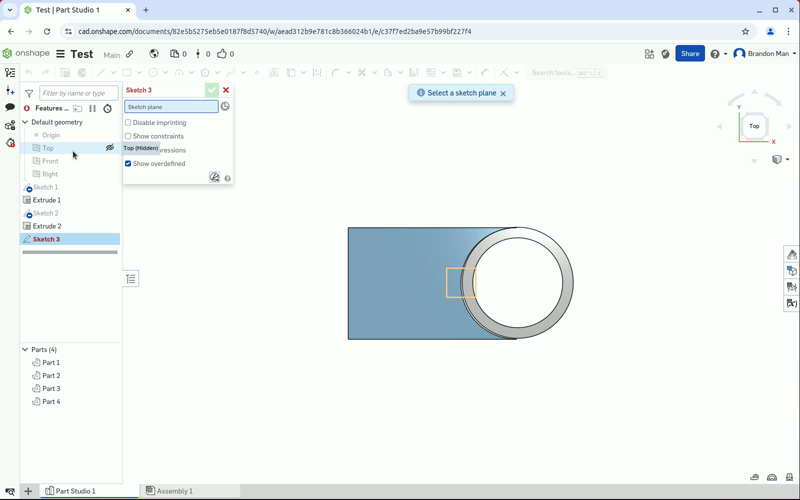
click(73, 150)
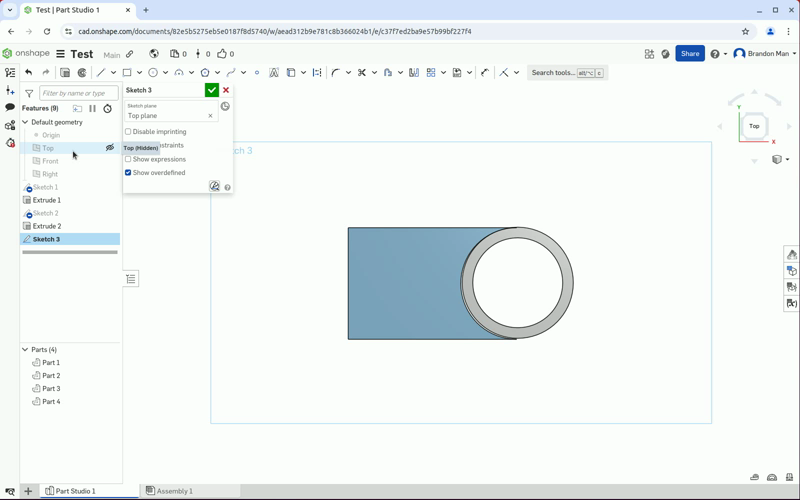
mouse_move(73, 352)
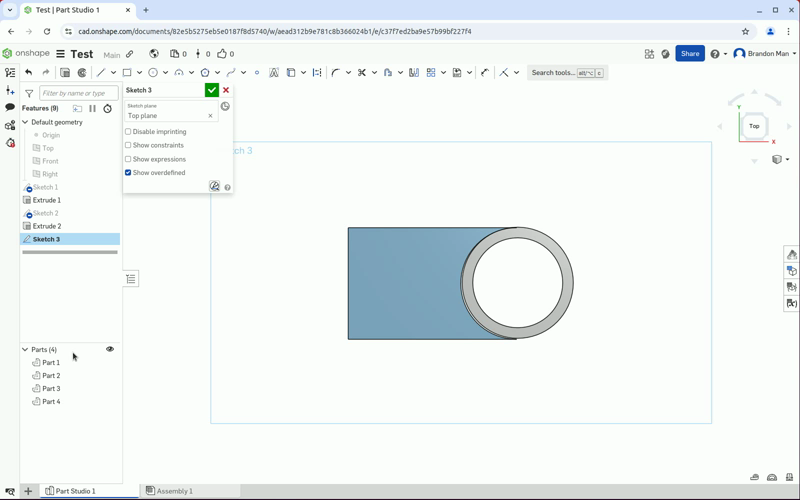
key(y)
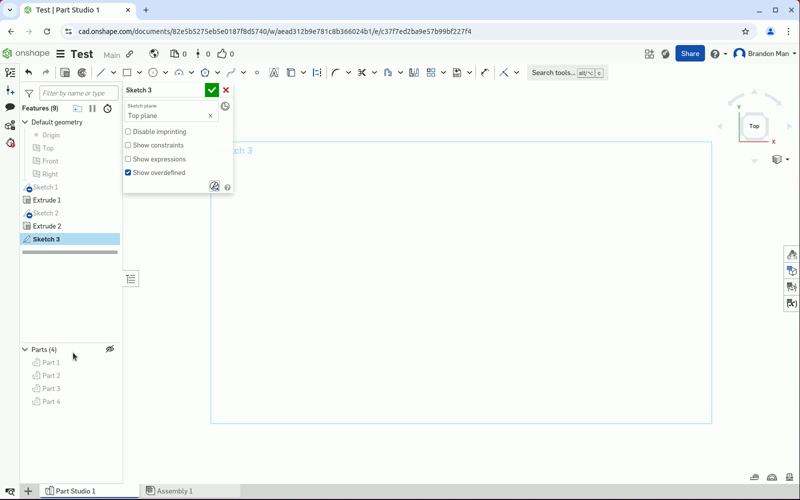
key(c)
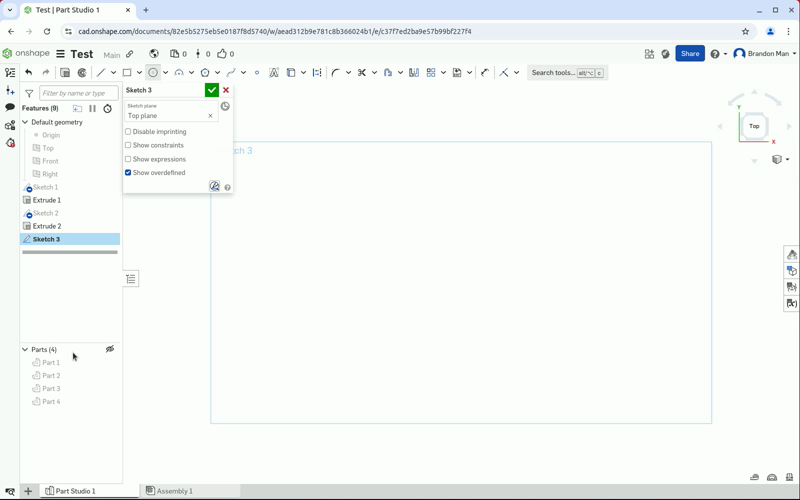
key_down(shift)
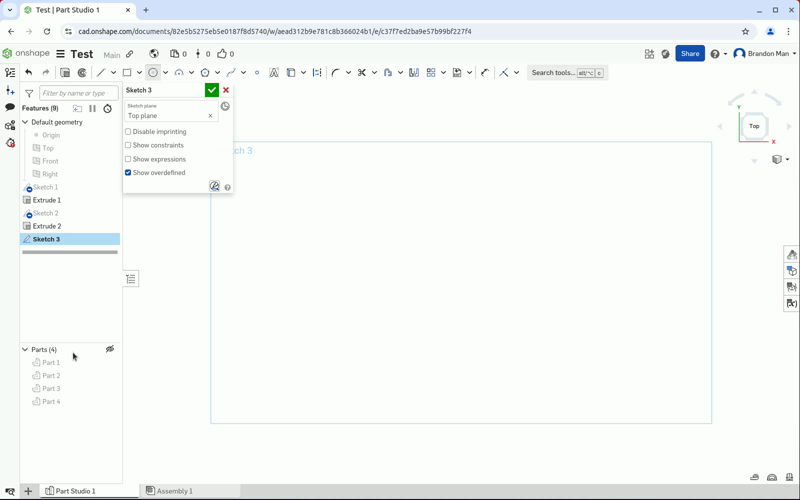
mouse_move(517, 282)
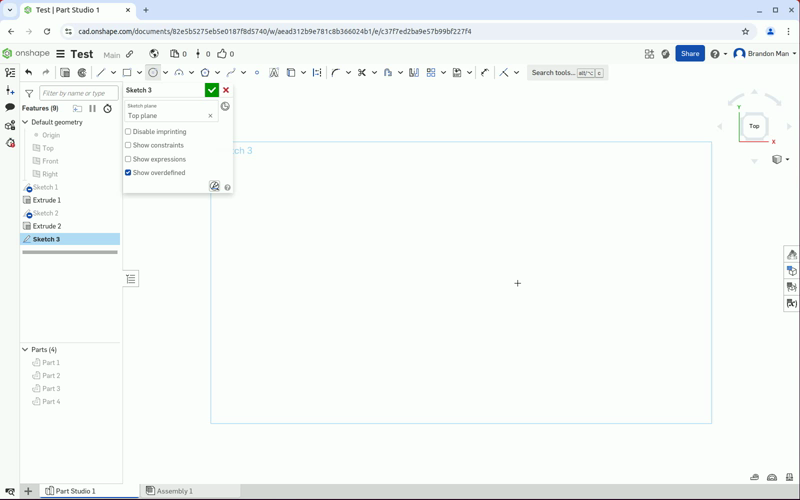
click(517, 282)
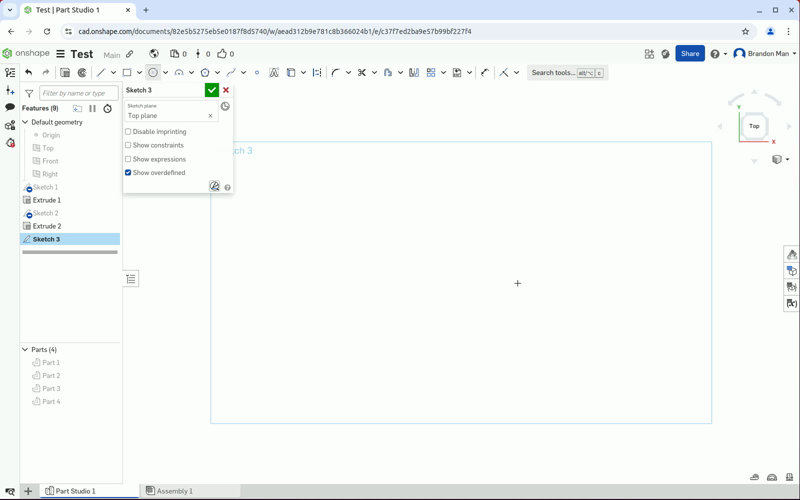
key_up(shift)
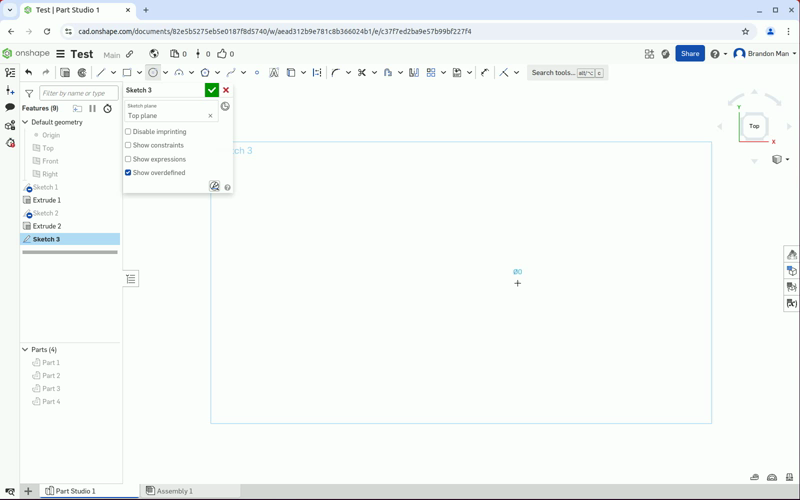
mouse_move(573, 282)
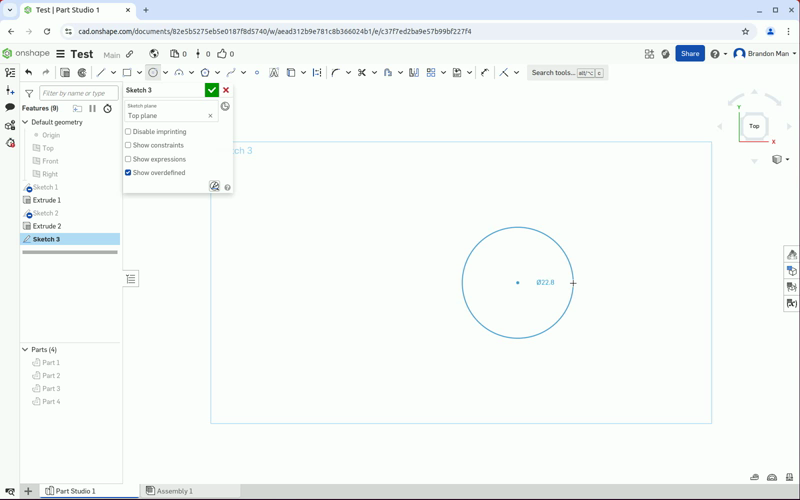
click(573, 282)
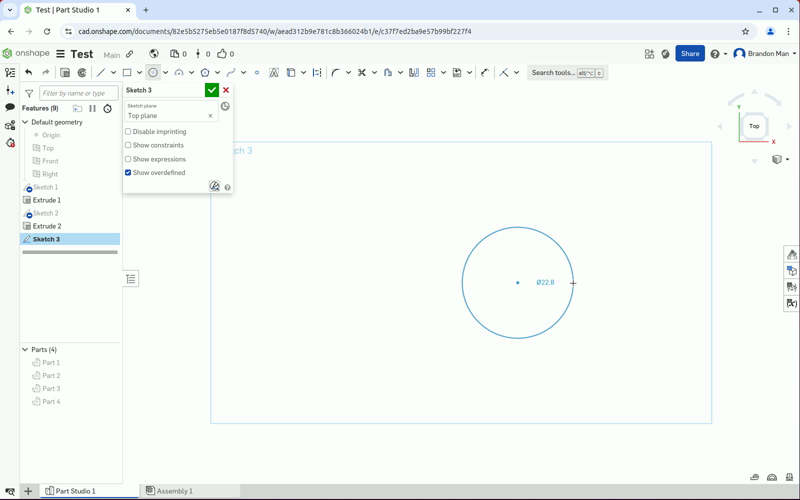
key(esc)
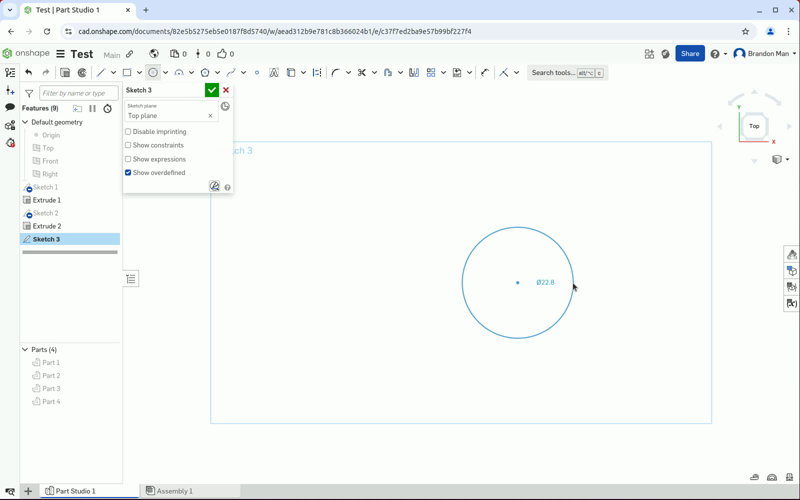
key(c)
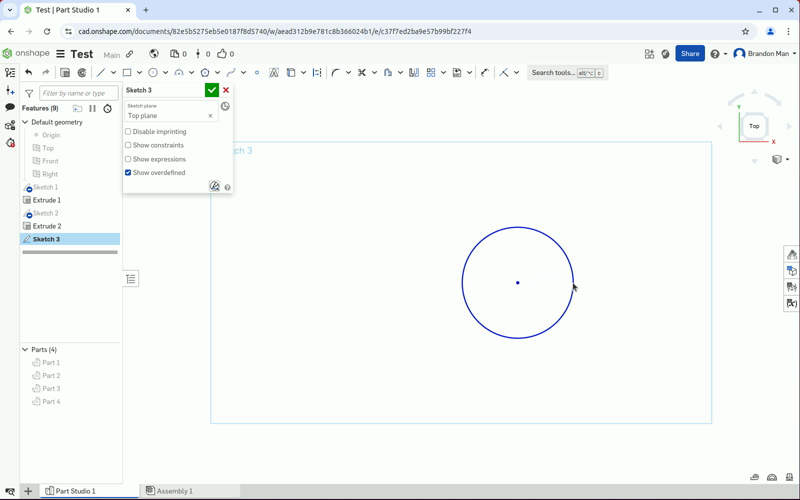
key_down(shift)
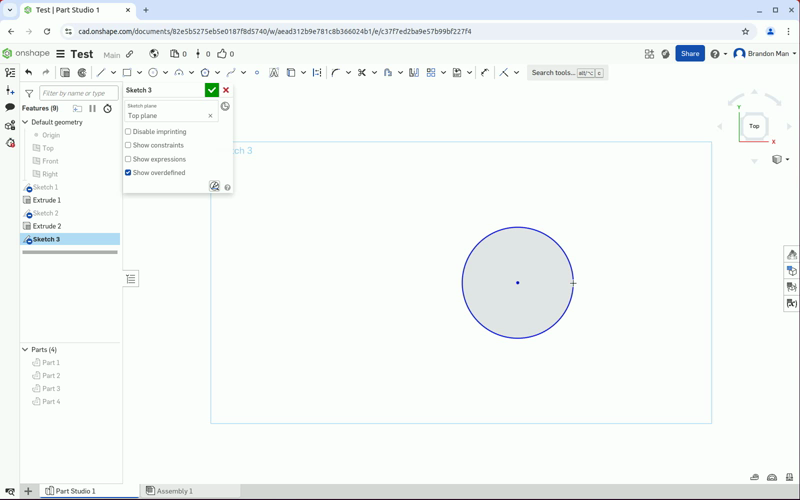
mouse_move(517, 282)
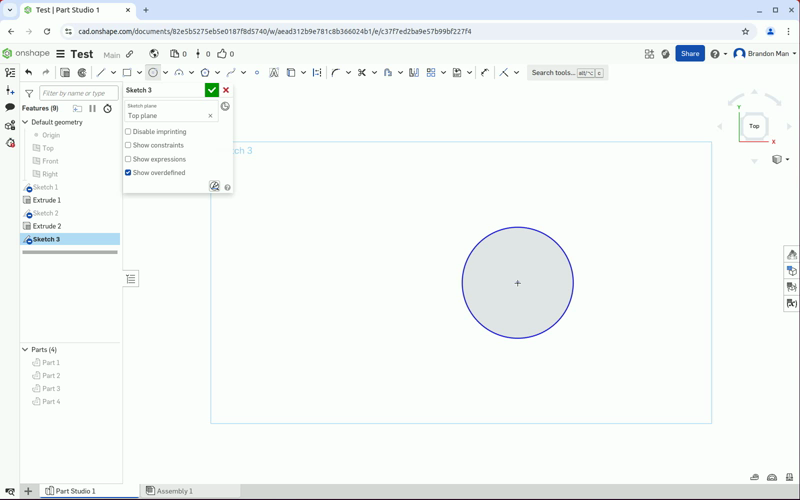
click(517, 282)
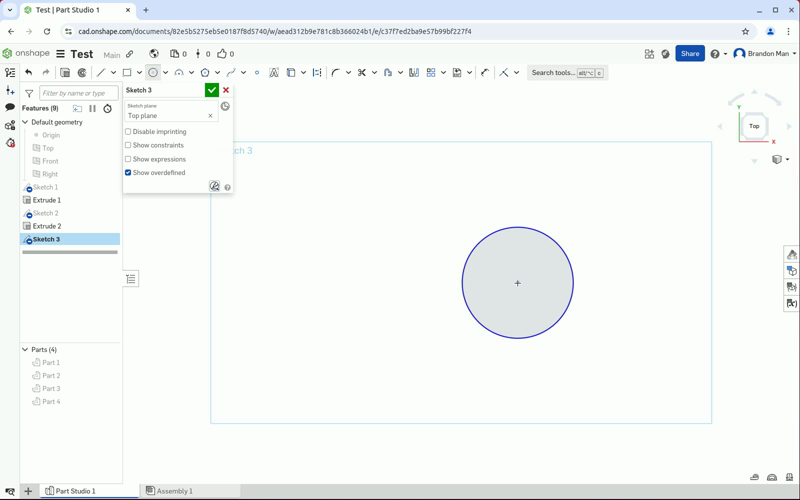
key_up(shift)
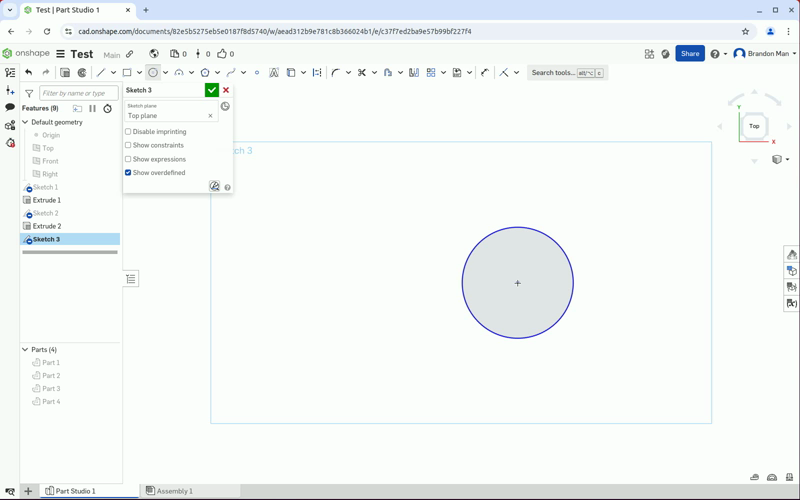
mouse_move(562, 282)
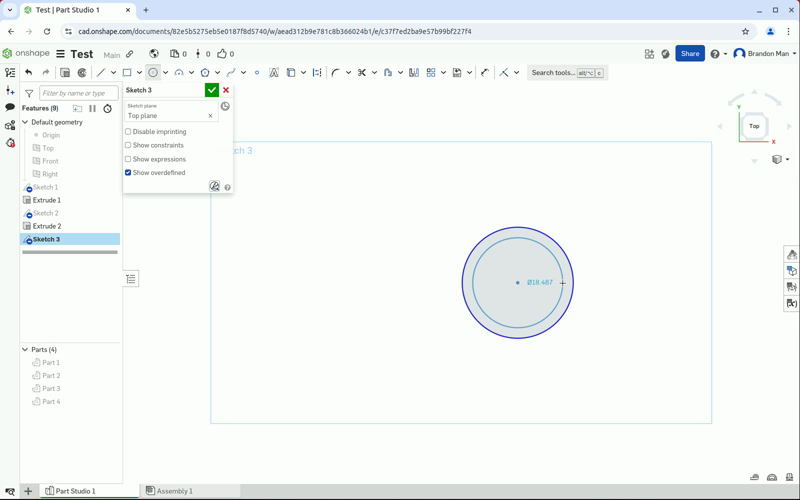
click(562, 282)
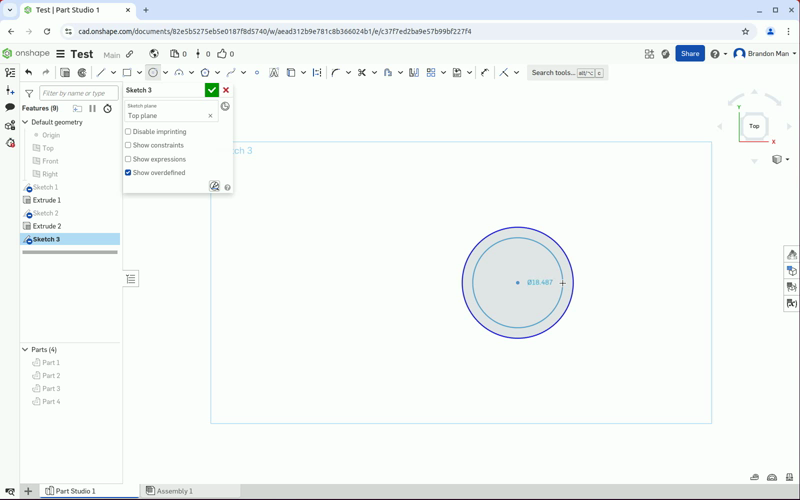
key(esc)
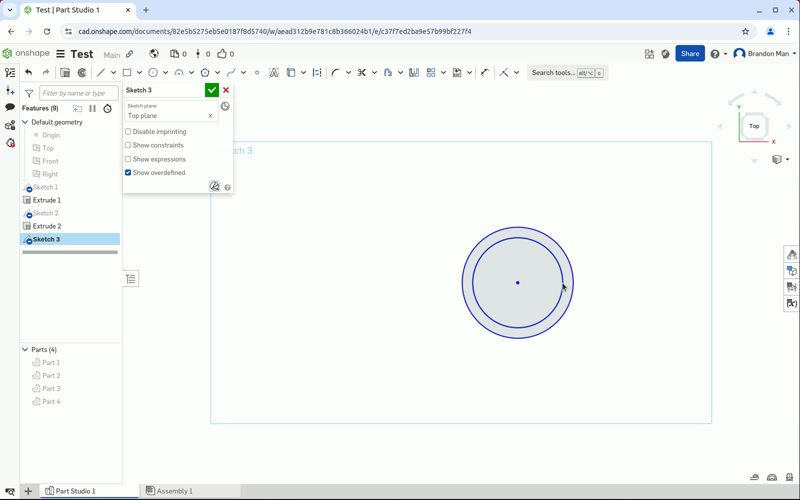
mouse_move(563, 262)
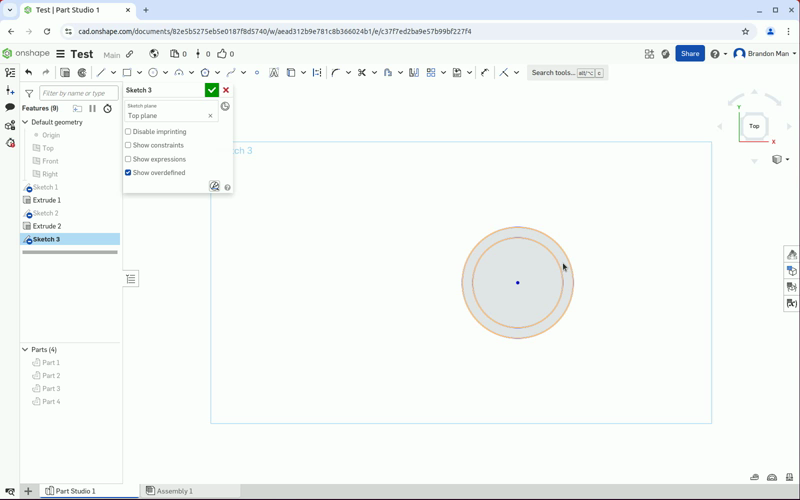
click(563, 262)
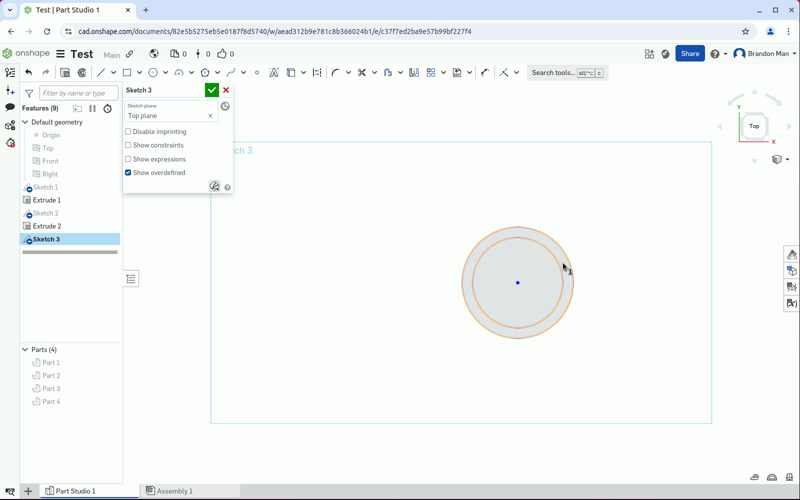
mouse_move(73, 352)
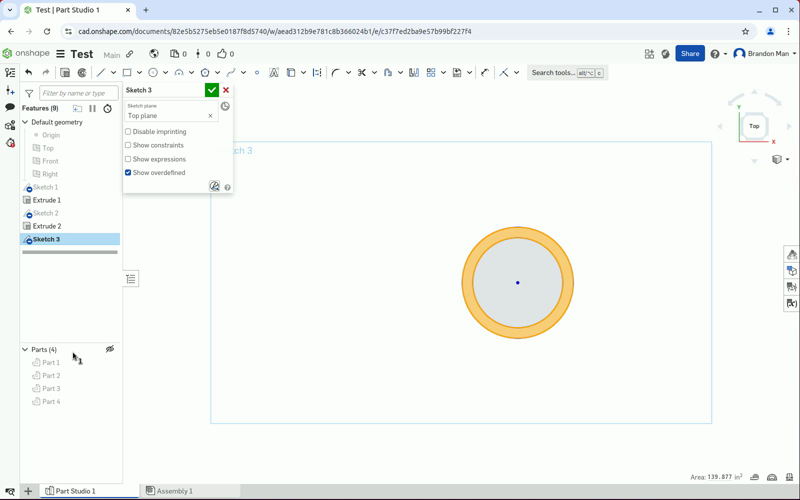
key(shift+y)
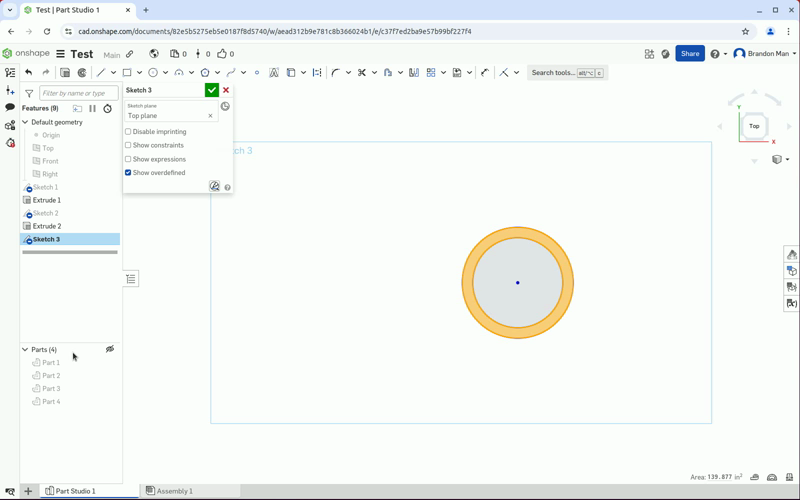
key(shift+e)
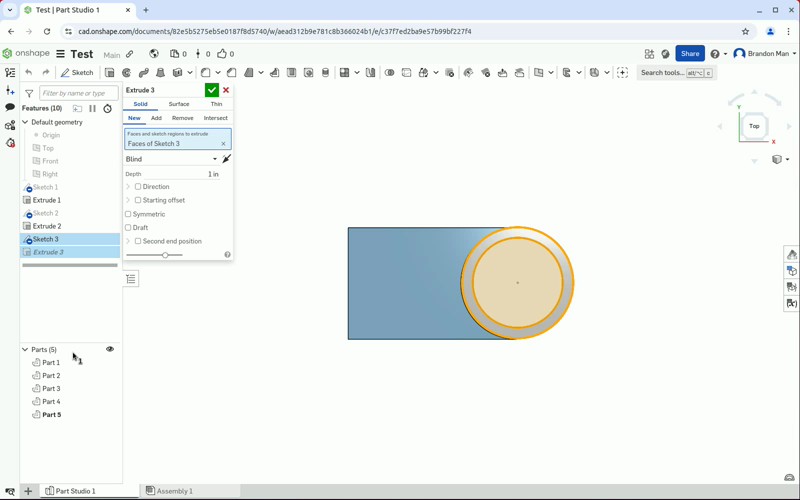
mouse_move(143, 106)
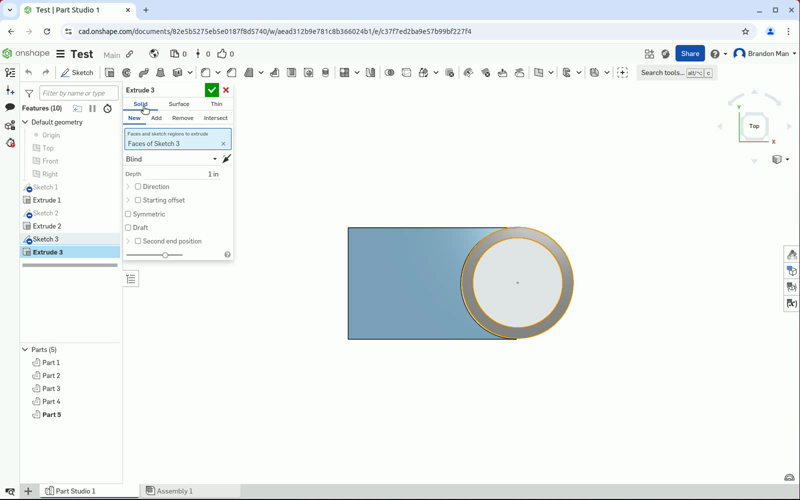
click(143, 106)
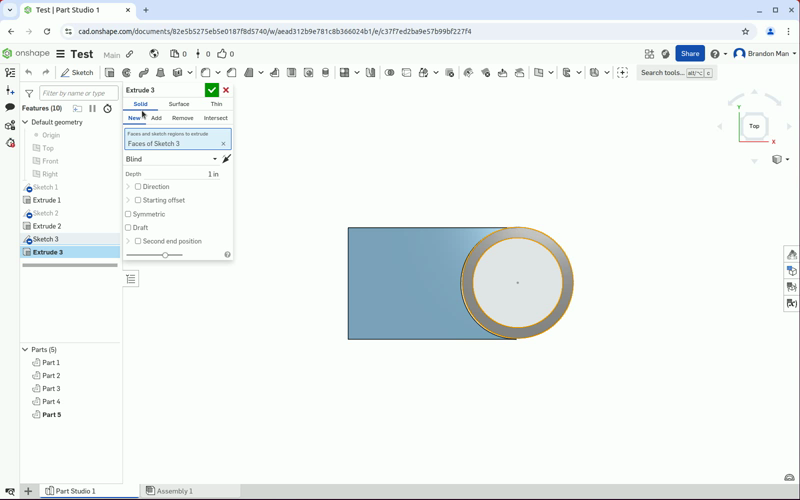
mouse_move(137, 120)
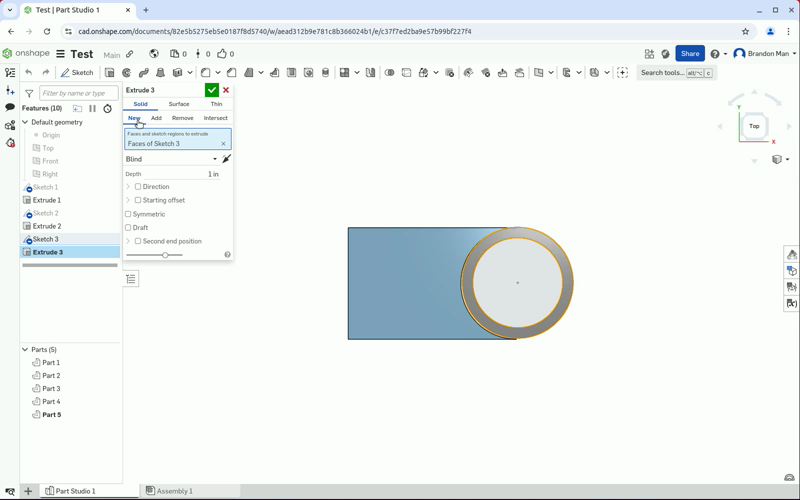
click(137, 120)
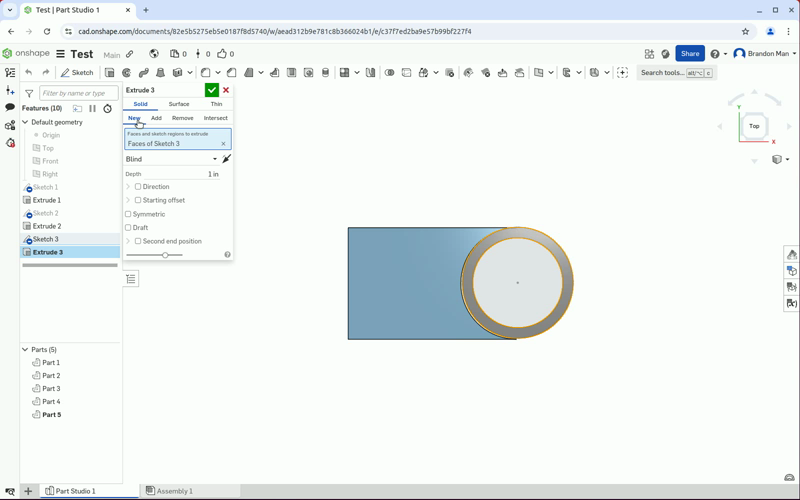
key(tab, 4)
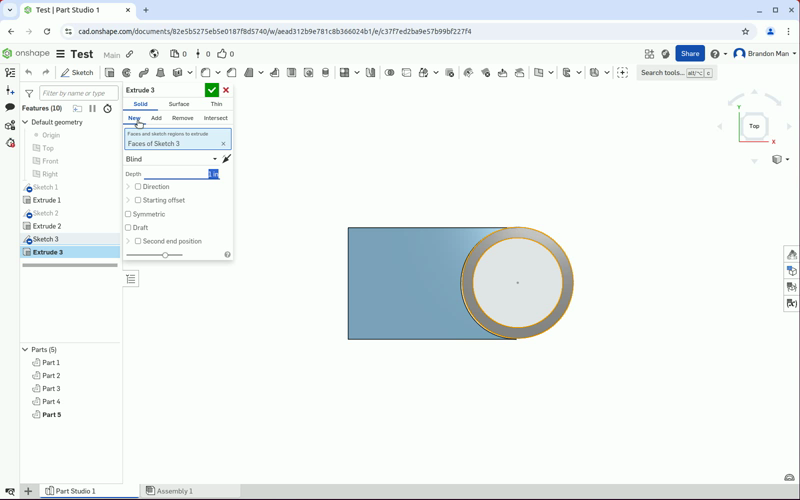
text(17.09)
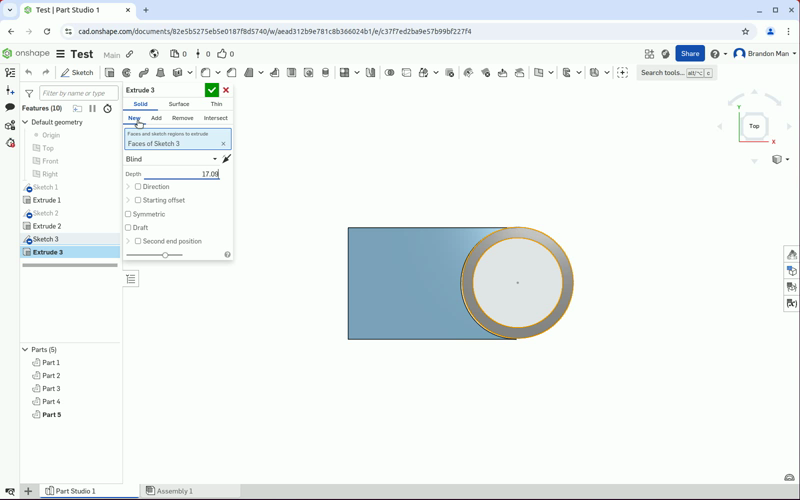
key(enter)
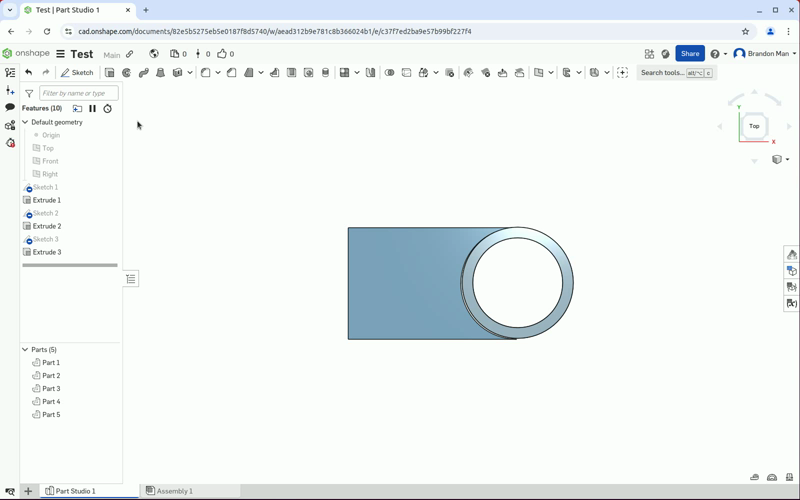
key(shift+h)
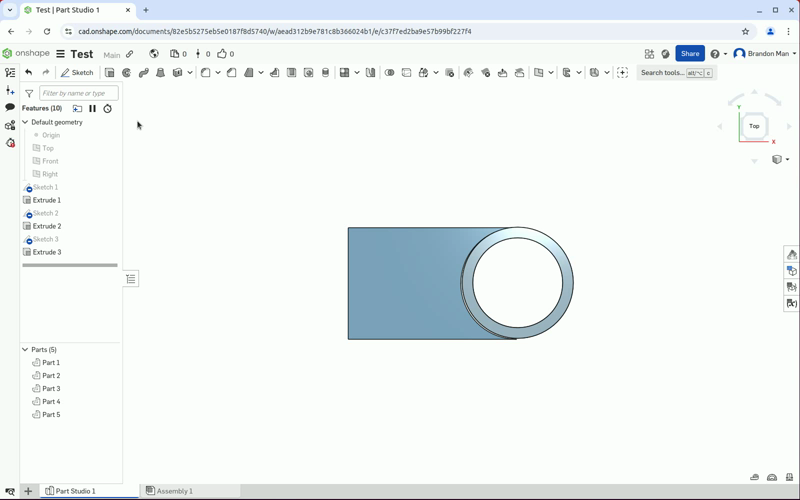
key(shift+h)
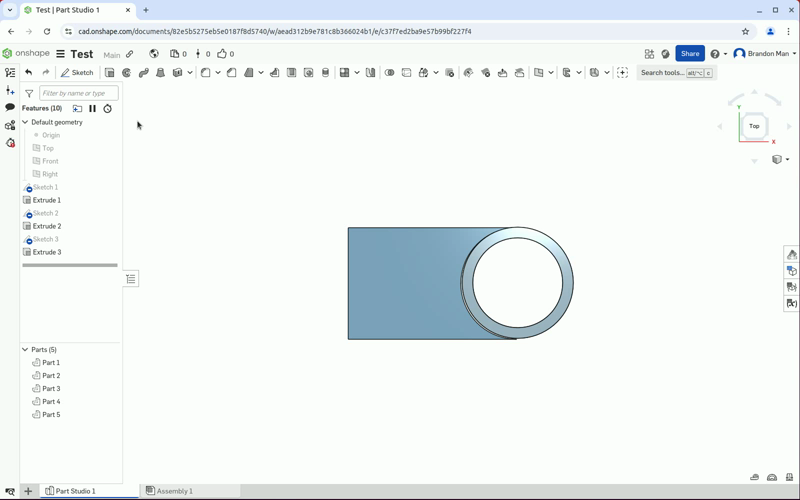
mouse_move(73, 189)
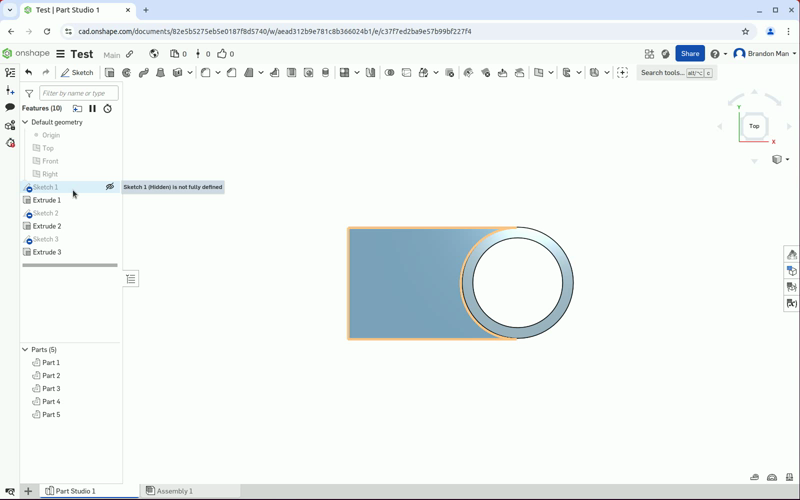
click(73, 189)
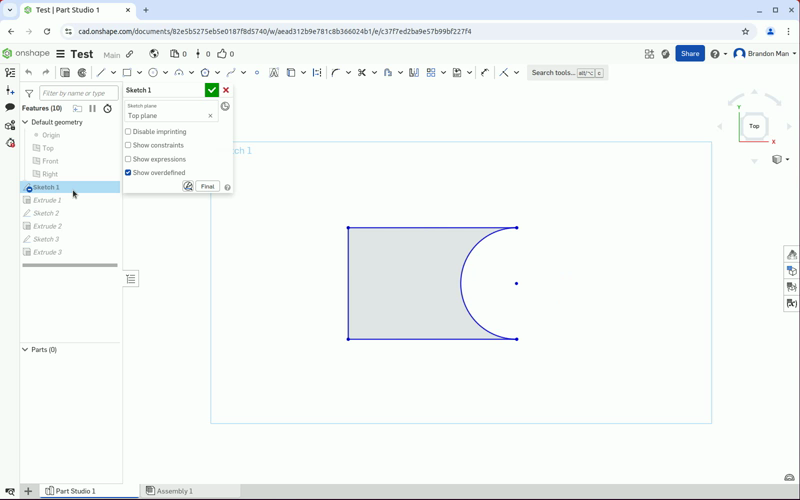
mouse_move(229, 92)
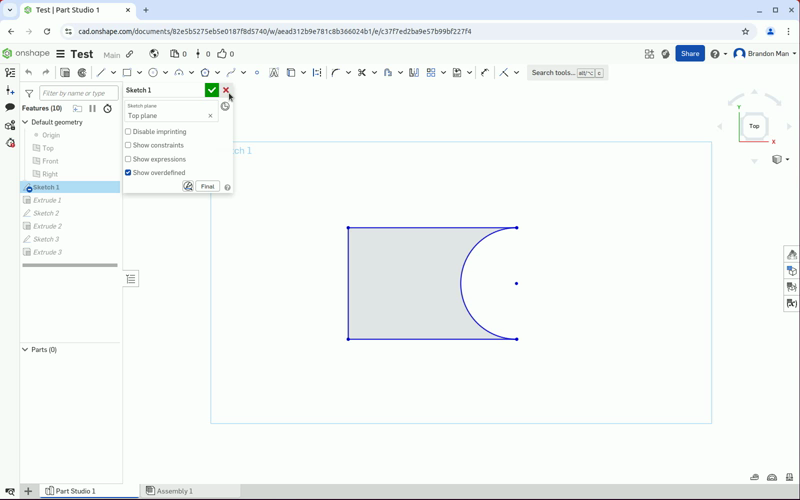
click(229, 92)
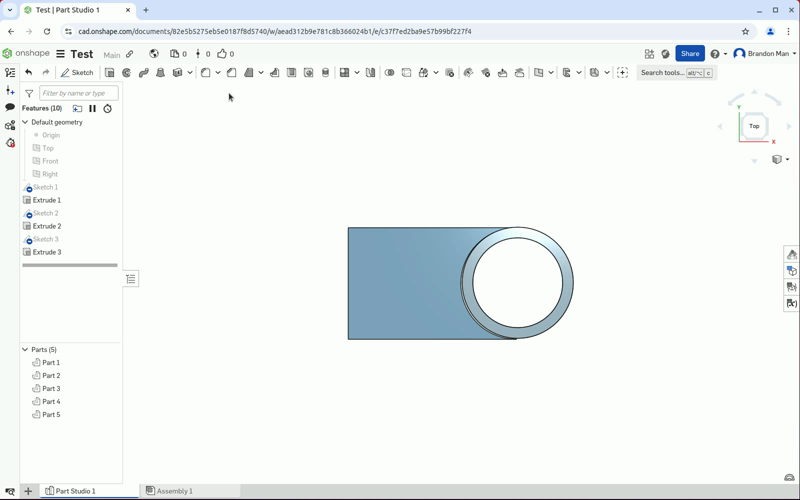
mouse_move(73, 352)
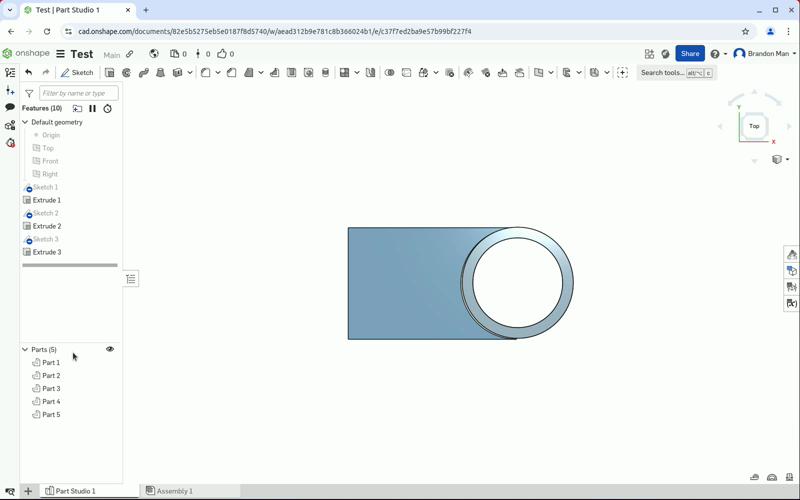
key(y)
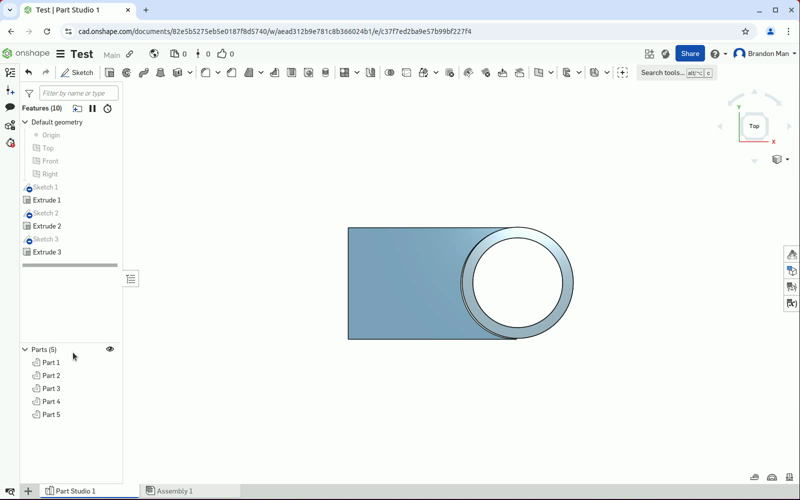
key(shift+p)
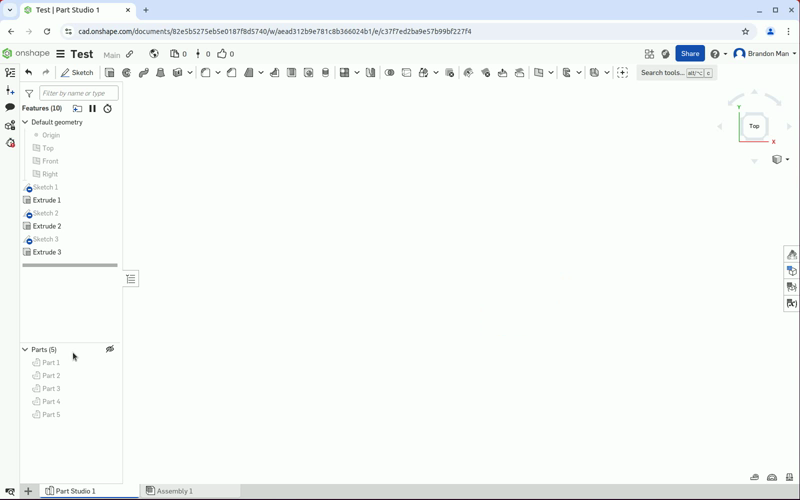
key(space)
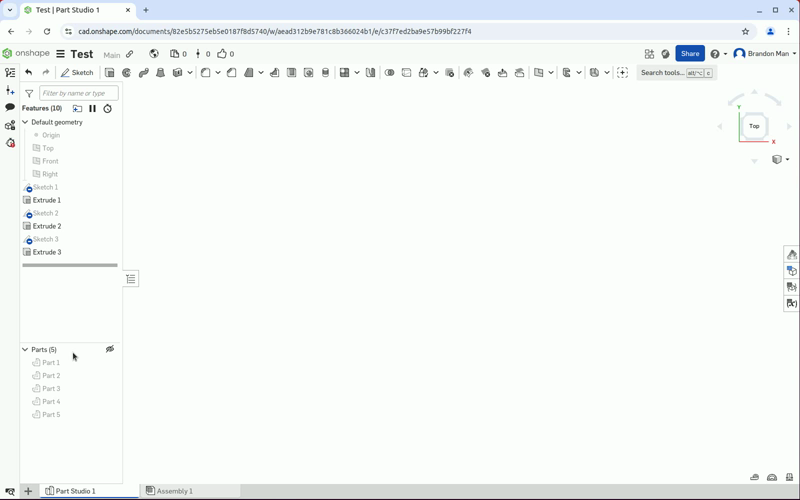
key_down(shift)
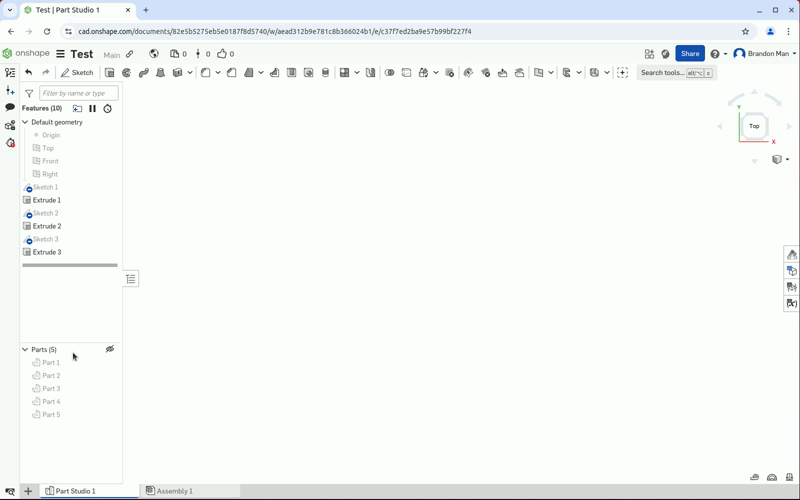
key(up)
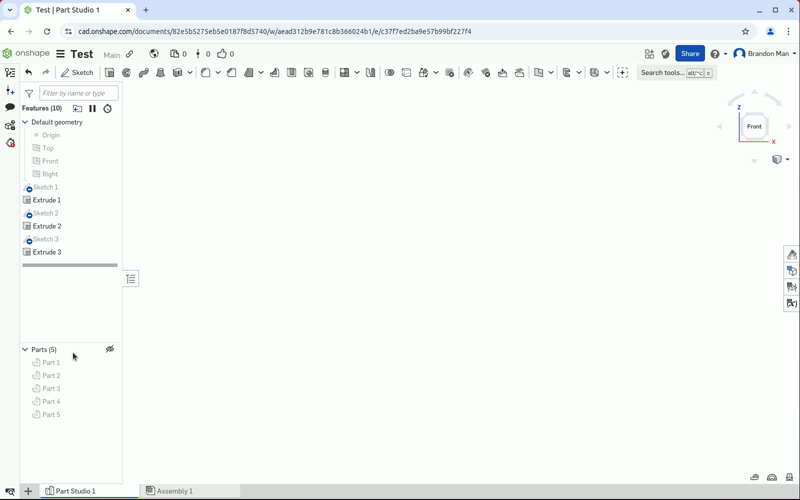
key_up(shift)
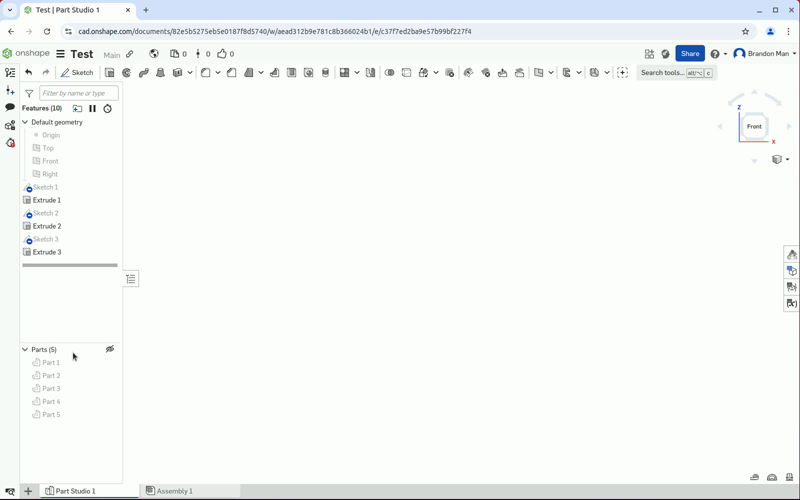
mouse_move(73, 352)
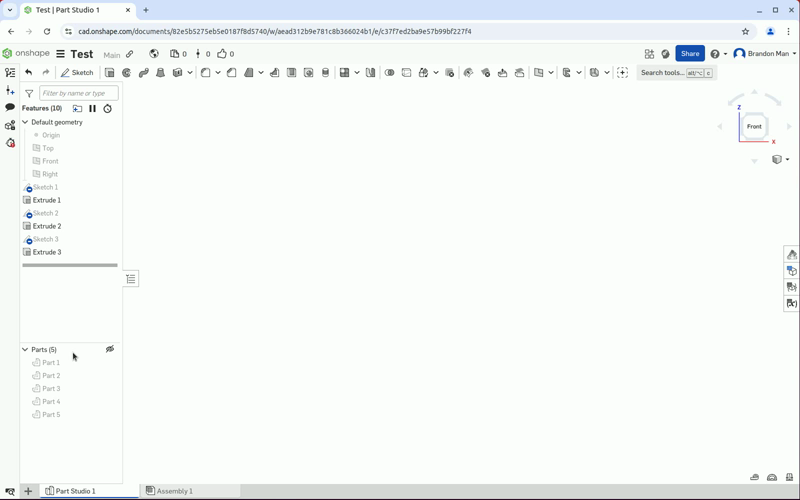
key(shift+y)
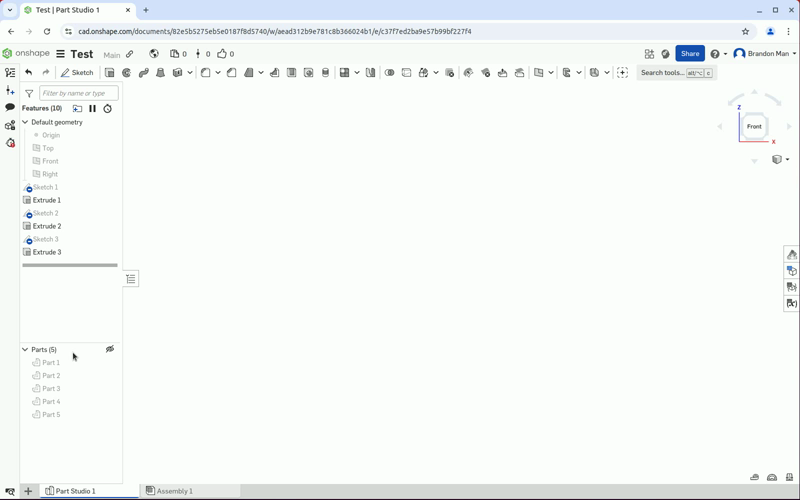
key(shift+s)
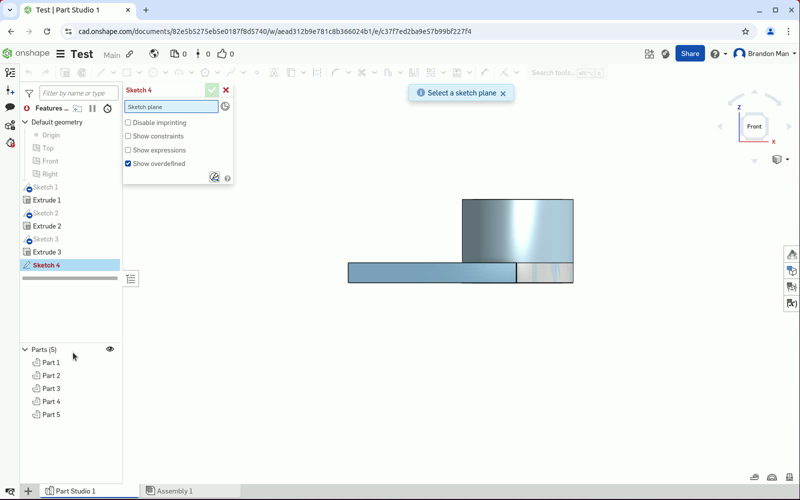
mouse_move(73, 163)
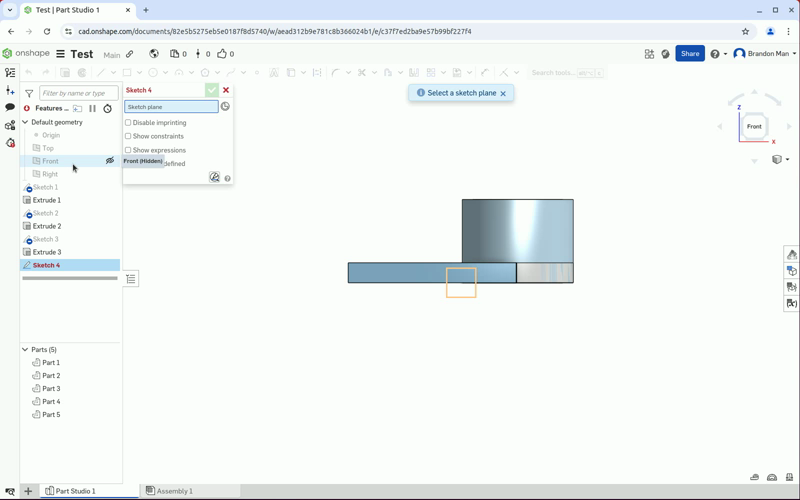
click(73, 163)
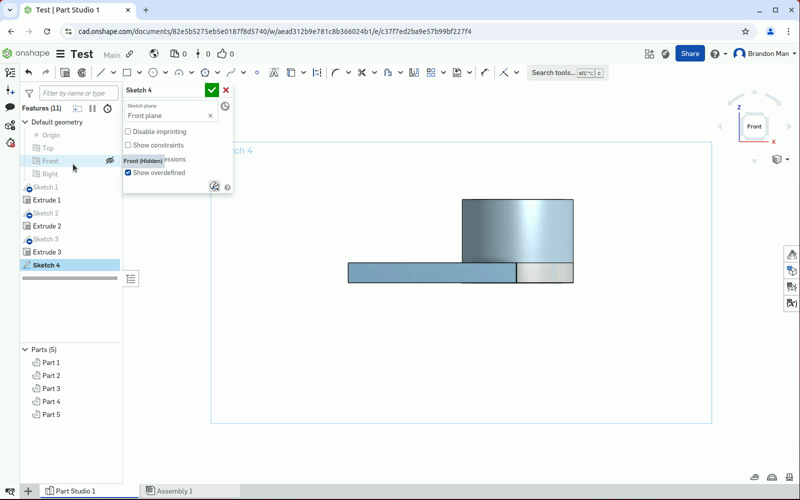
mouse_move(73, 352)
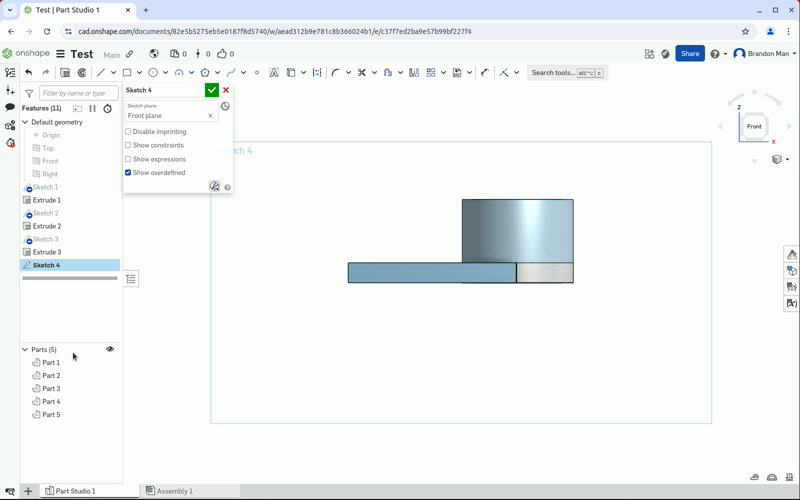
key(y)
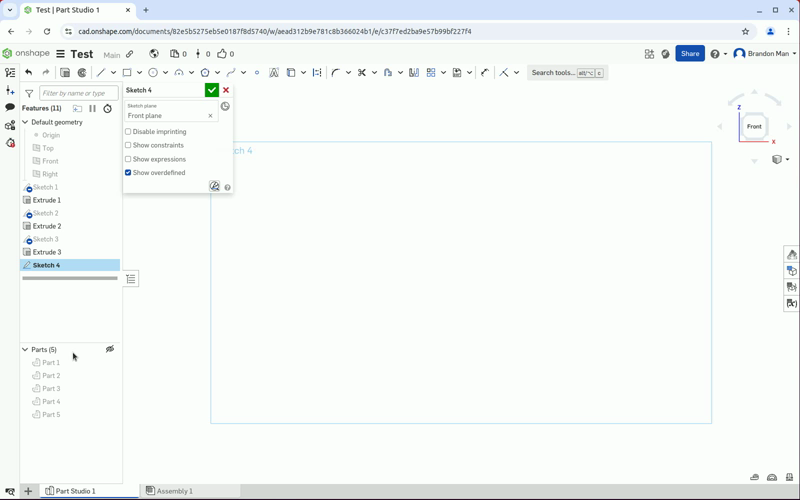
key(l)
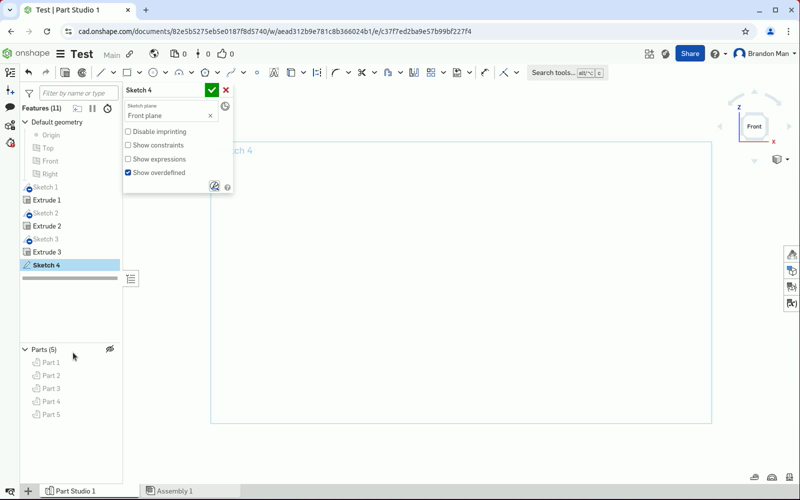
key_down(shift)
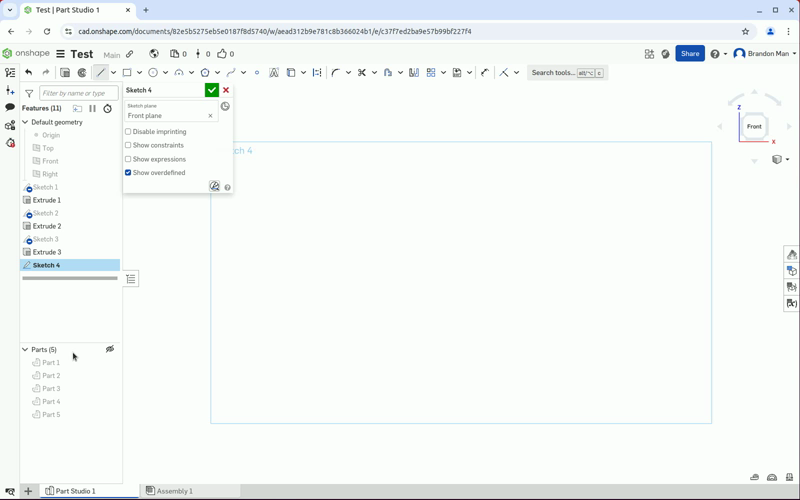
mouse_move(411, 262)
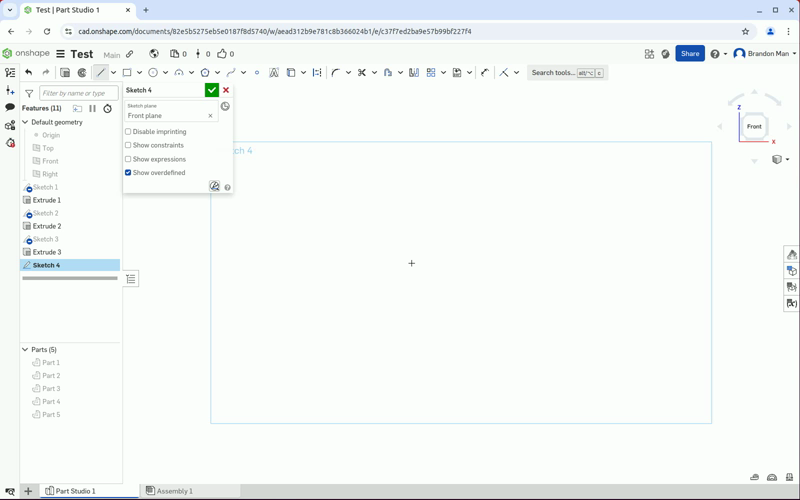
click(411, 262)
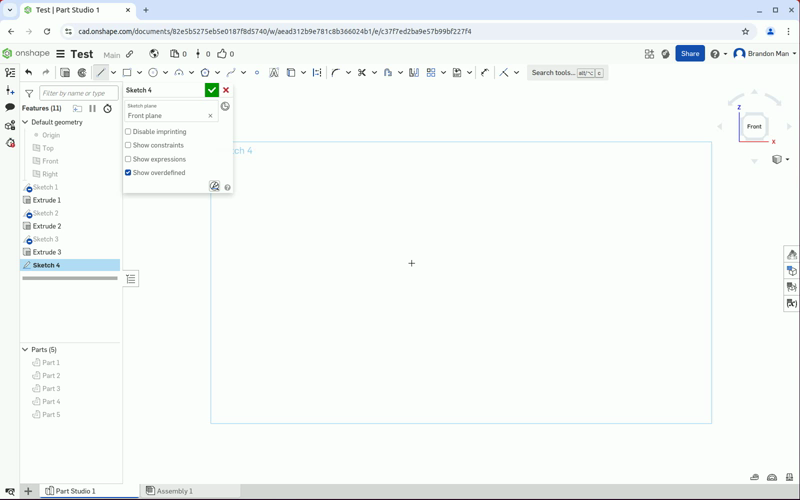
key_up(shift)
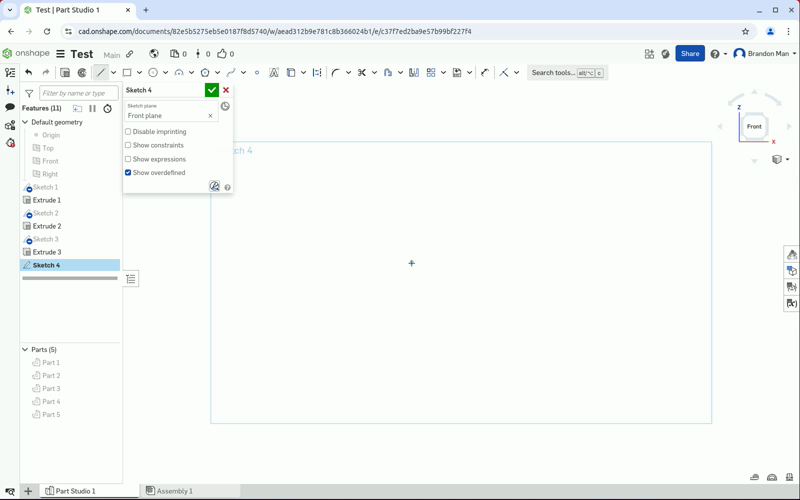
key_down(shift)
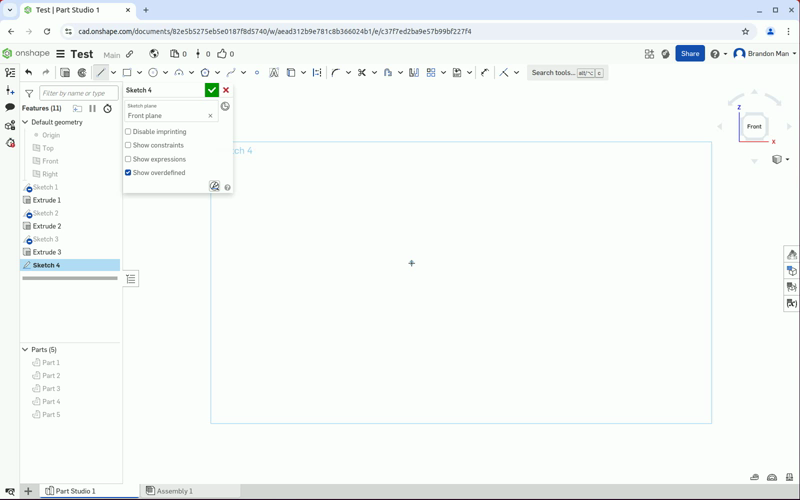
mouse_move(471, 263)
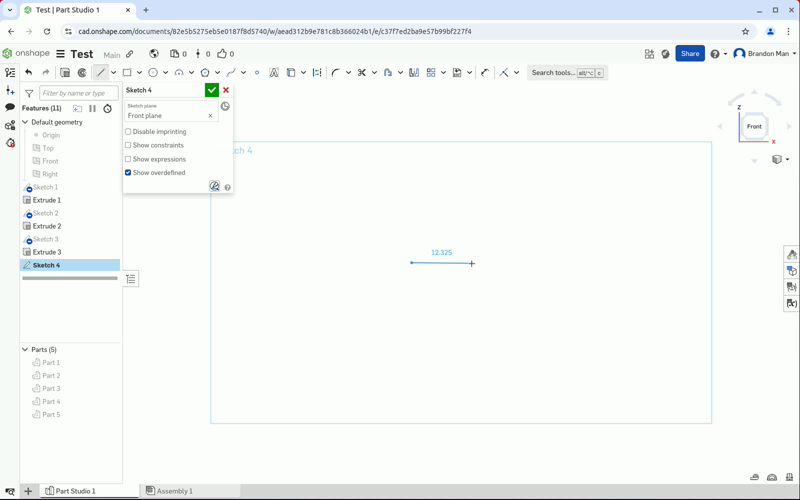
click(471, 263)
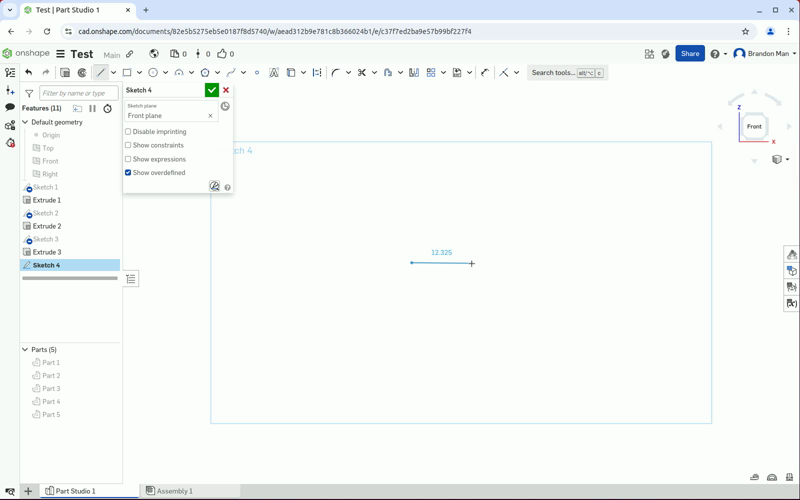
key_up(shift)
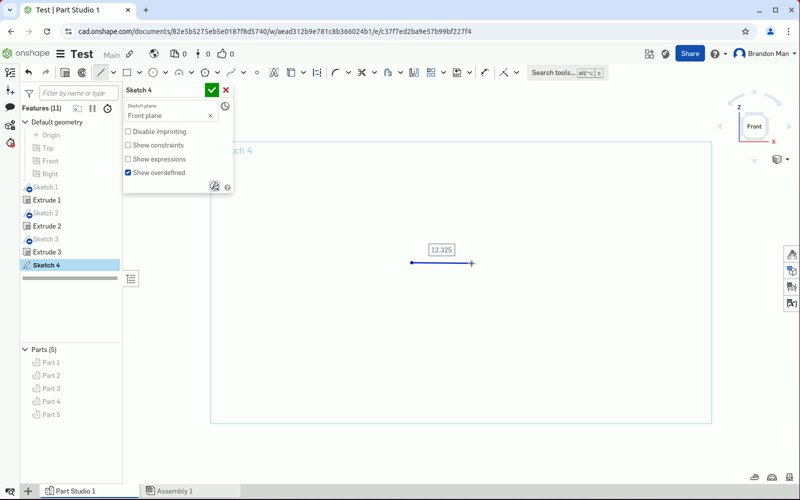
key_down(shift)
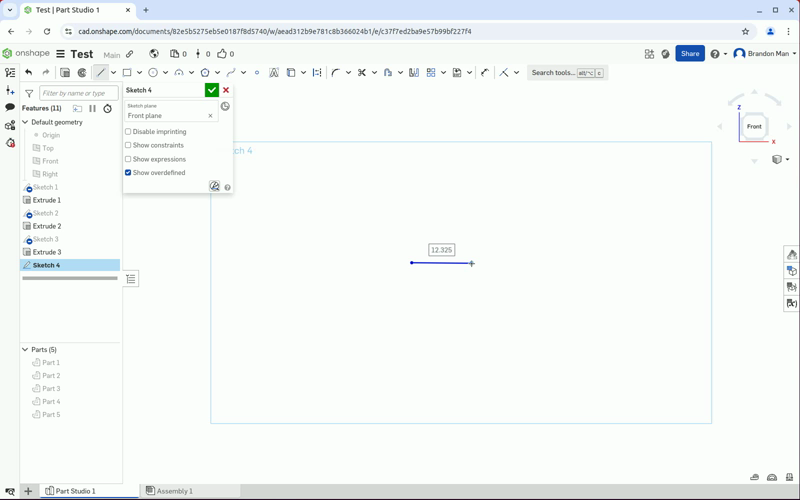
mouse_move(501, 263)
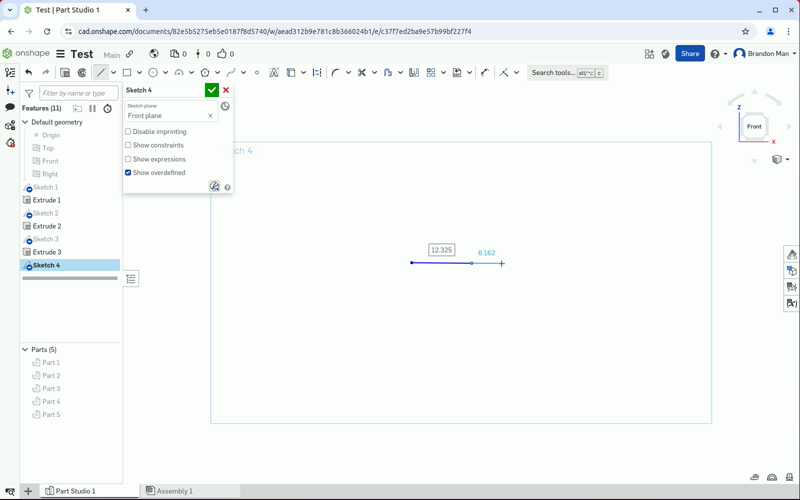
mouse_move(471, 216)
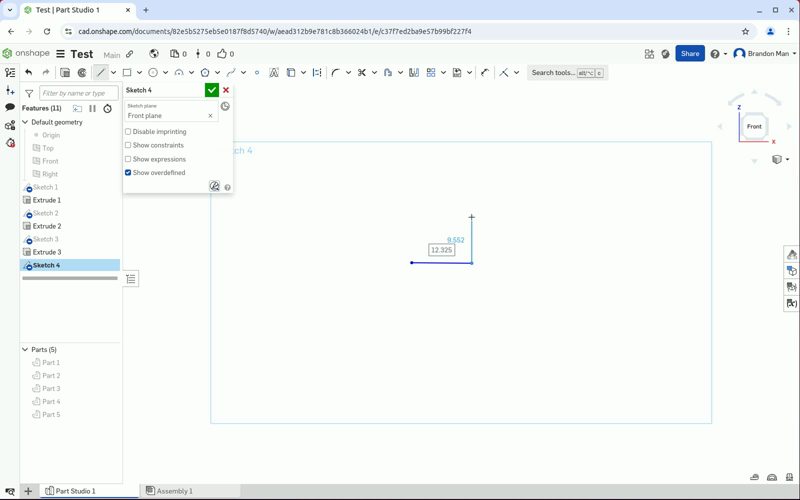
click(471, 216)
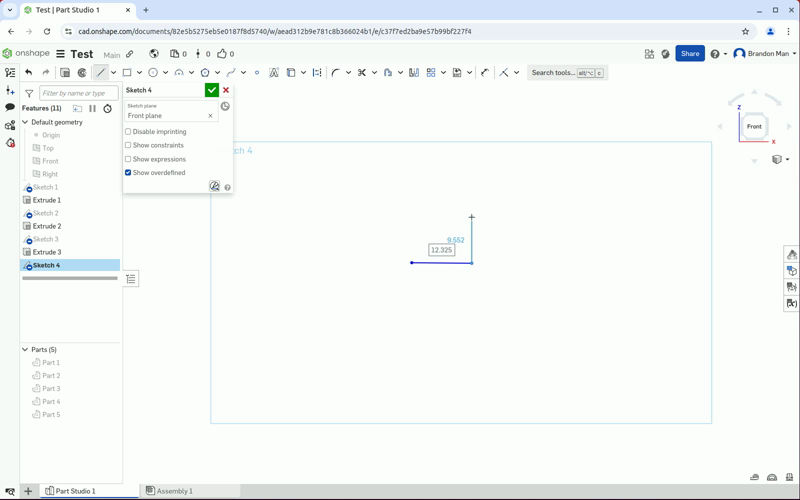
key_up(shift)
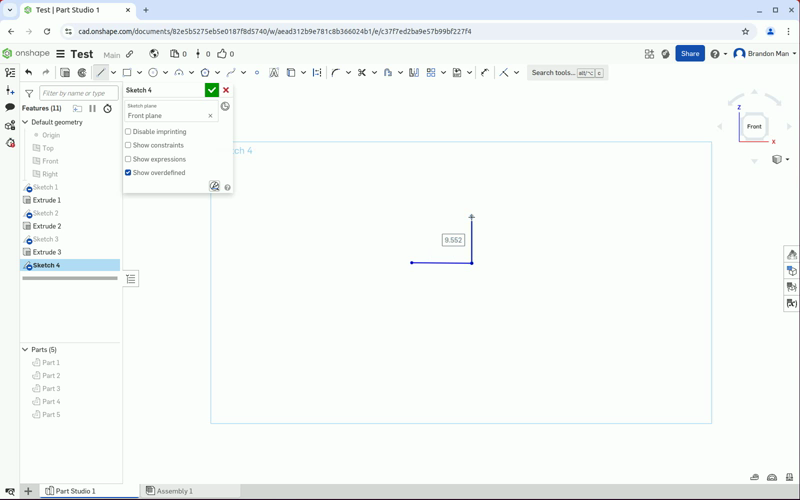
key_down(shift)
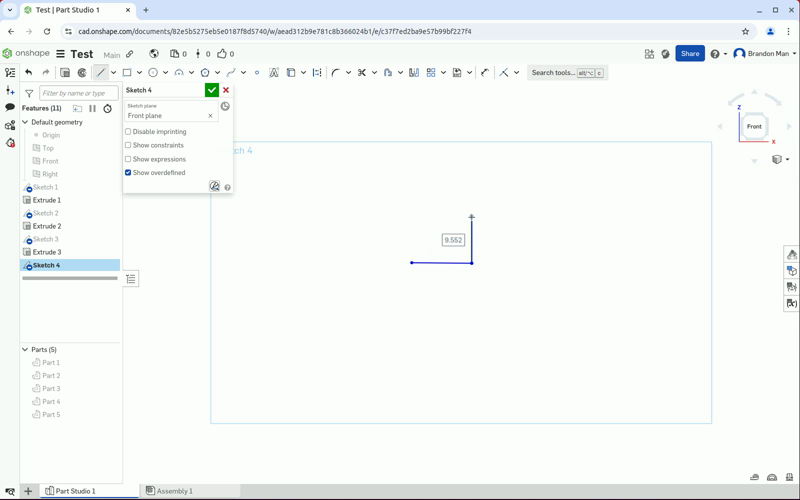
mouse_move(411, 262)
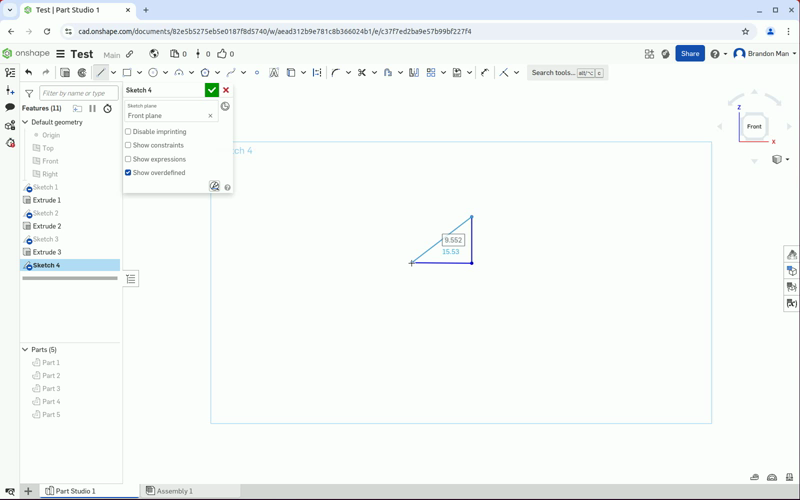
key_up(shift)
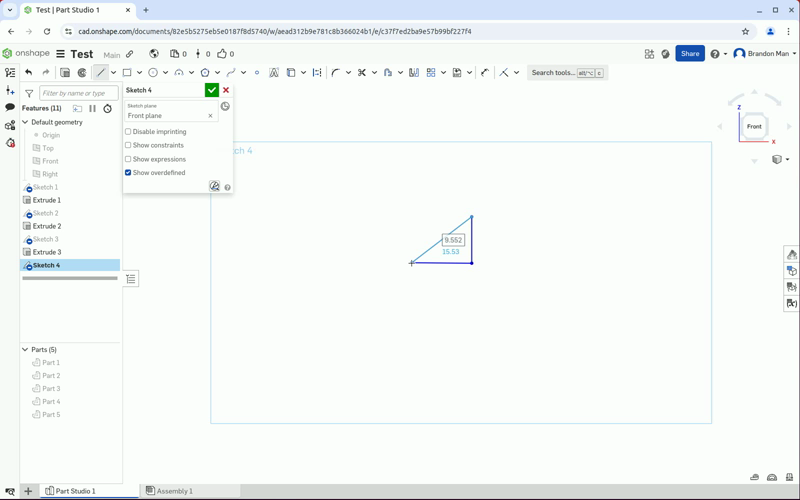
click(411, 262)
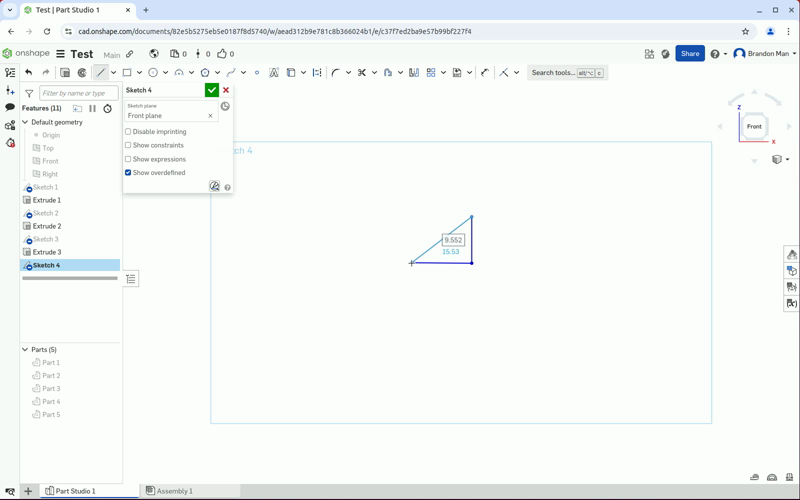
key(esc)
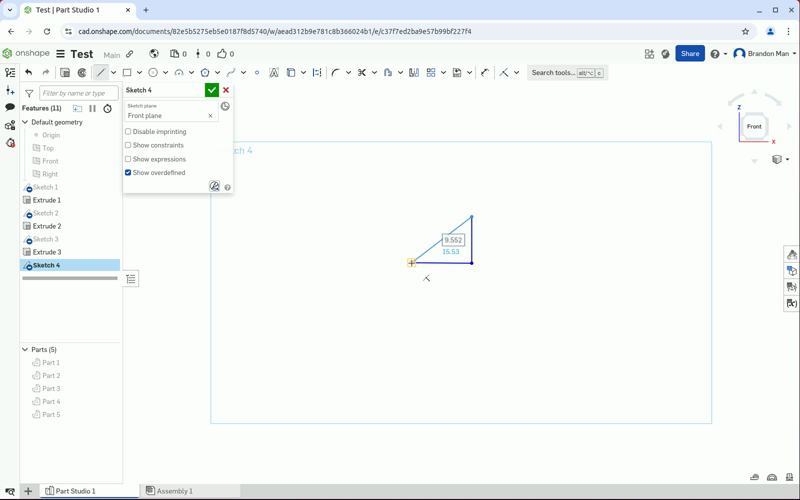
mouse_move(439, 261)
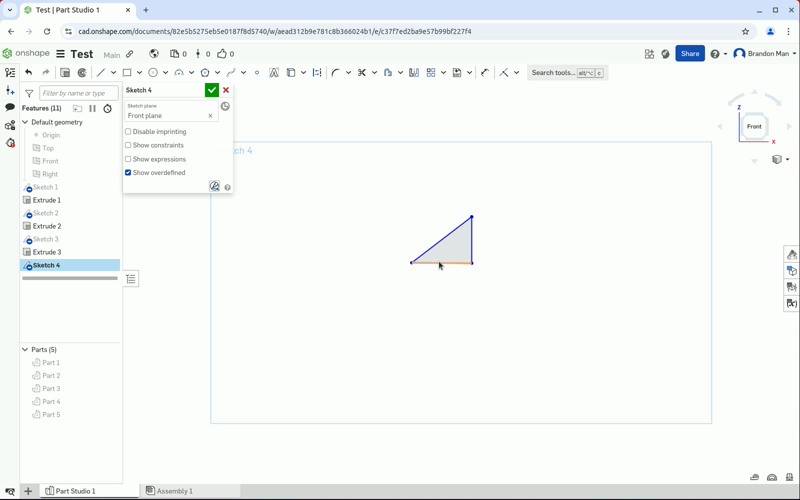
scroll(6)
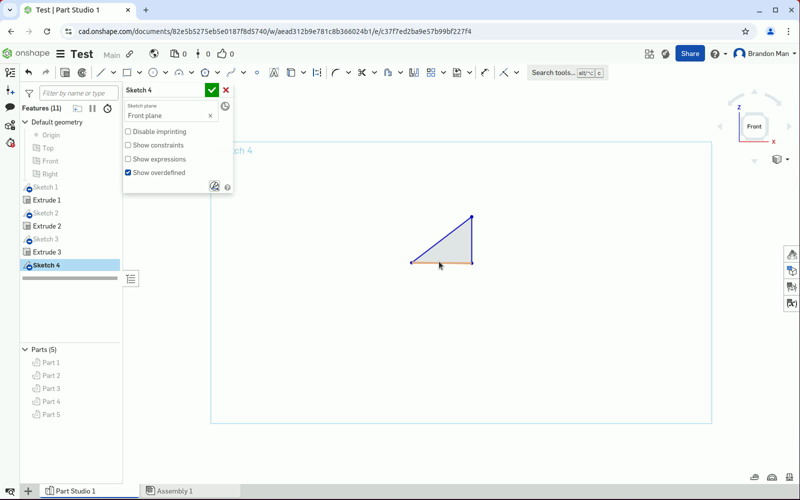
scroll(6)
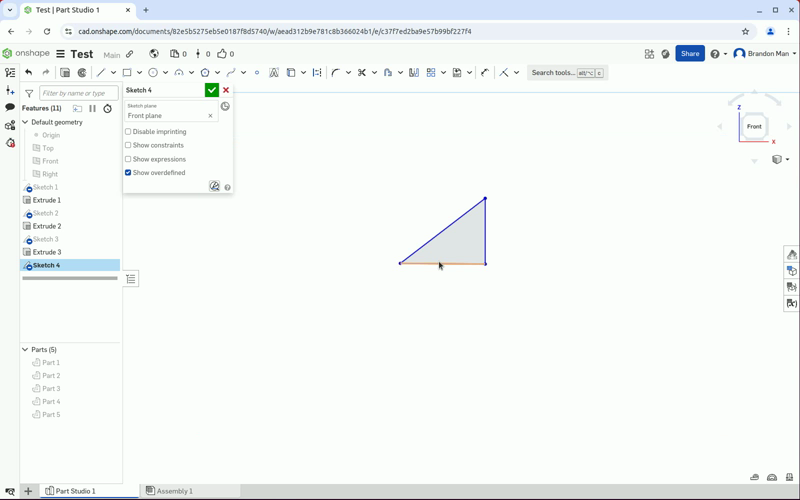
scroll(6)
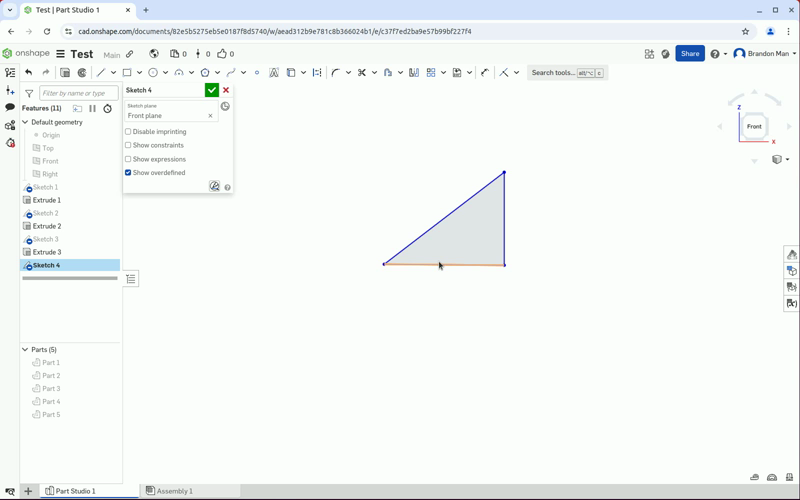
scroll(6)
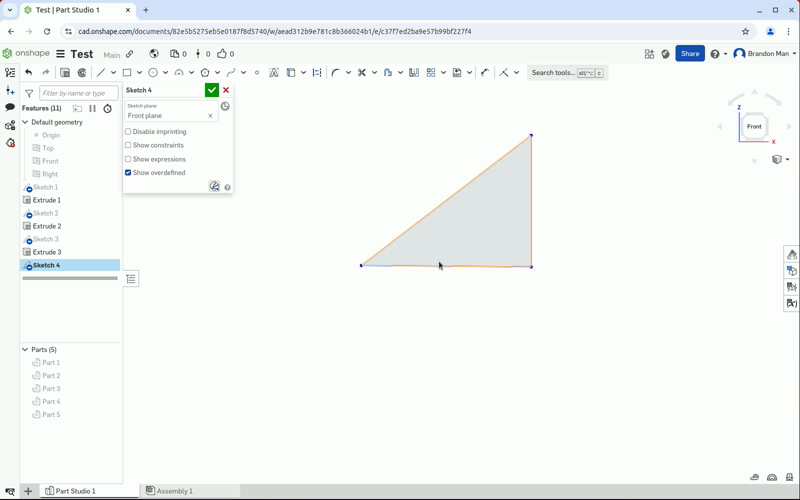
scroll(6)
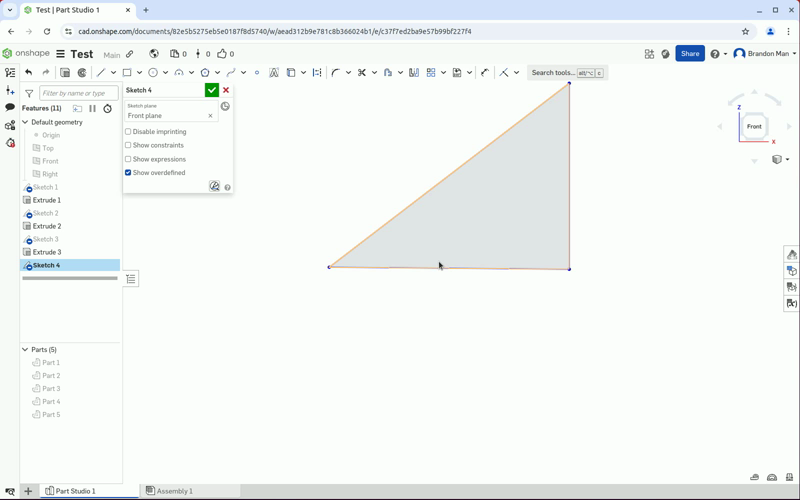
scroll(6)
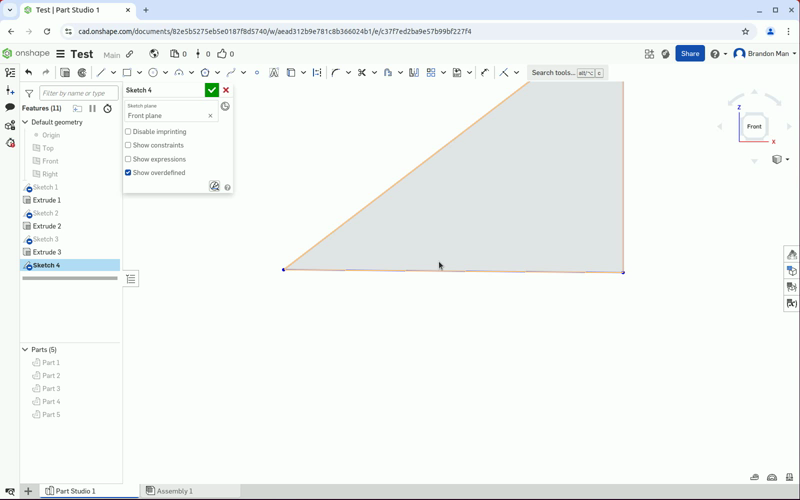
scroll(6)
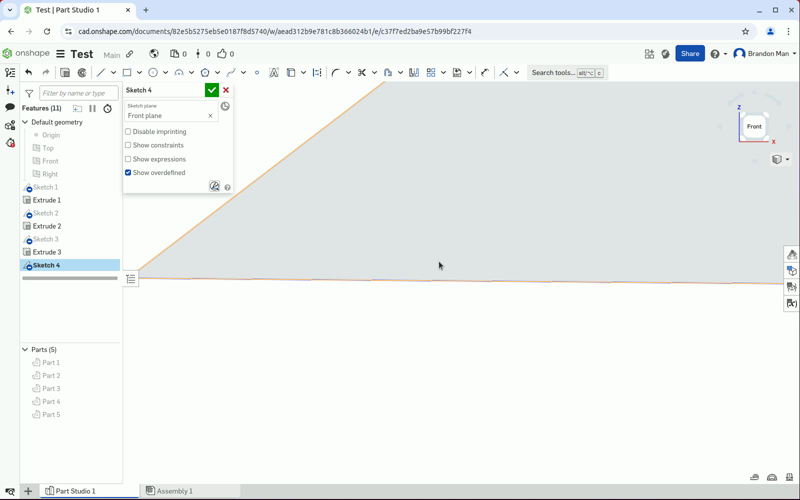
click(439, 261)
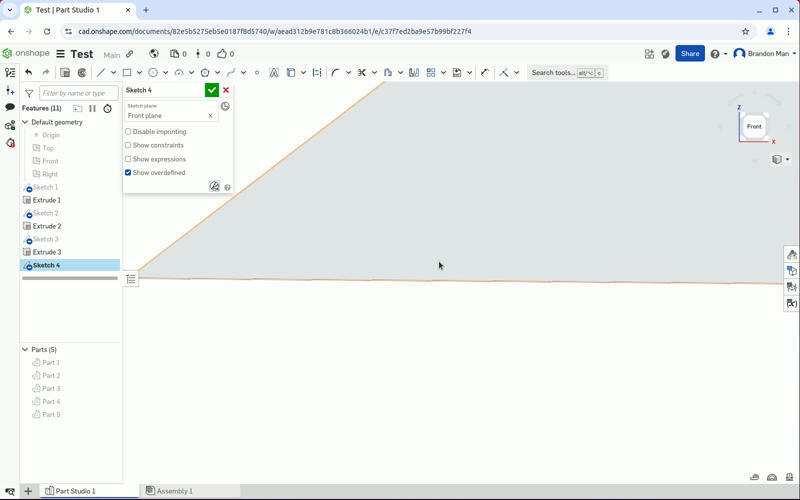
scroll(-6)
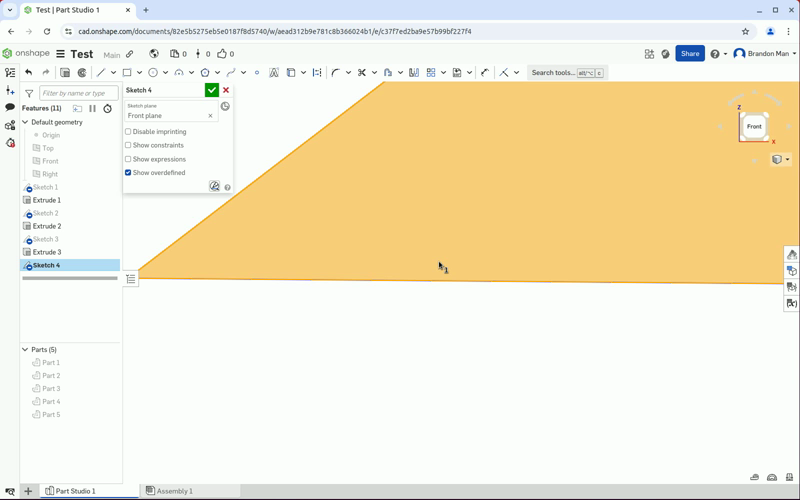
scroll(-6)
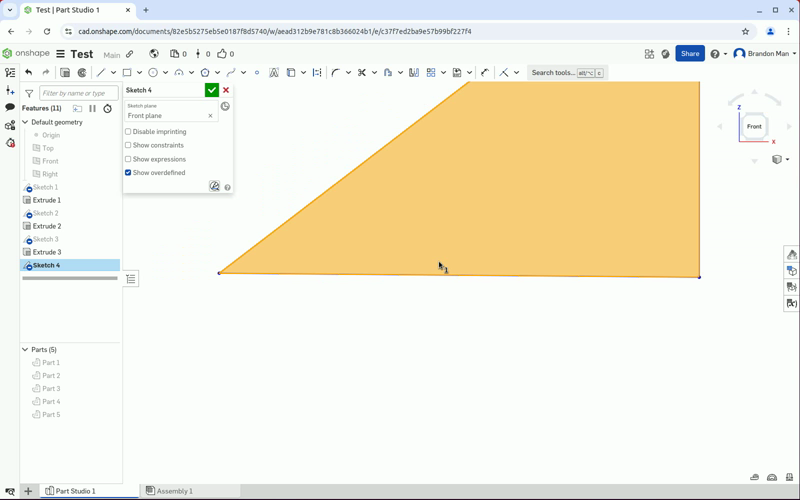
scroll(-6)
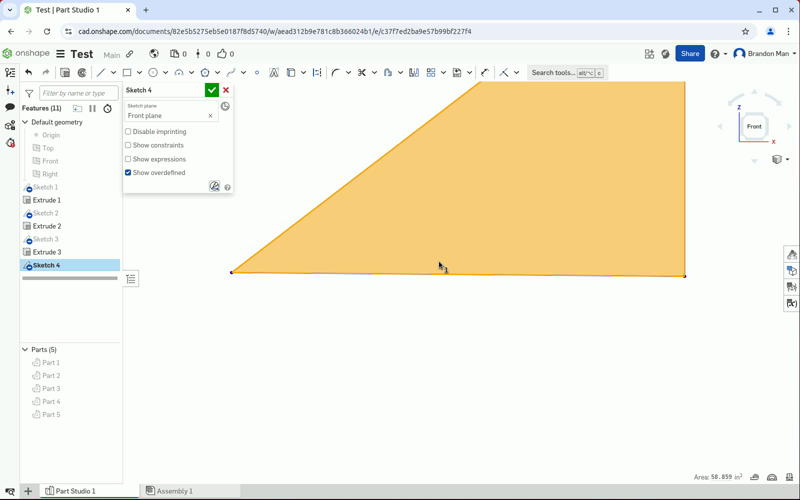
scroll(-6)
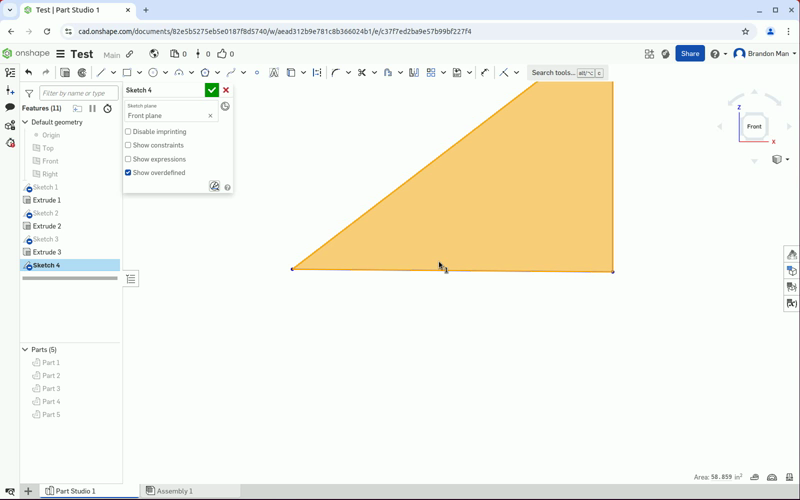
scroll(-6)
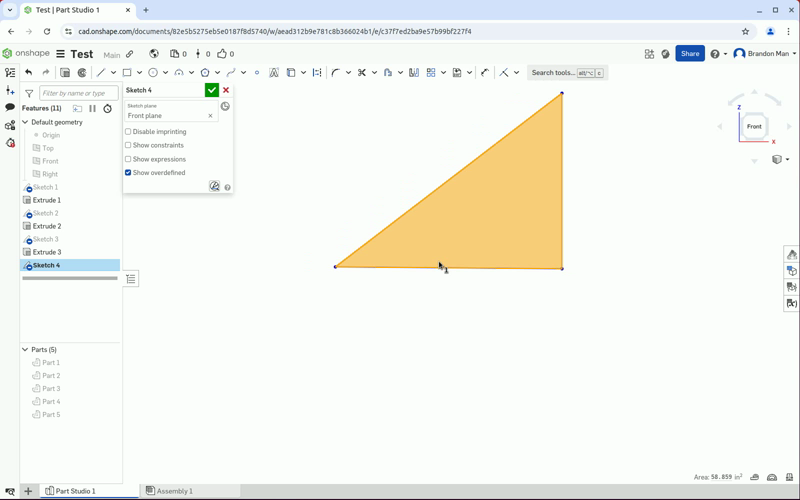
scroll(-6)
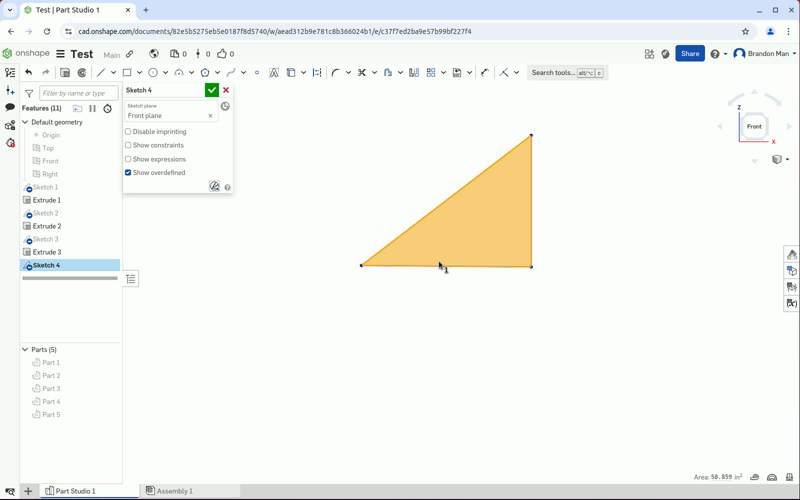
scroll(-6)
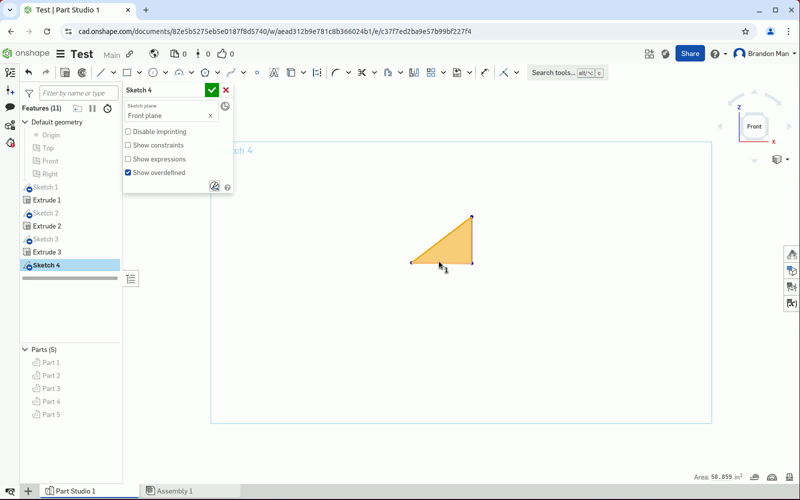
mouse_move(73, 352)
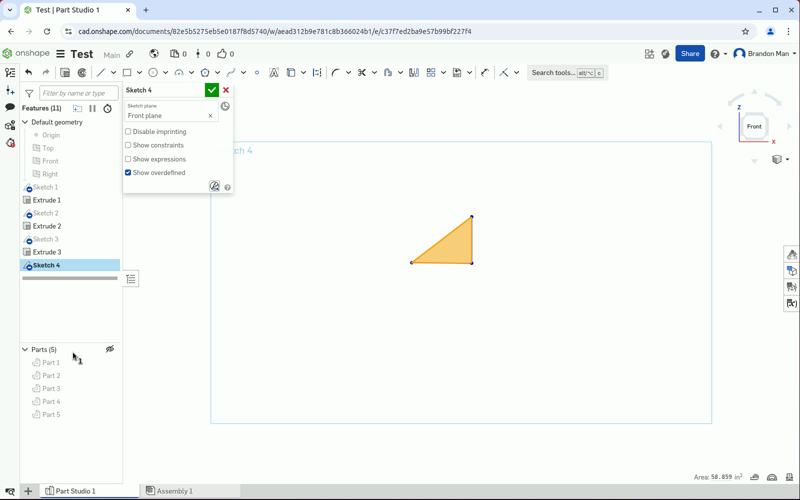
key(shift+y)
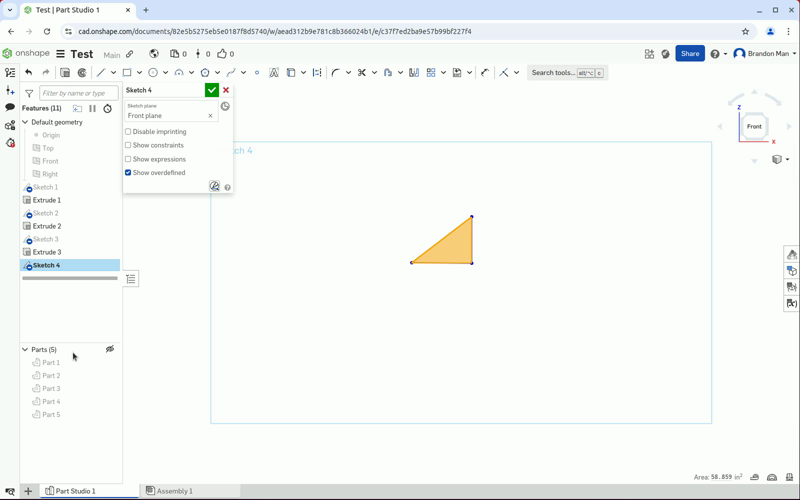
key(shift+e)
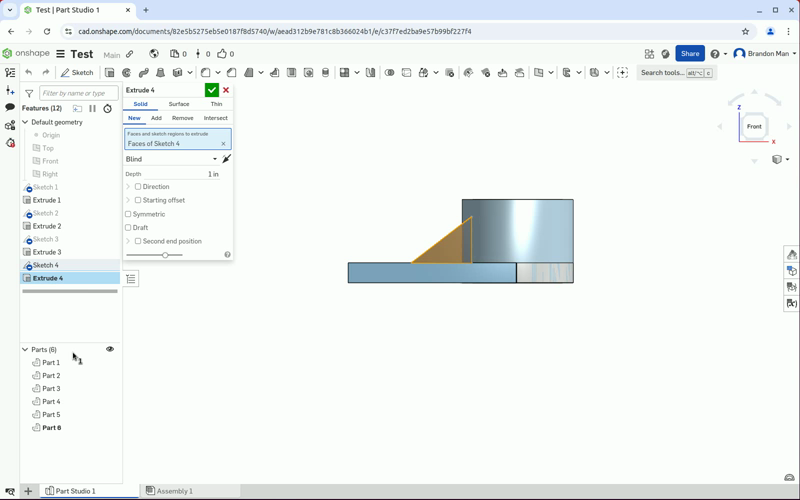
mouse_move(143, 106)
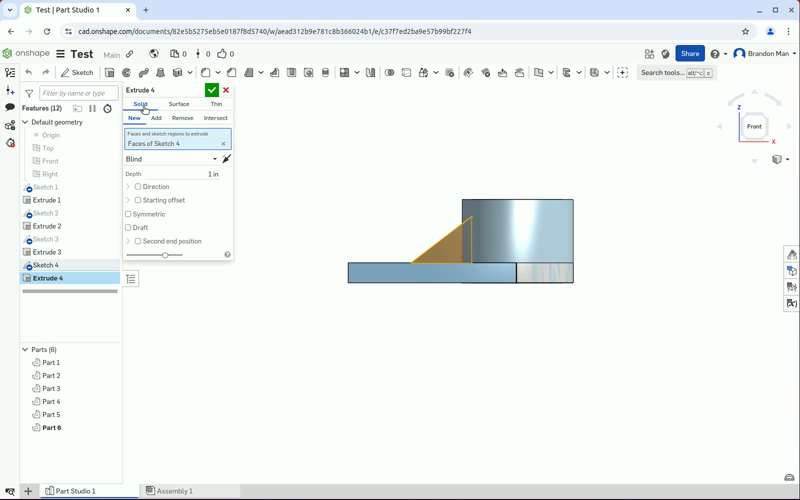
click(143, 106)
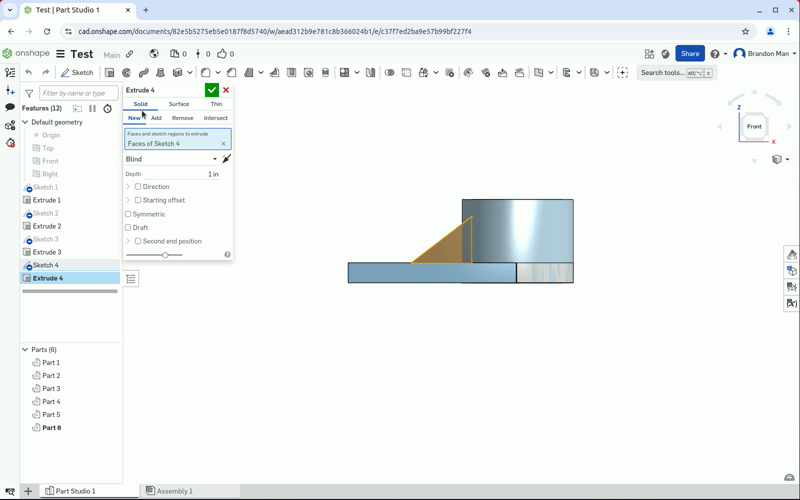
mouse_move(137, 120)
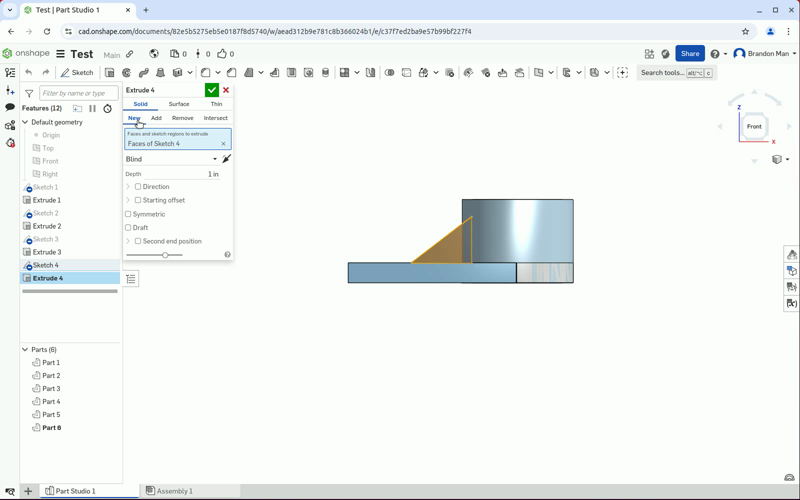
click(137, 120)
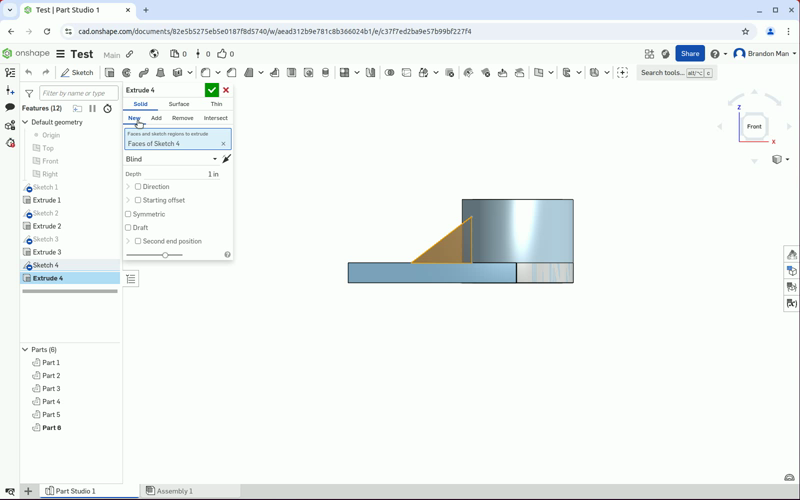
key(tab, 4)
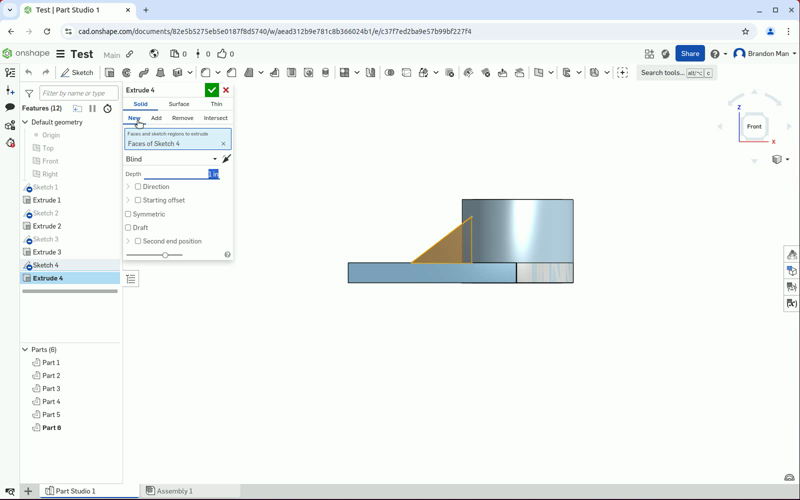
text(0.963)
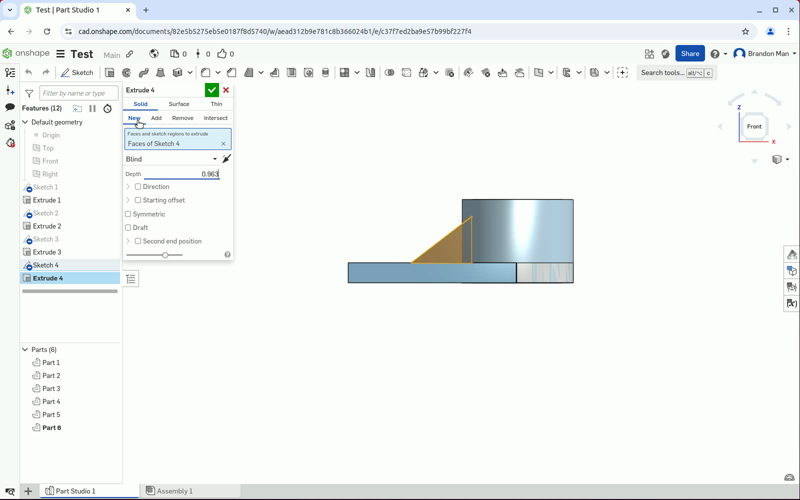
key(tab, 3)
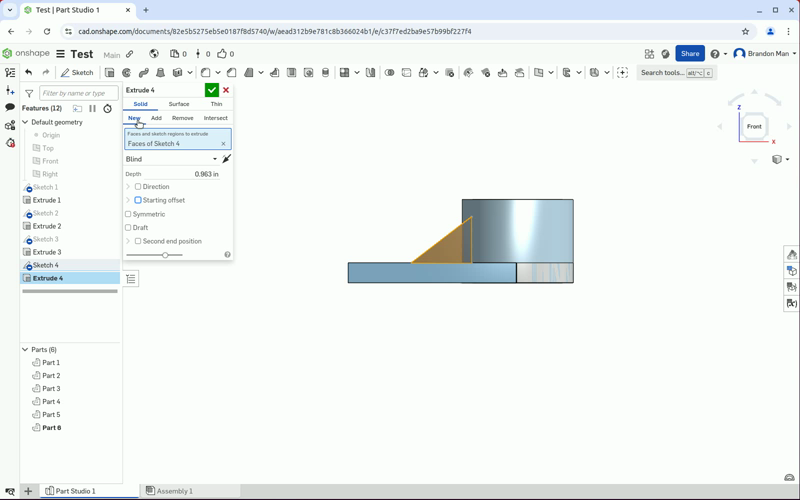
key(tab, 2)
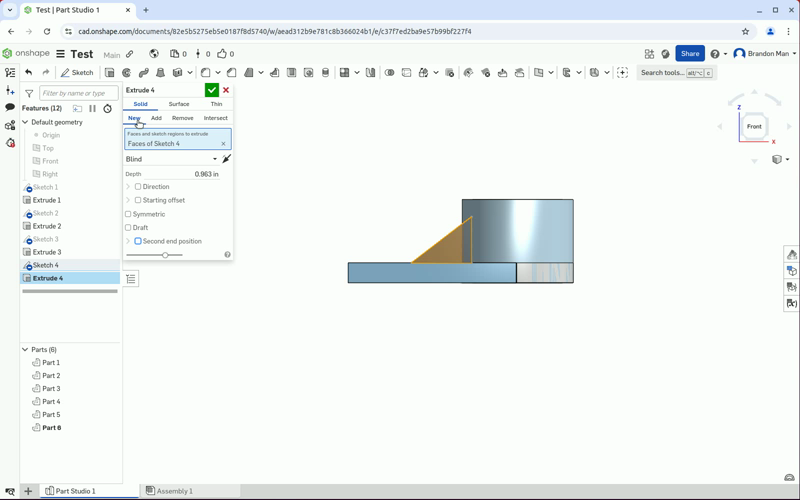
key(space)
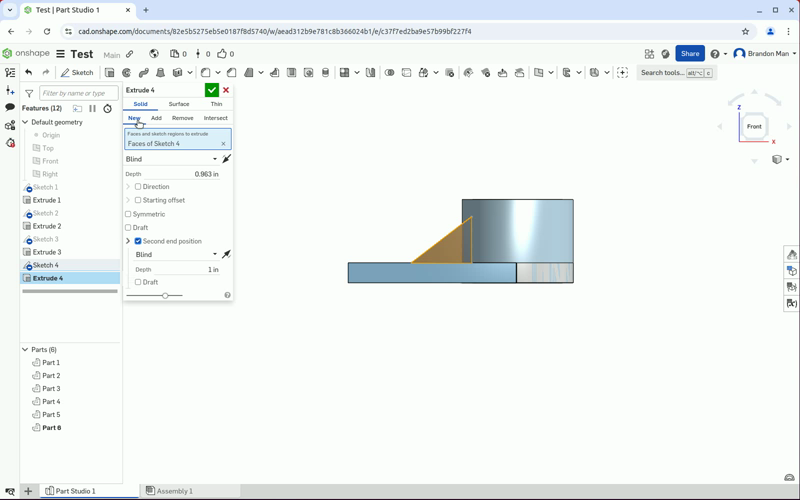
key(tab, 3)
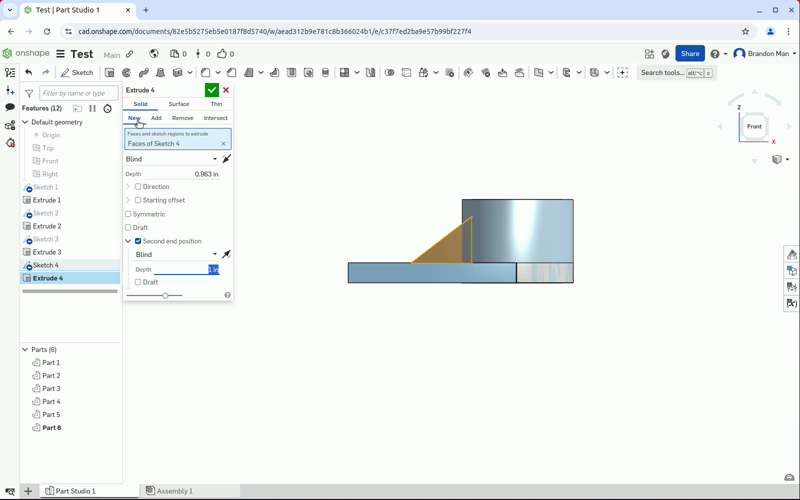
text(0.963)
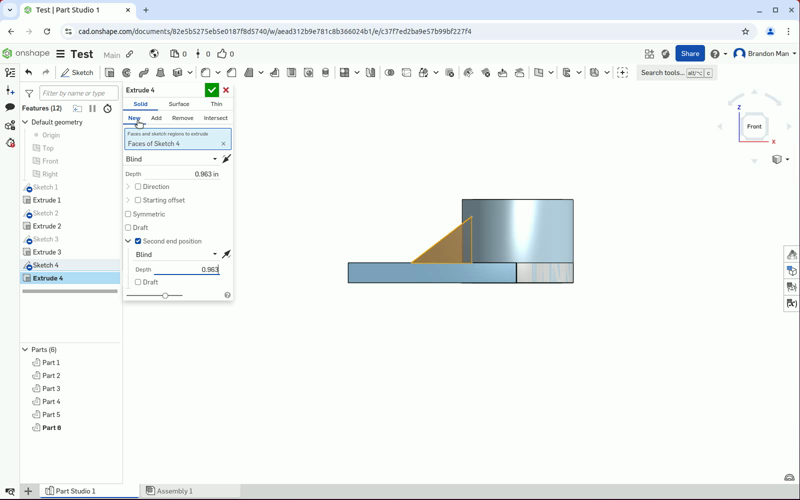
key(enter)
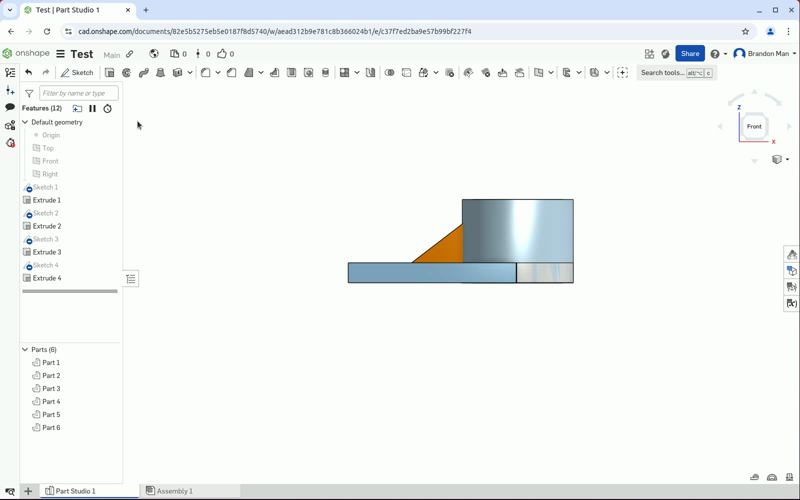
key(shift+h)
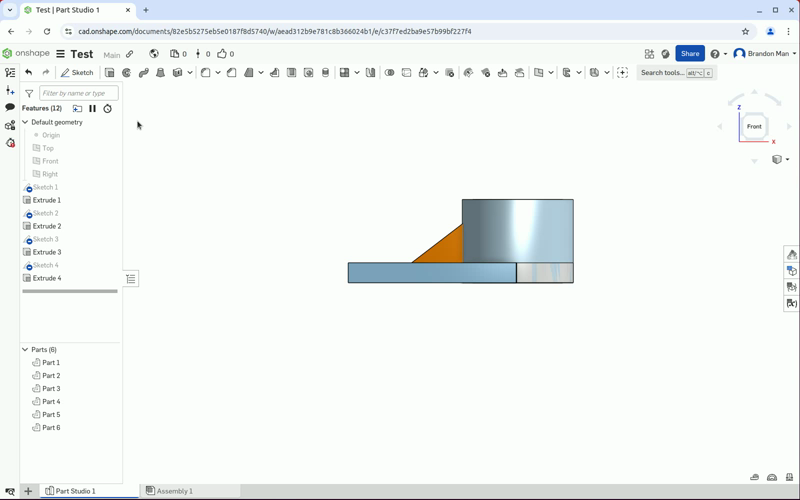
key(shift+h)
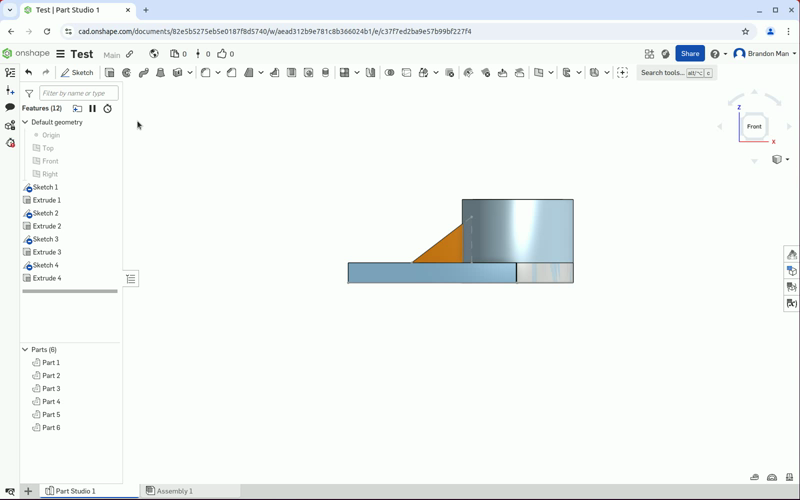
key(shift+7)
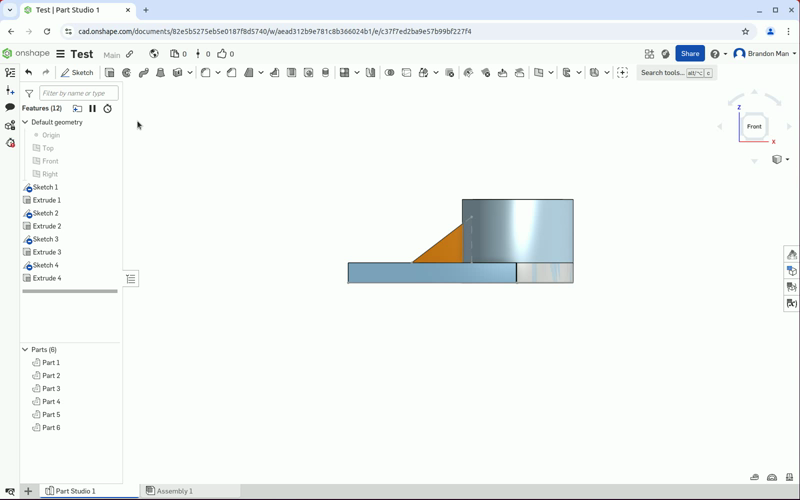
key(left, 2)
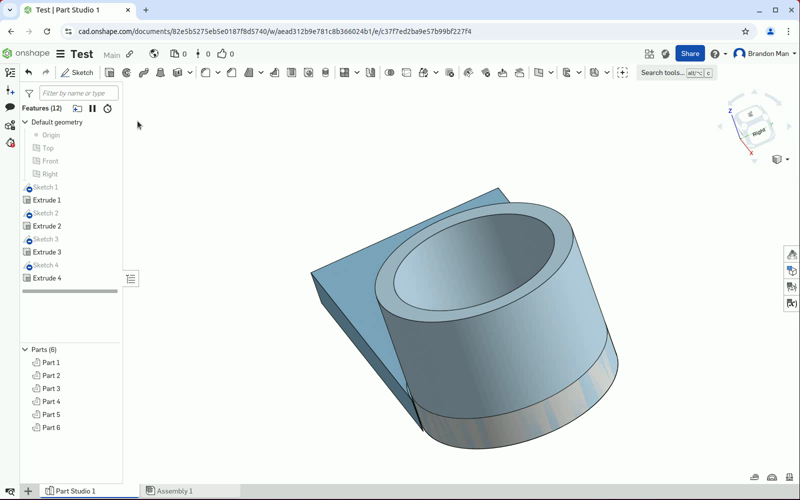
key(down, 2)
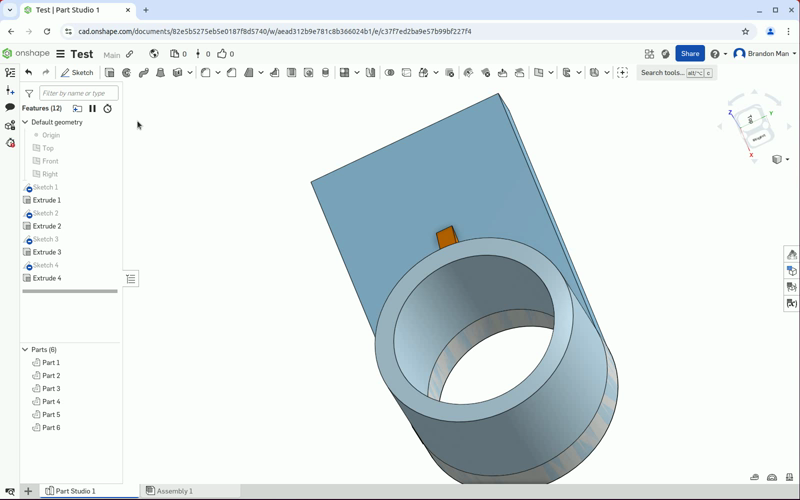
key(up, 2)
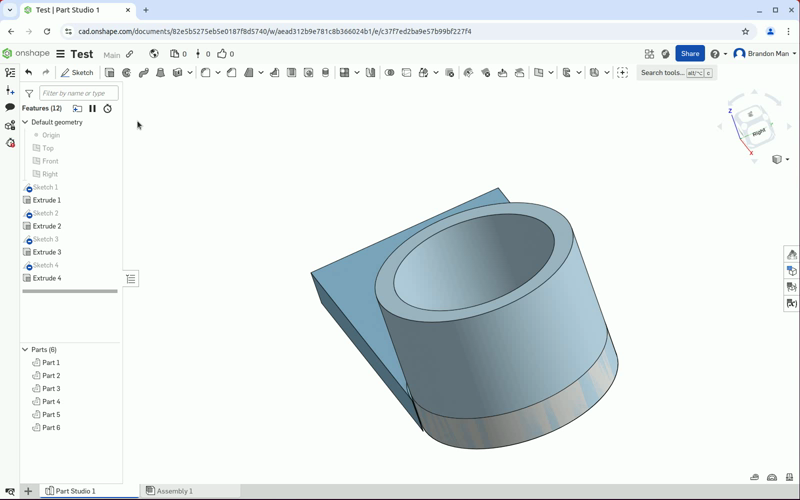
key(right, 2)
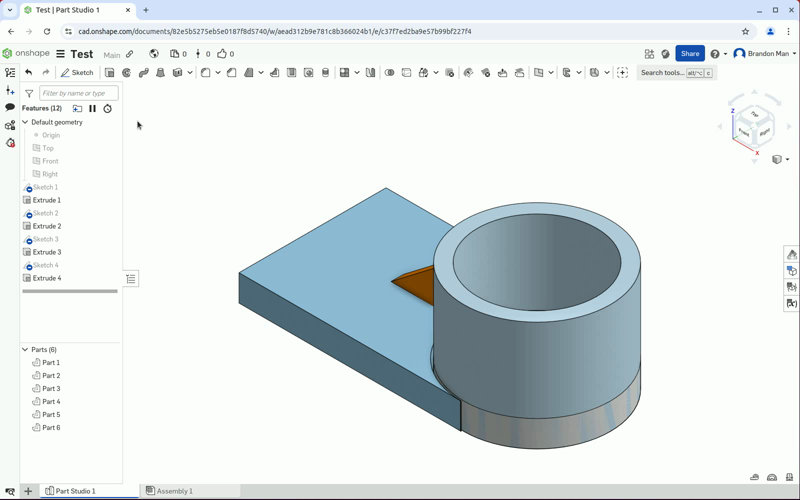
mouse_move(73, 189)
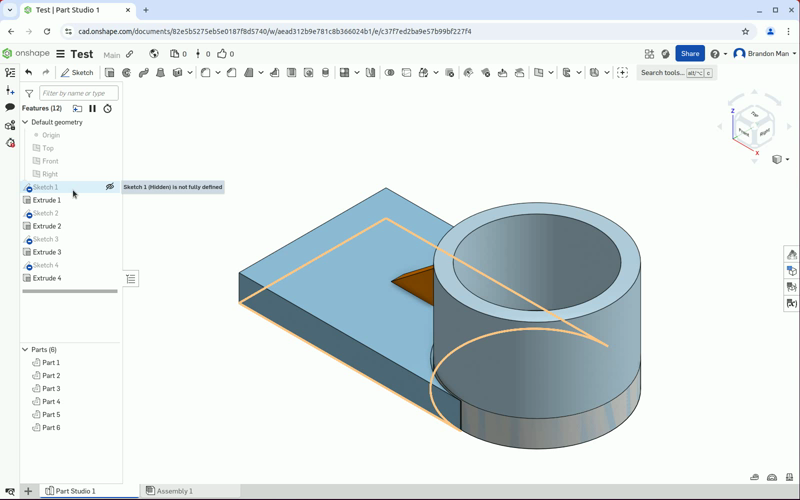
click(73, 189)